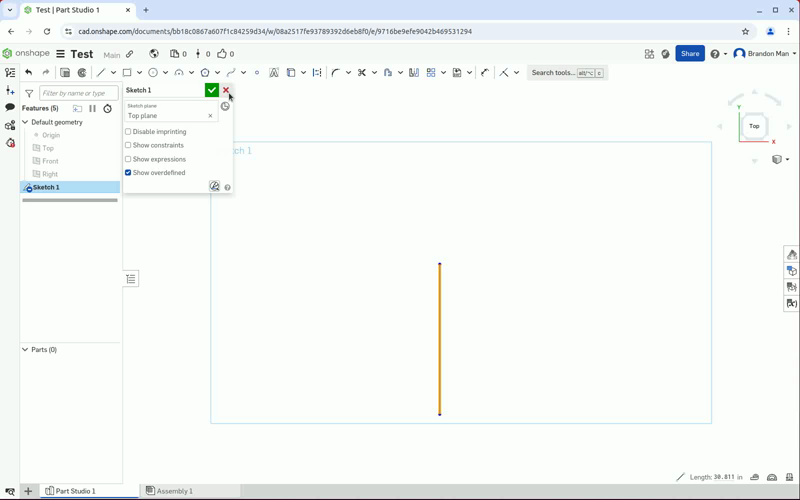
key(shift+h)
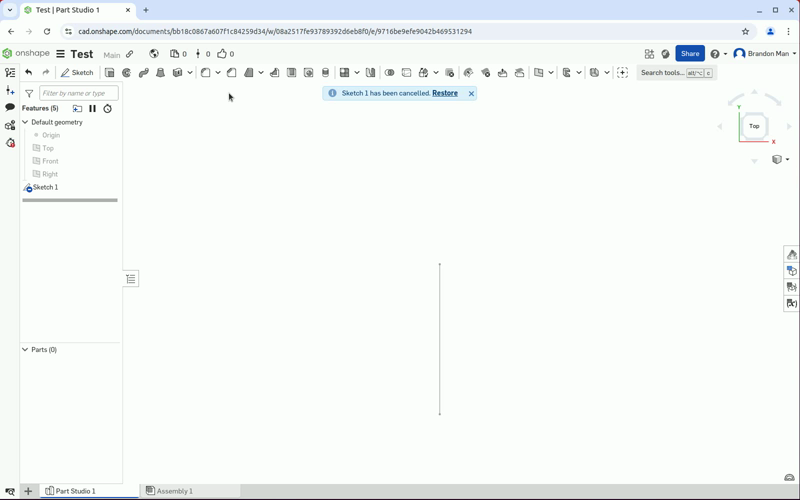
mouse_move(73, 352)
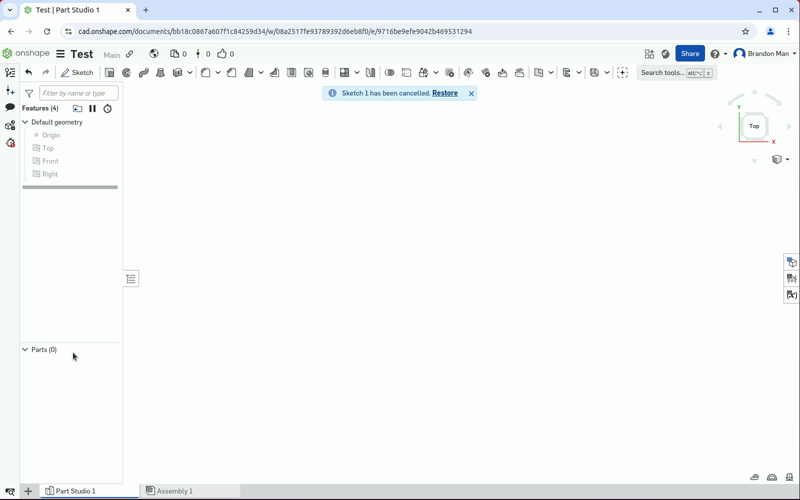
key(y)
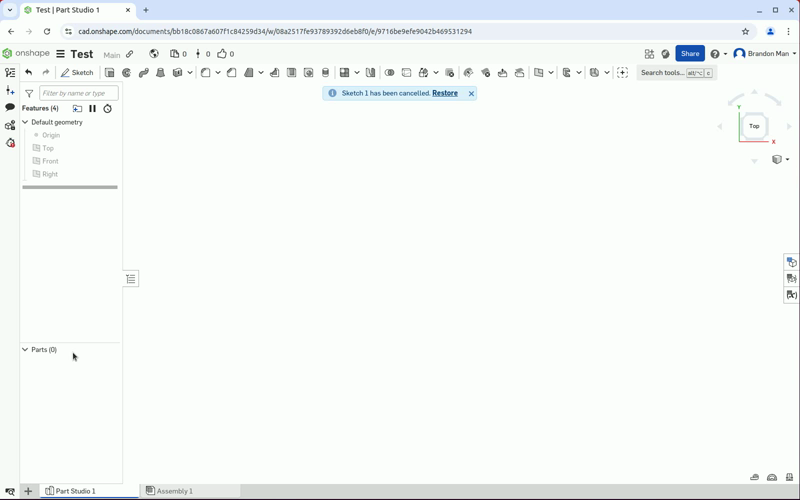
key(shift+p)
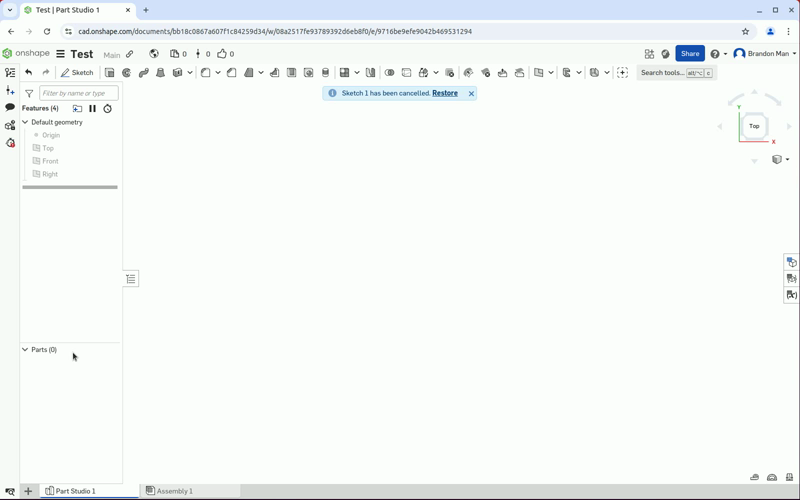
key(space)
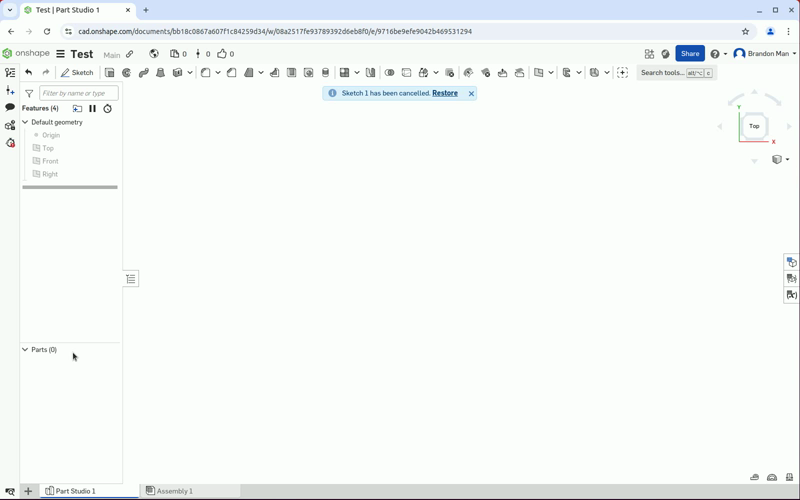
key_down(shift)
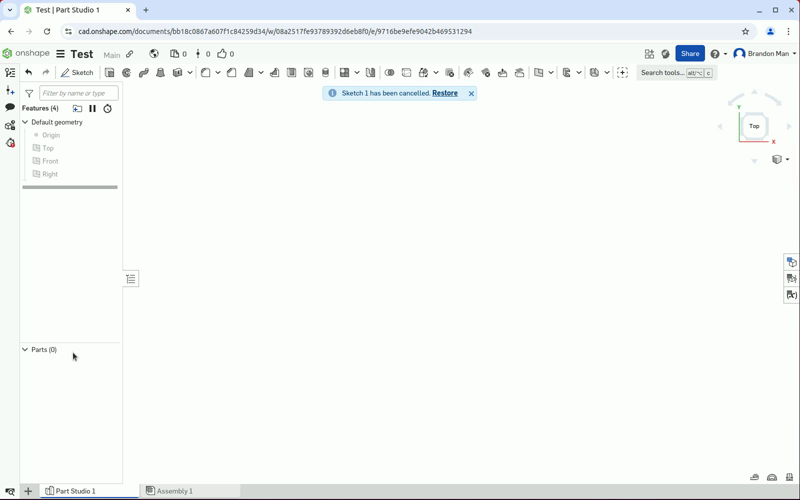
key(up)
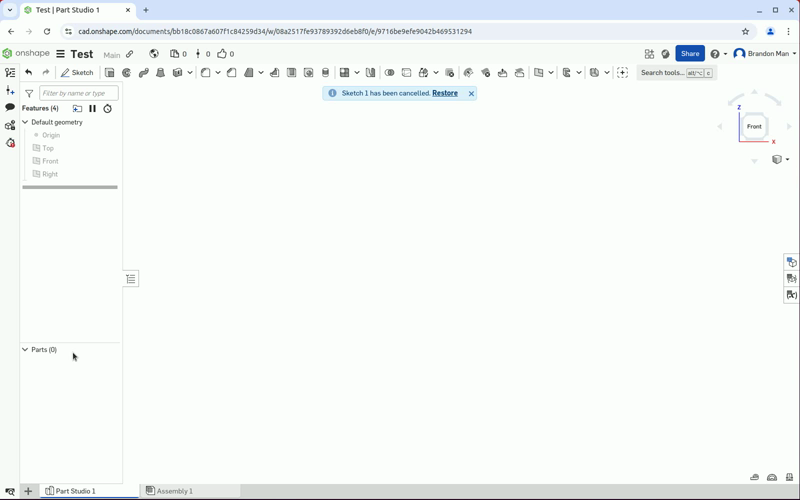
key_up(shift)
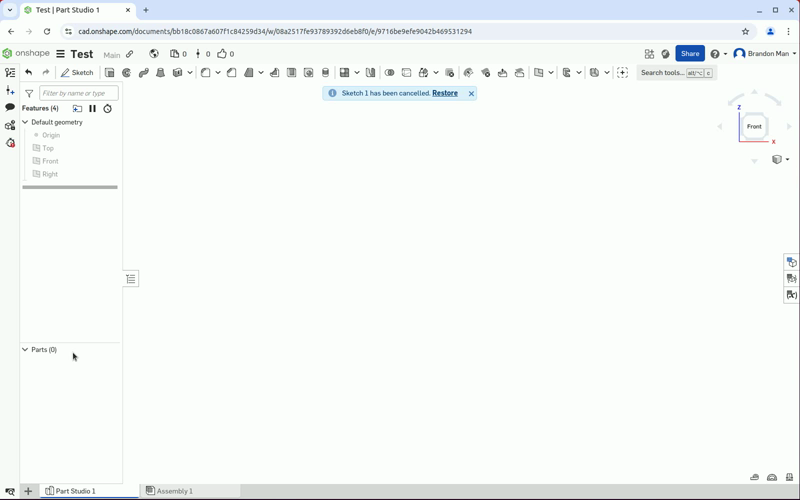
key(space)
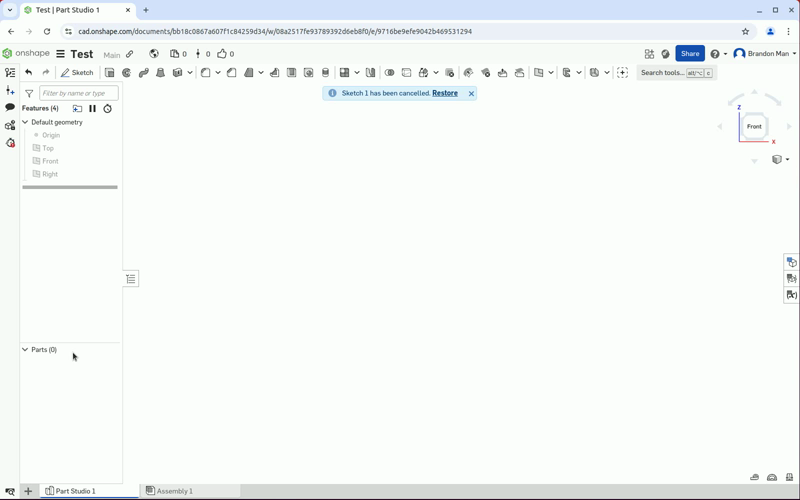
key_down(shift)
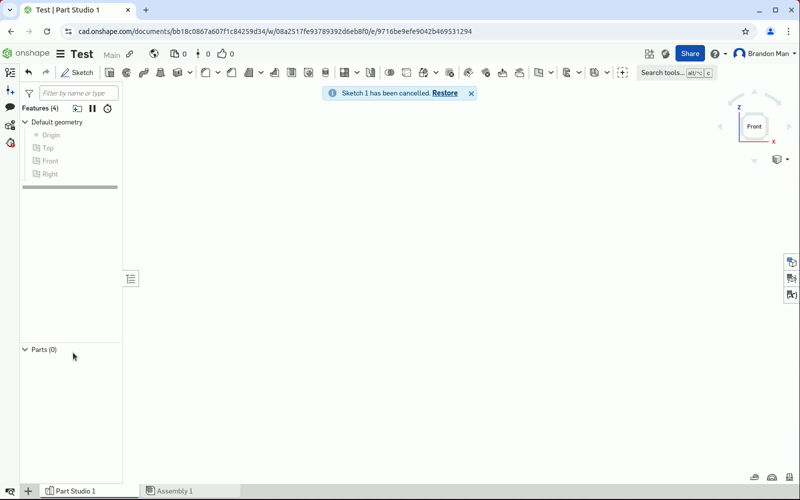
key(left)
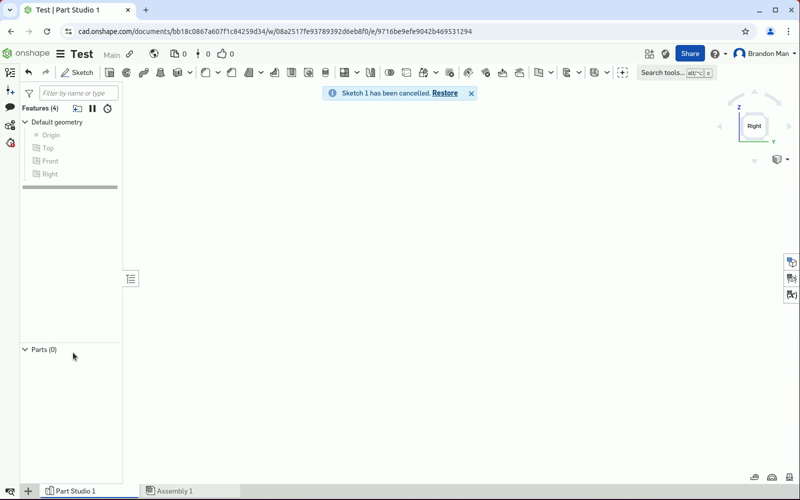
key_up(shift)
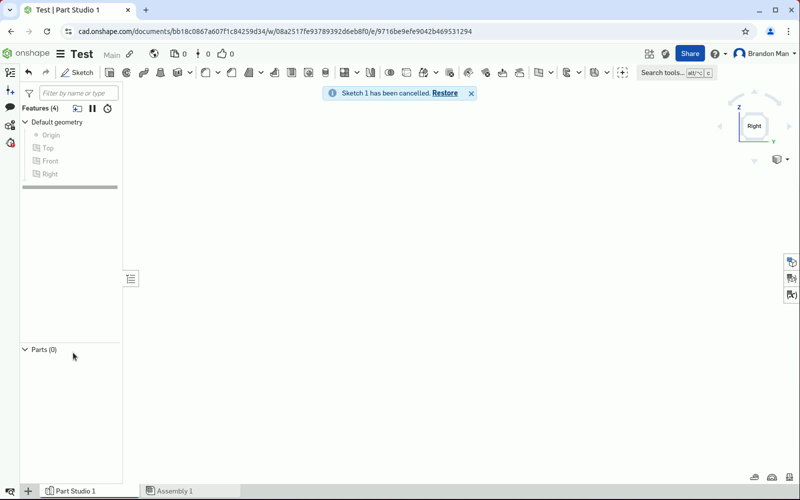
mouse_move(73, 352)
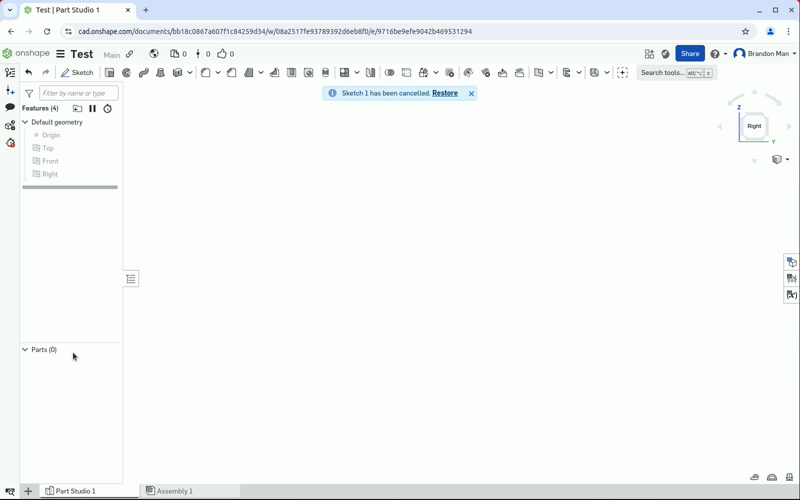
key(shift+y)
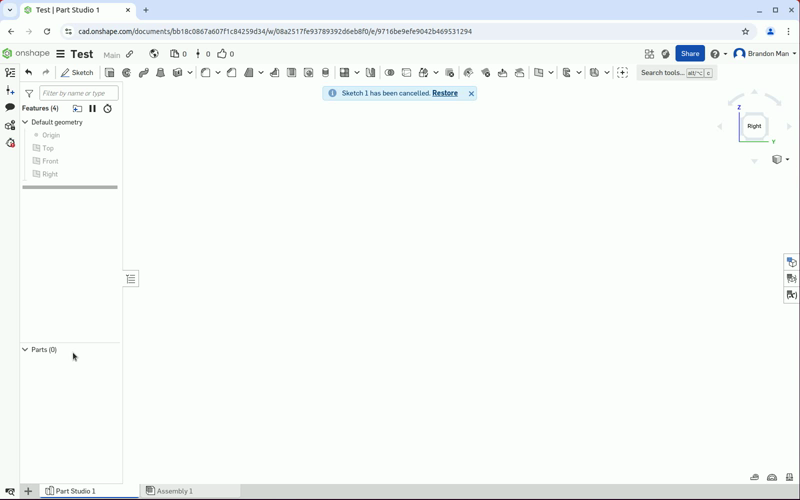
key(shift+s)
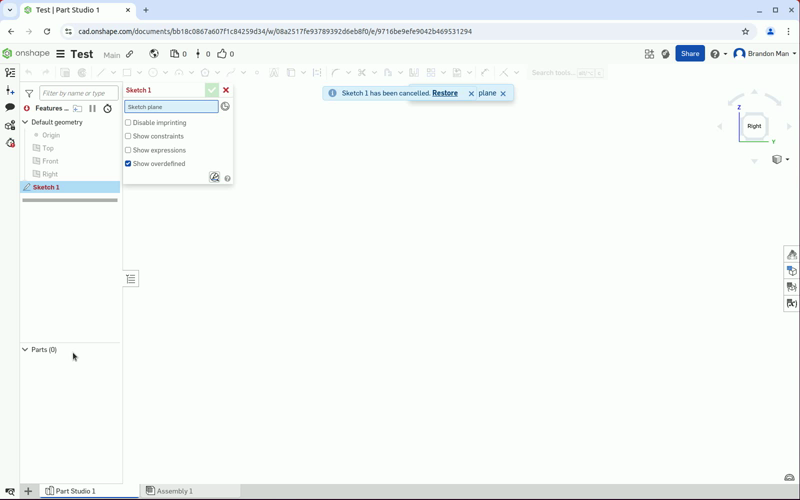
mouse_move(73, 176)
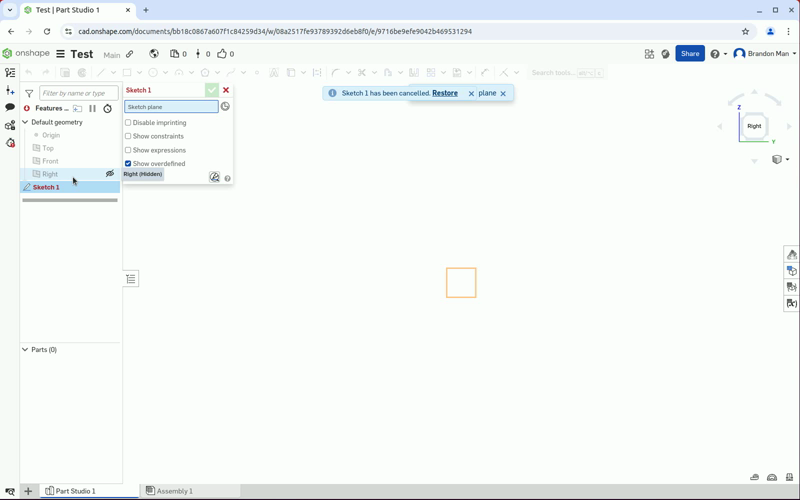
click(73, 176)
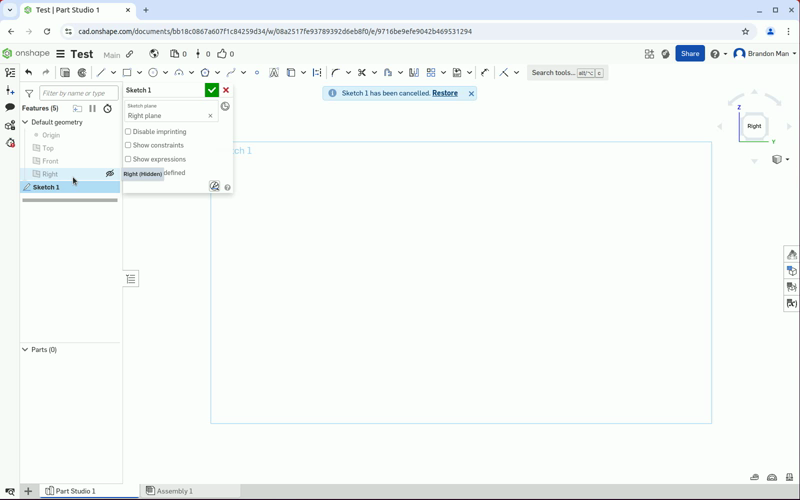
mouse_move(73, 352)
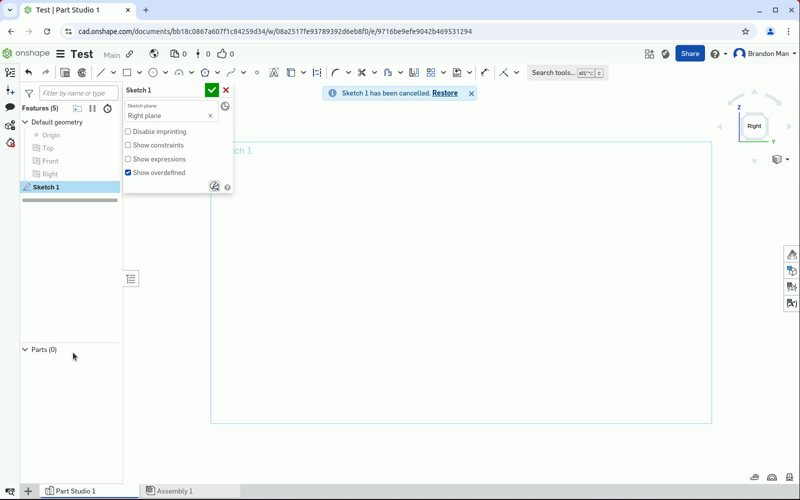
key(y)
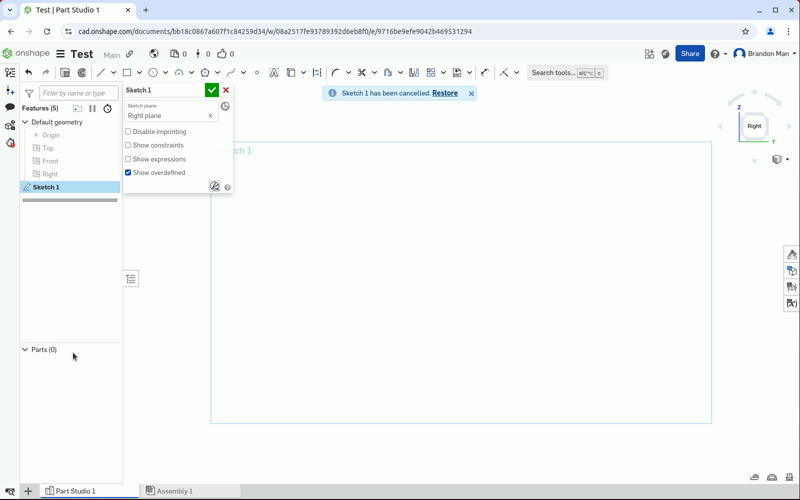
key(l)
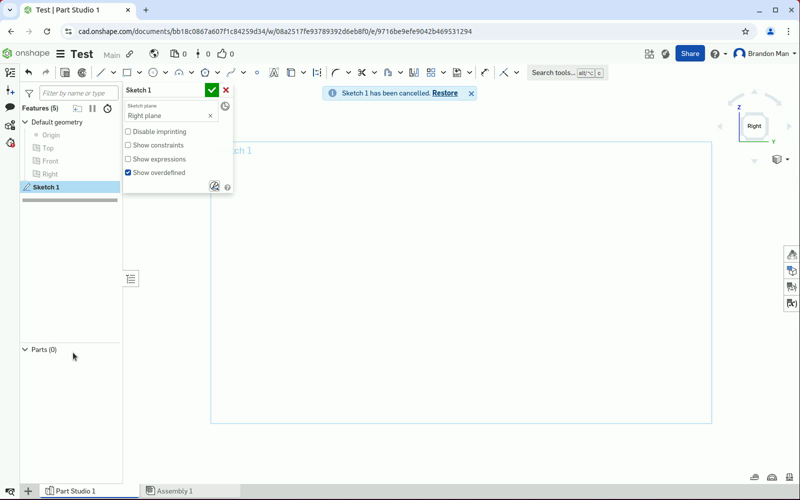
key_down(shift)
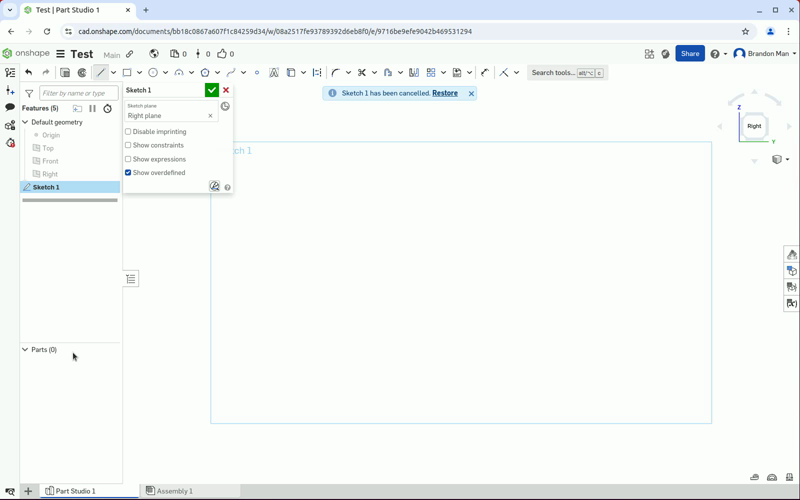
mouse_move(457, 345)
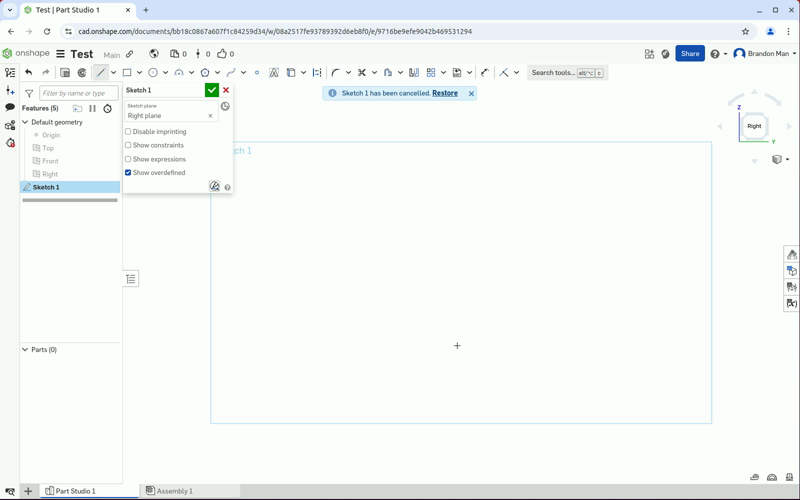
click(457, 345)
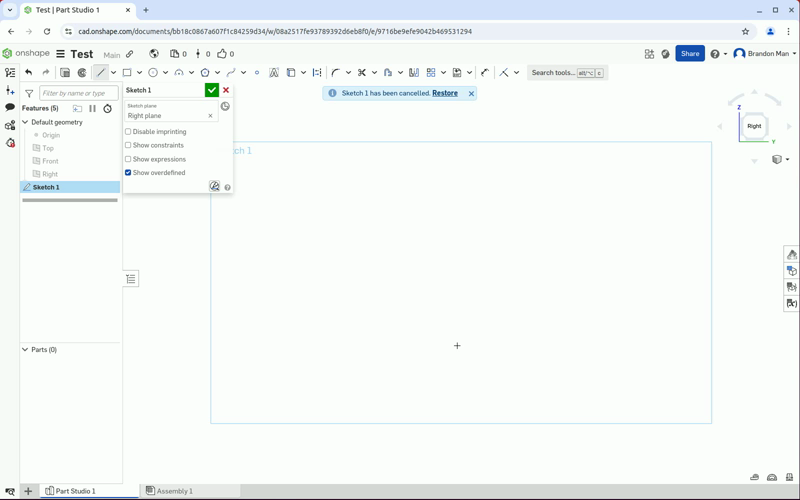
key_up(shift)
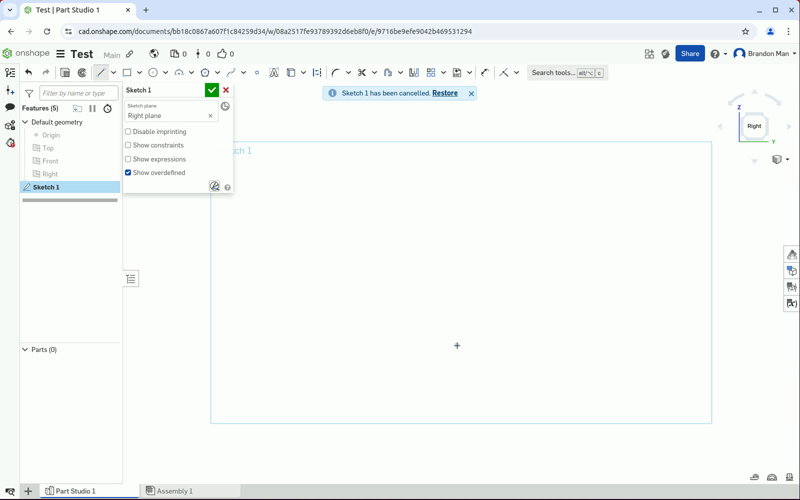
key_down(shift)
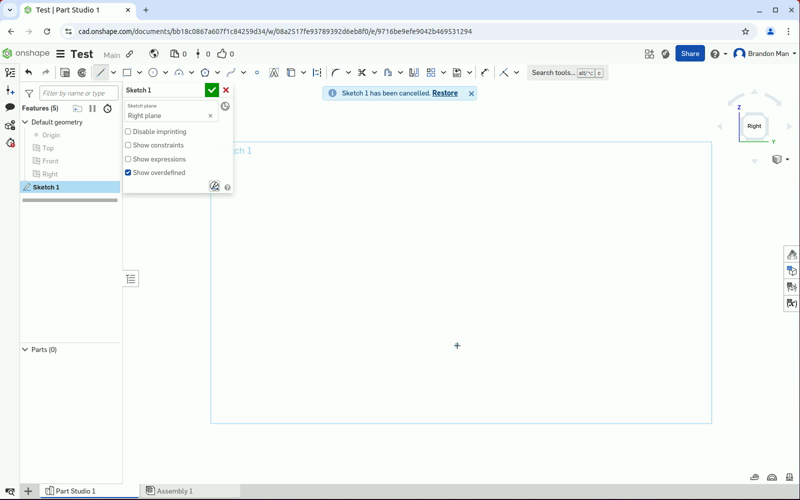
mouse_move(537, 345)
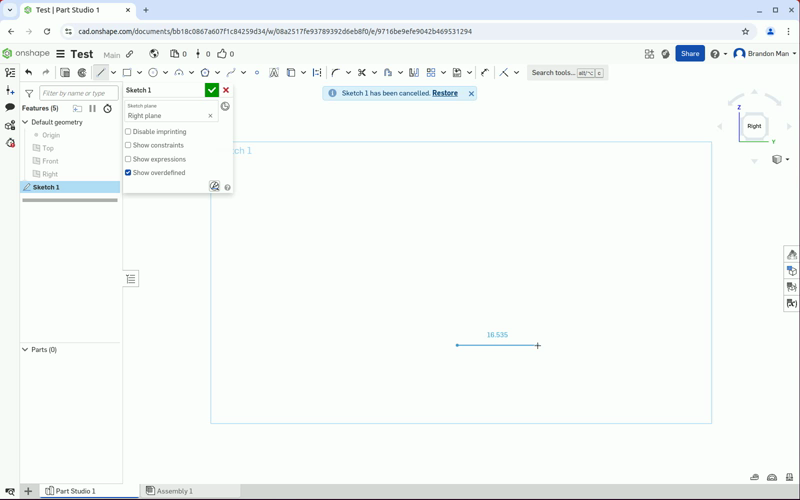
click(537, 345)
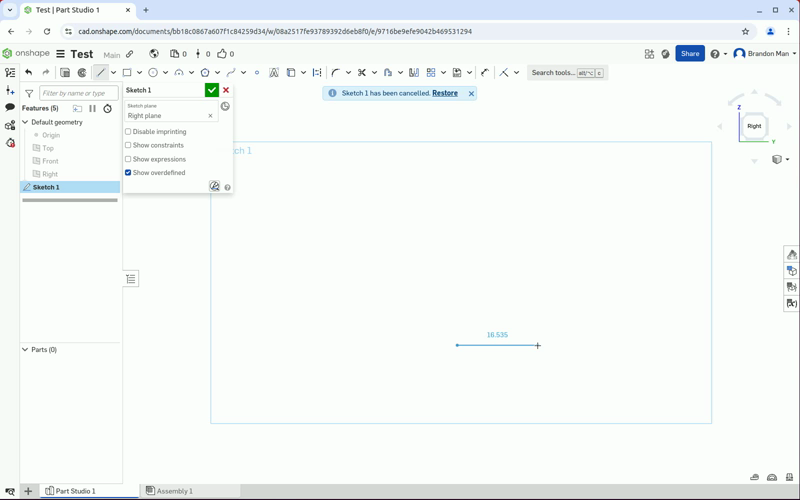
key_up(shift)
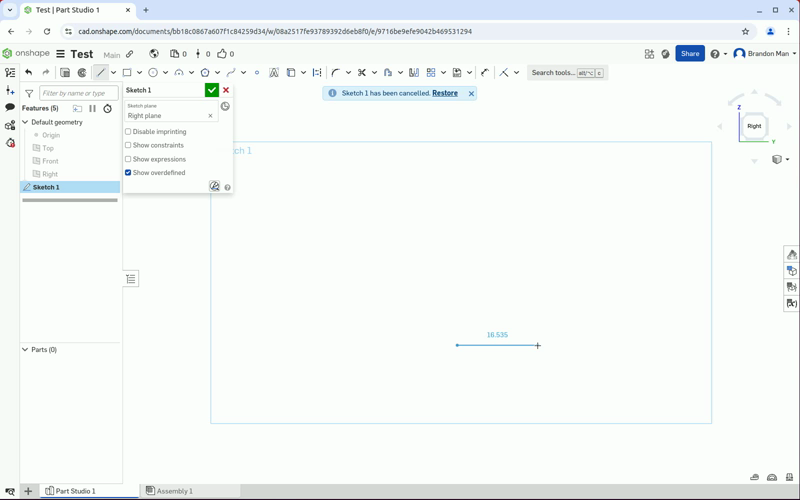
key_down(shift)
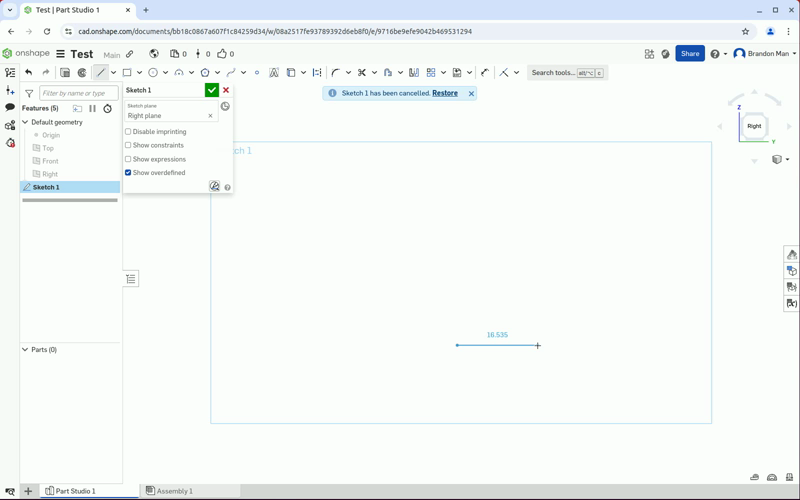
mouse_move(537, 208)
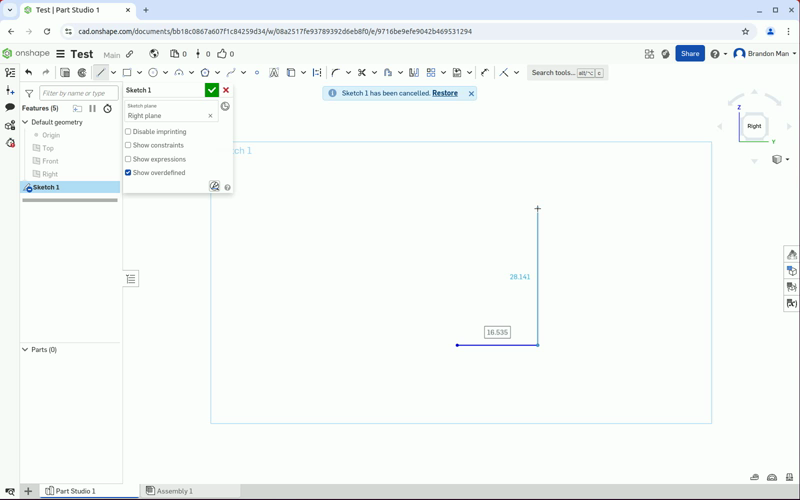
click(537, 208)
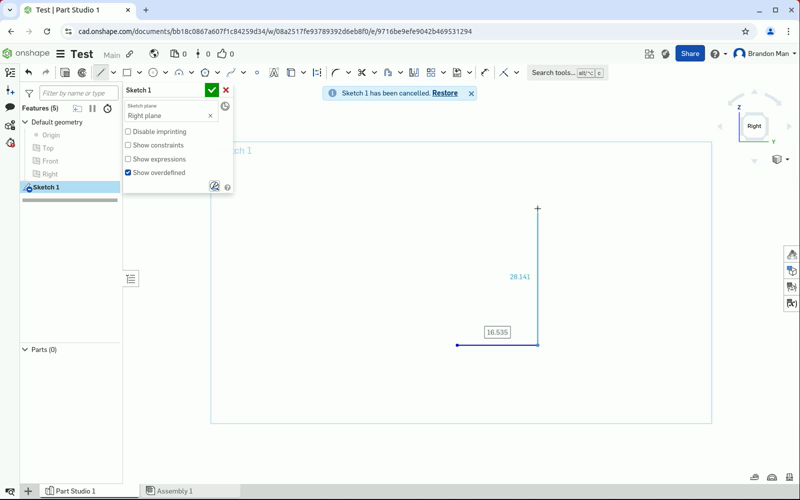
key_up(shift)
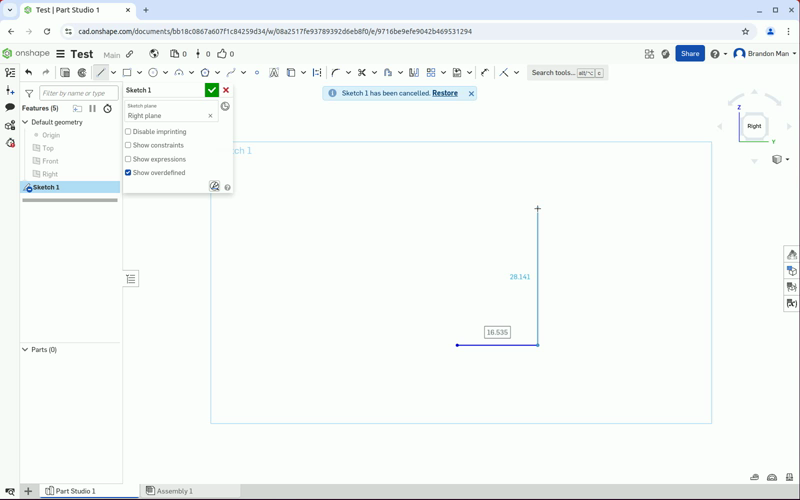
key_down(shift)
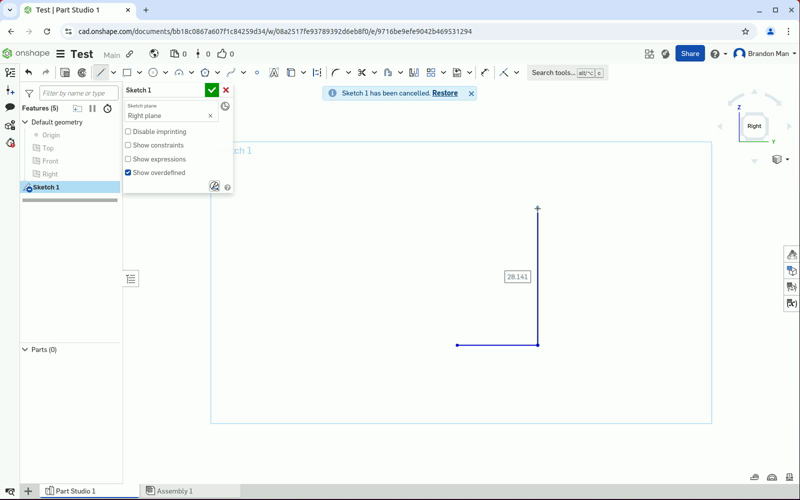
mouse_move(457, 208)
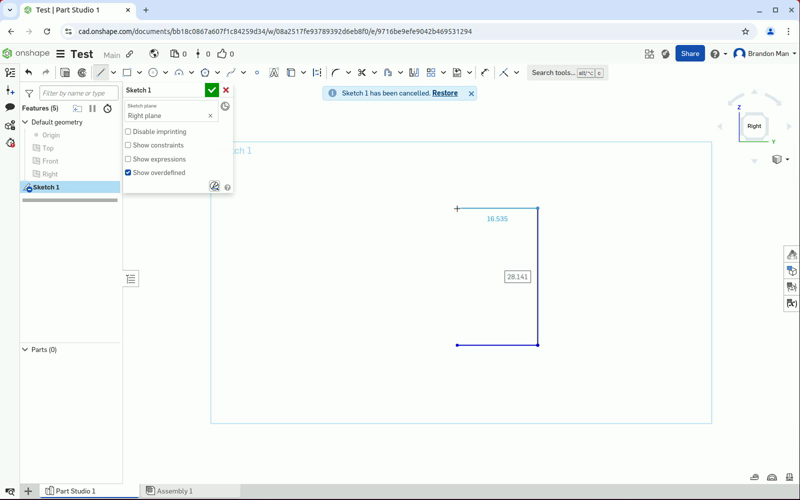
click(457, 208)
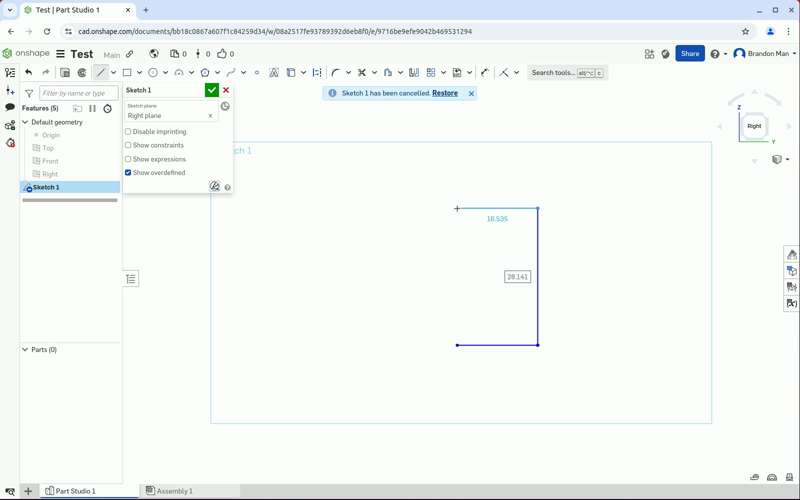
key_up(shift)
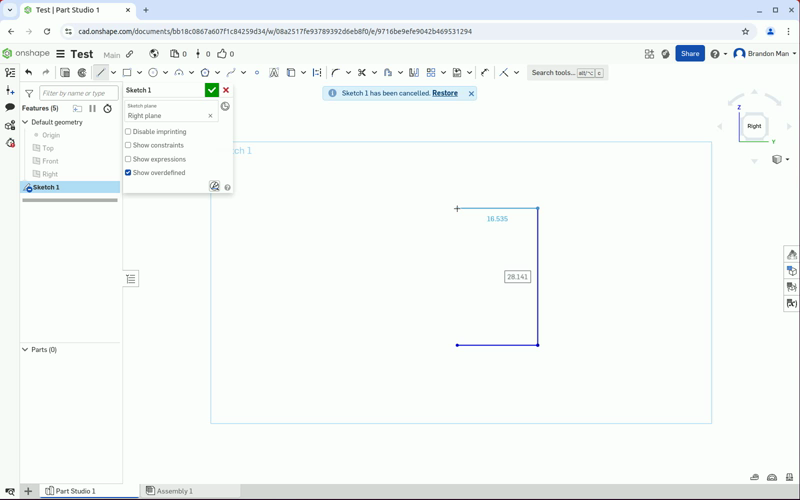
key_down(shift)
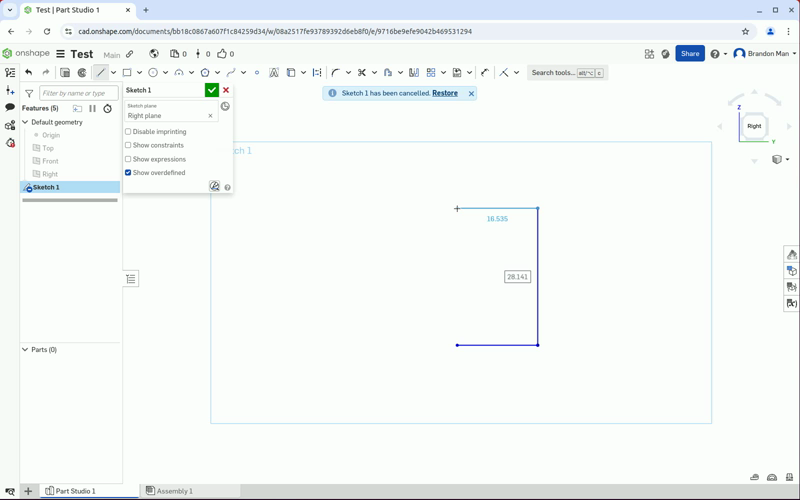
mouse_move(487, 208)
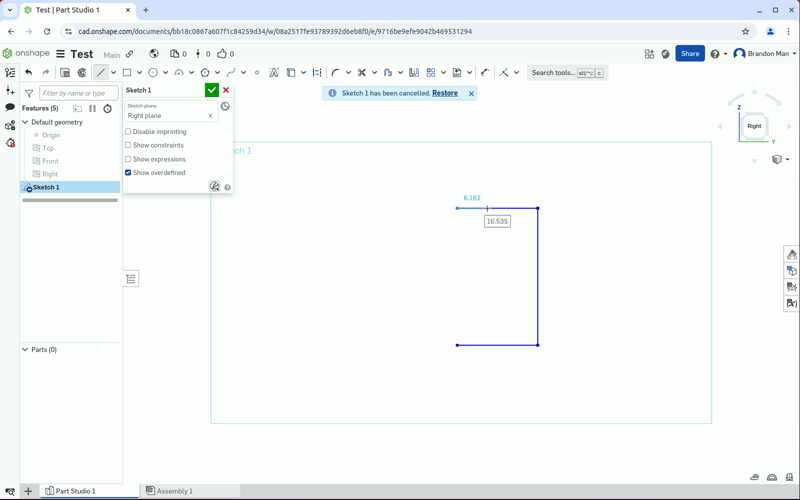
mouse_move(457, 244)
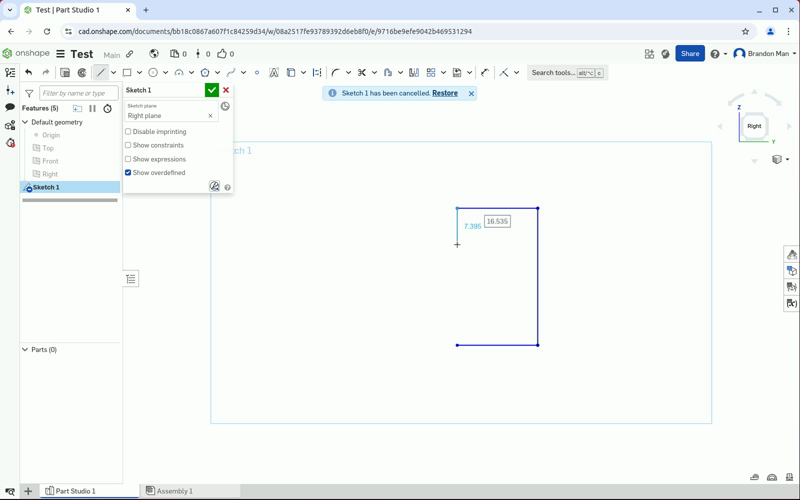
click(457, 244)
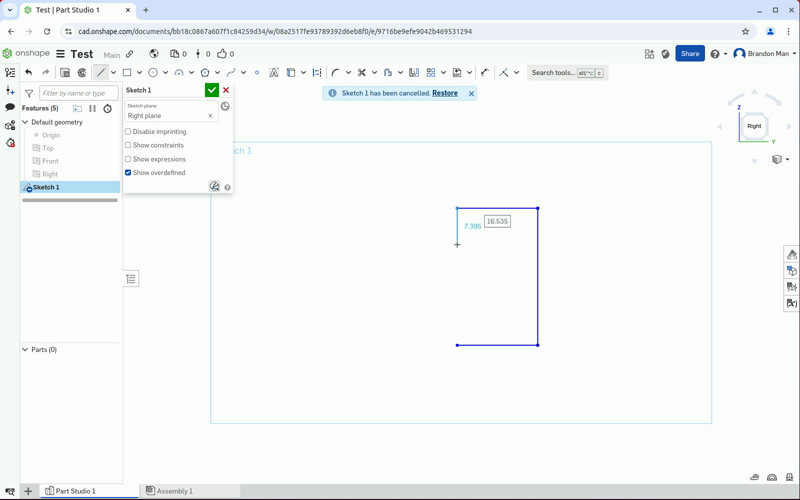
key_up(shift)
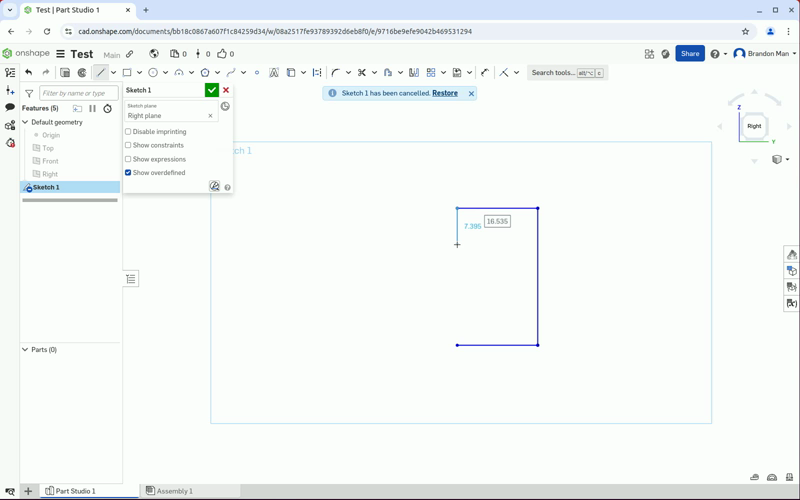
key_down(shift)
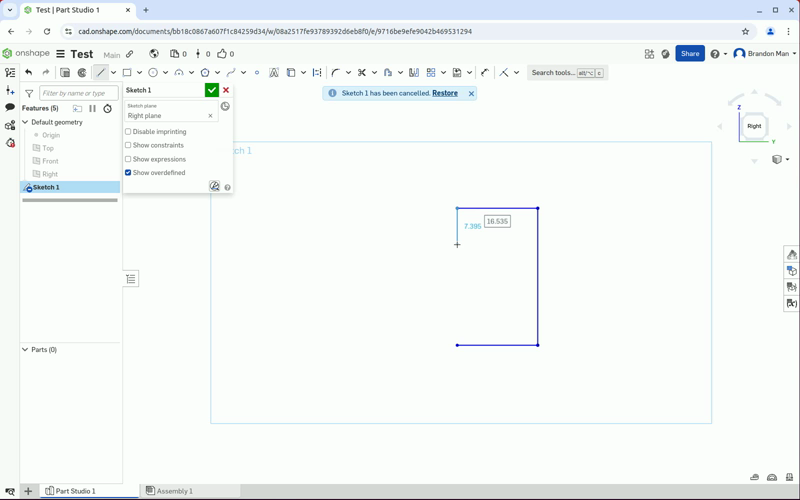
mouse_move(457, 345)
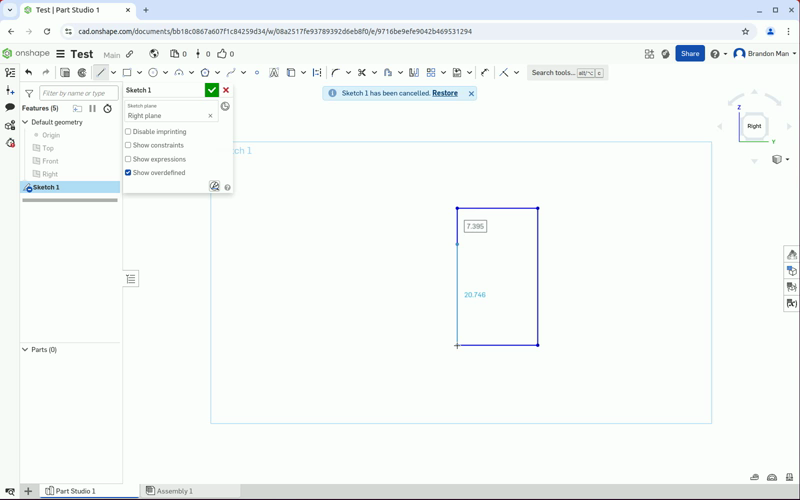
key_up(shift)
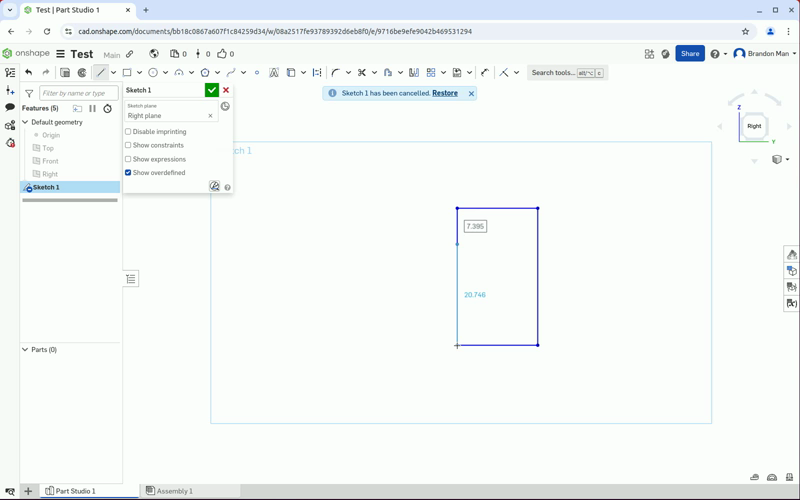
click(457, 345)
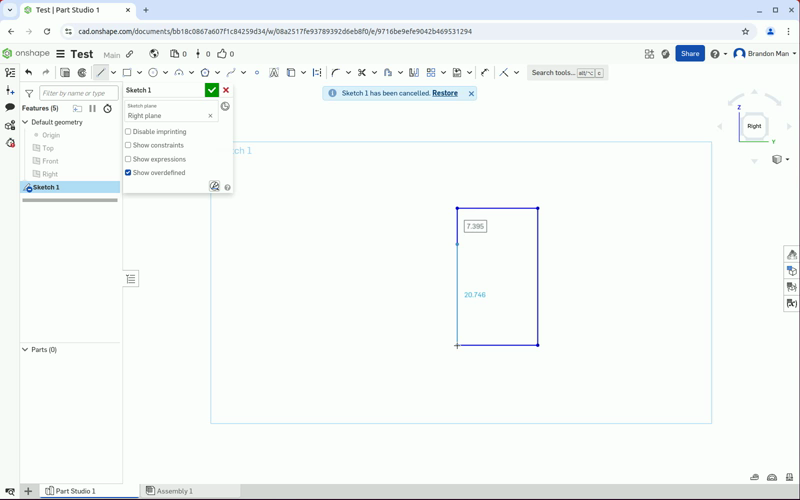
key(esc)
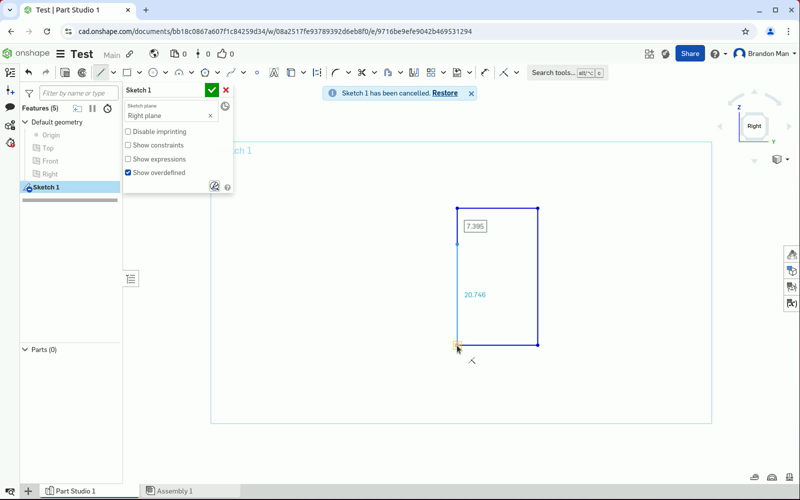
mouse_move(488, 328)
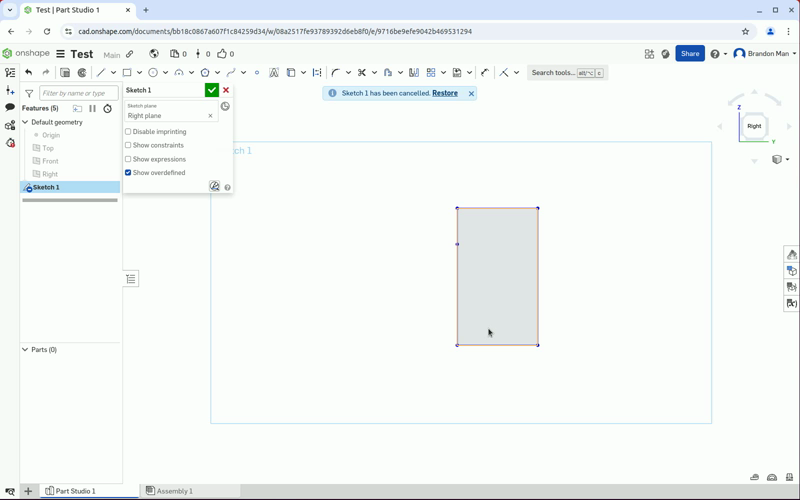
click(488, 328)
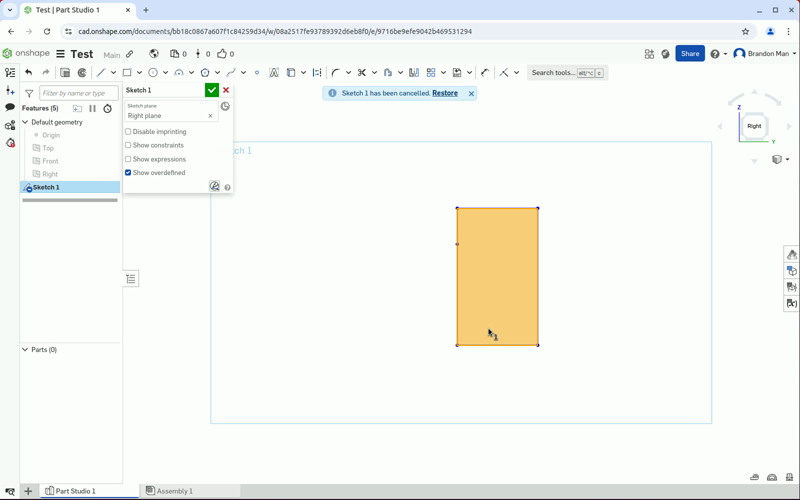
mouse_move(73, 352)
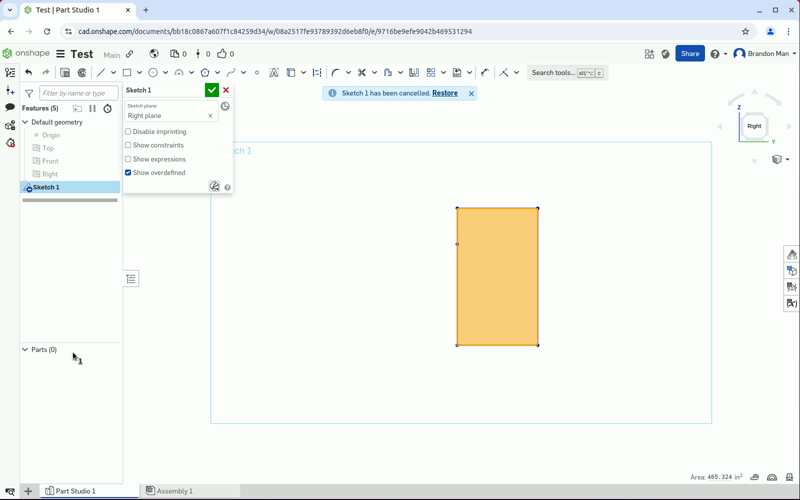
key(shift+y)
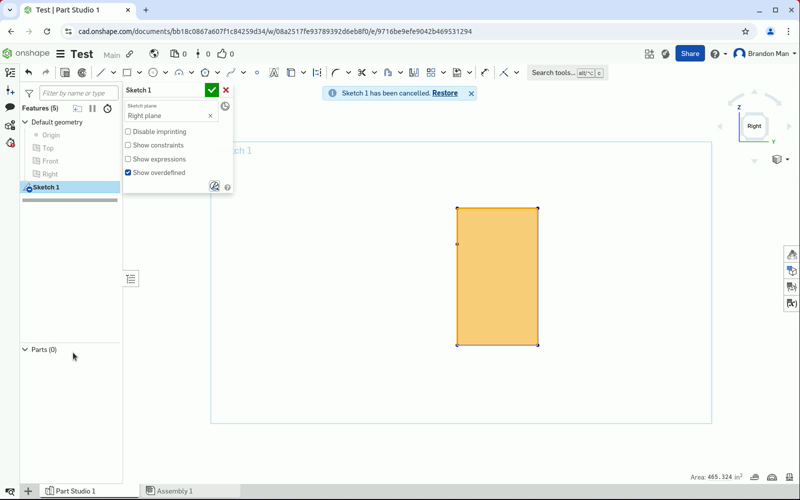
key(shift+e)
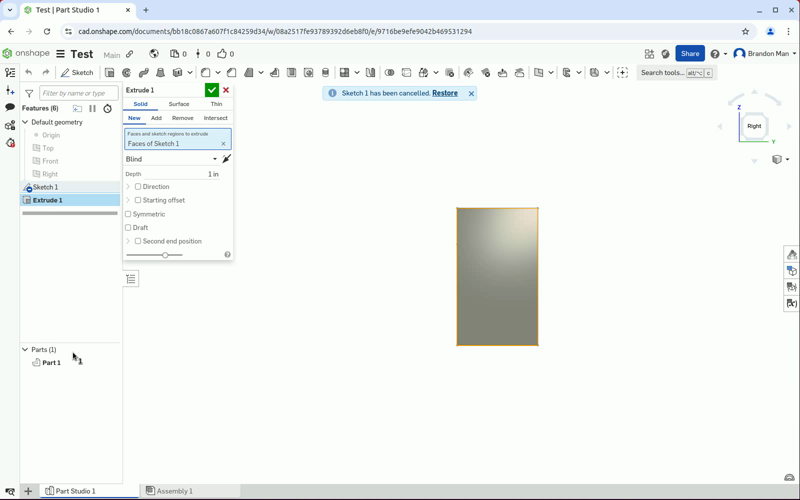
mouse_move(143, 106)
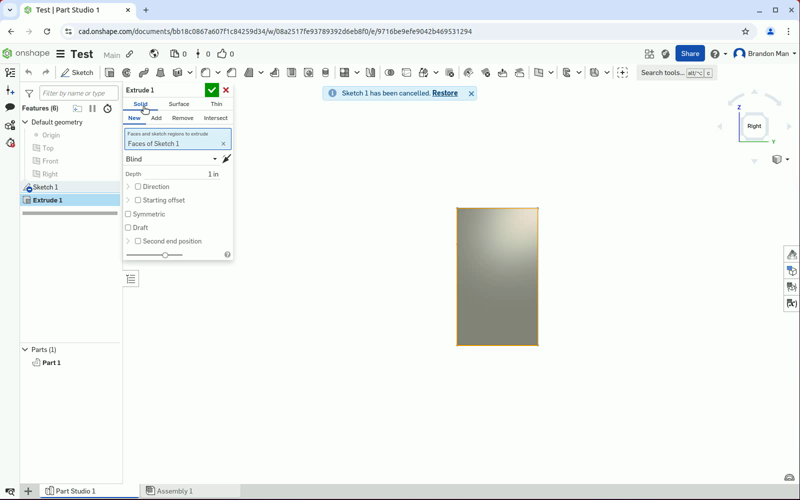
click(143, 106)
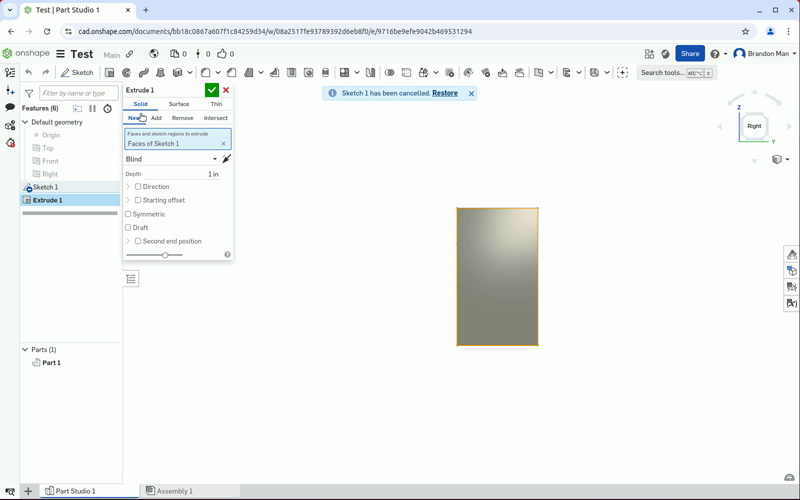
mouse_move(137, 120)
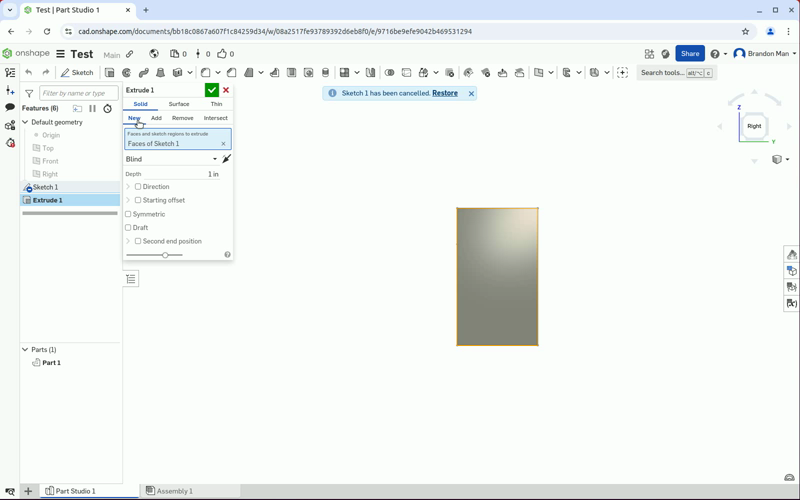
click(137, 120)
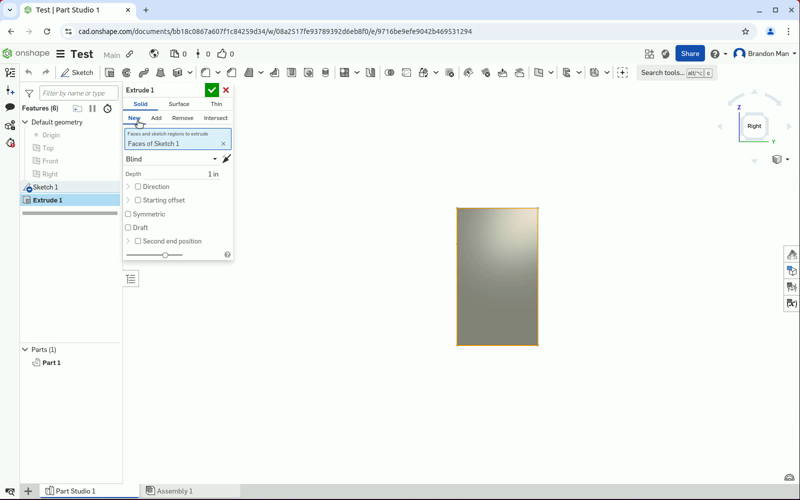
key(tab, 4)
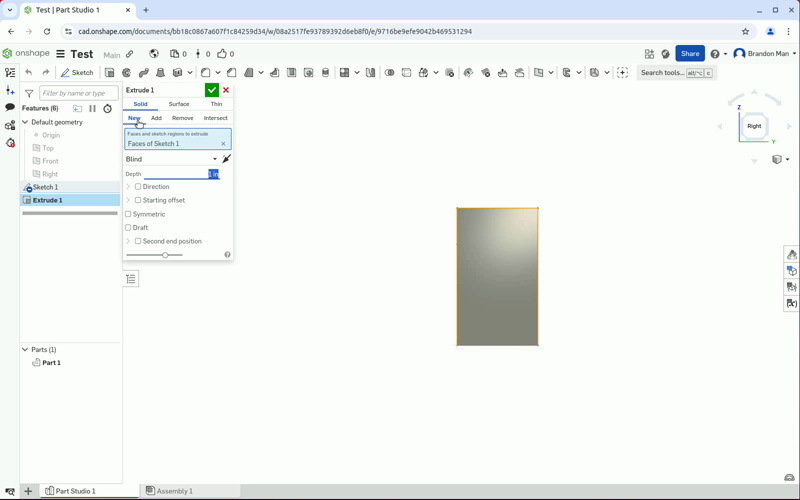
text(19.257)
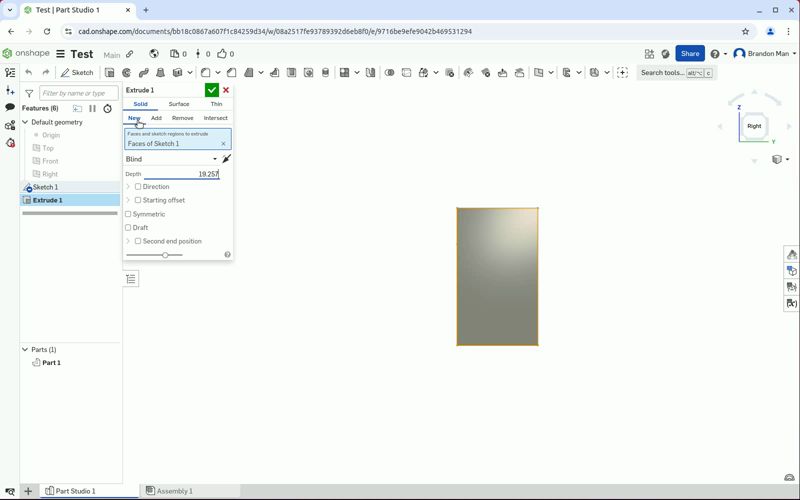
key(enter)
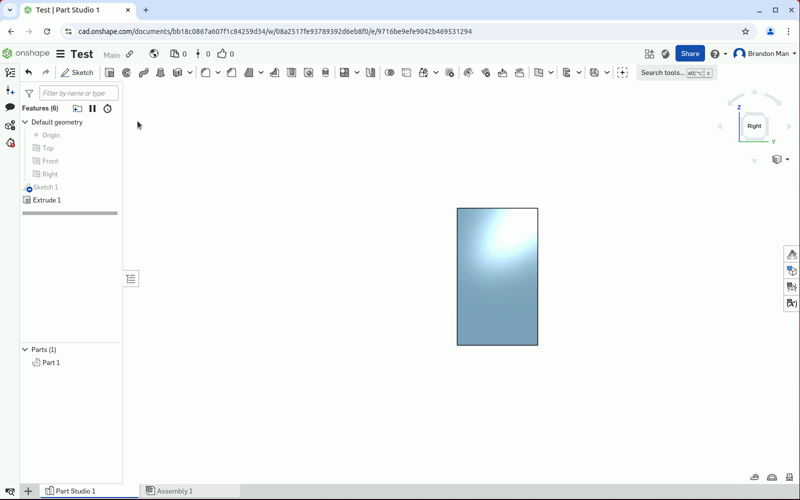
key(shift+h)
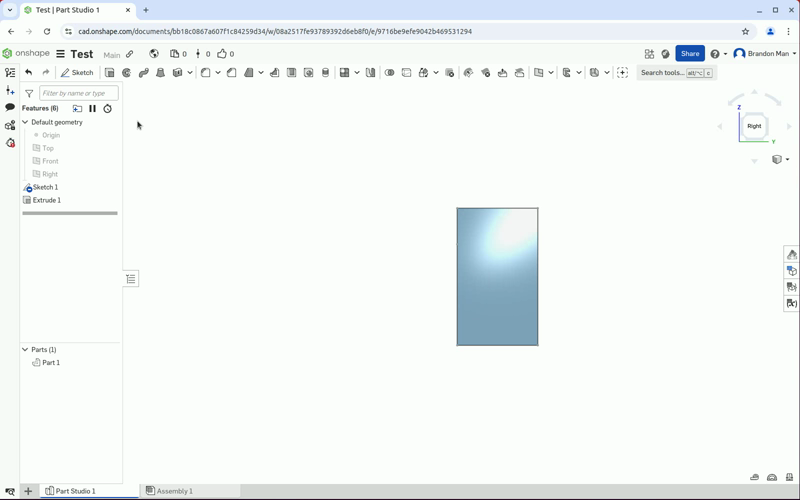
key(shift+h)
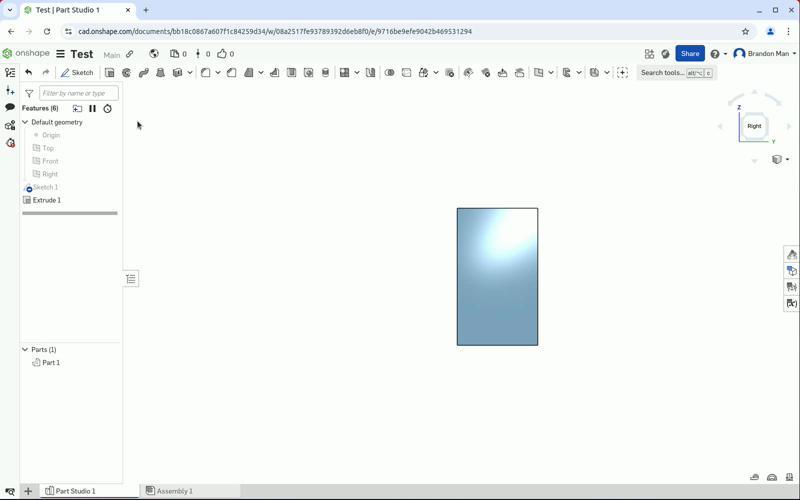
mouse_move(73, 189)
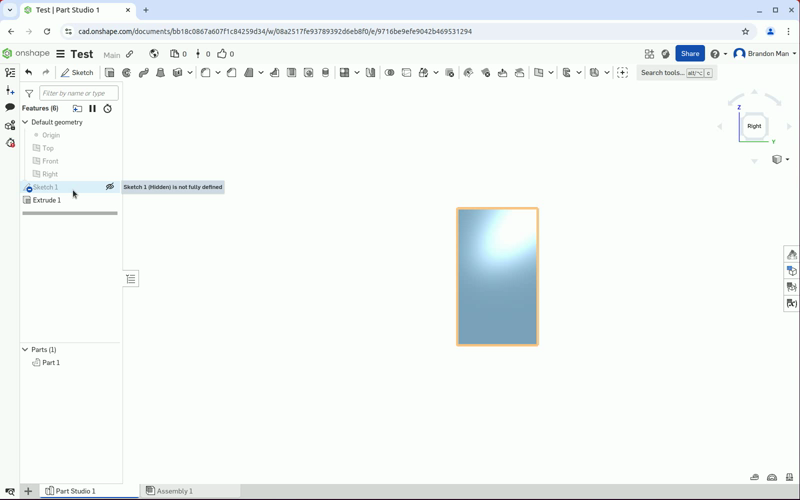
click(73, 189)
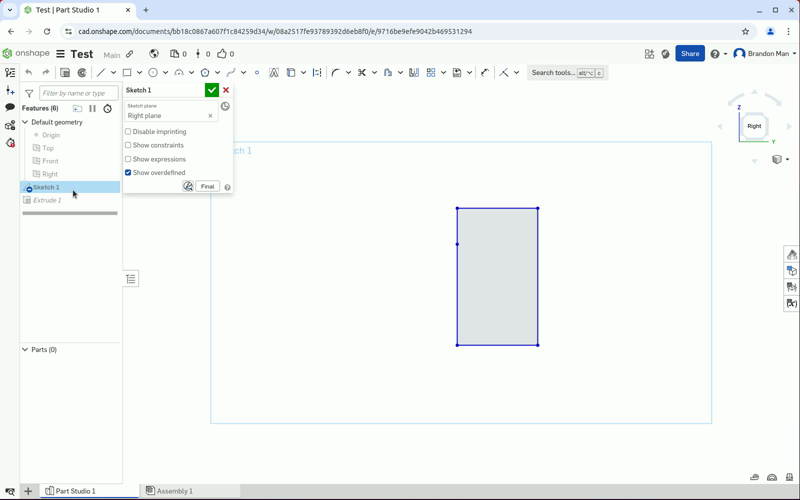
mouse_move(229, 92)
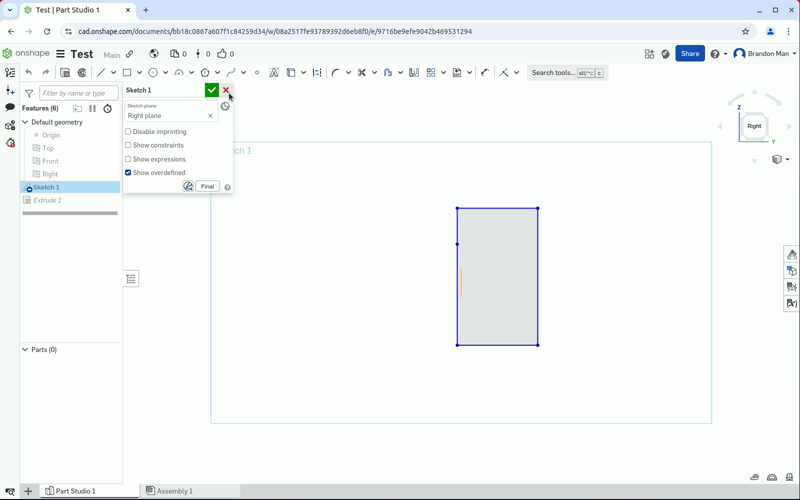
click(229, 92)
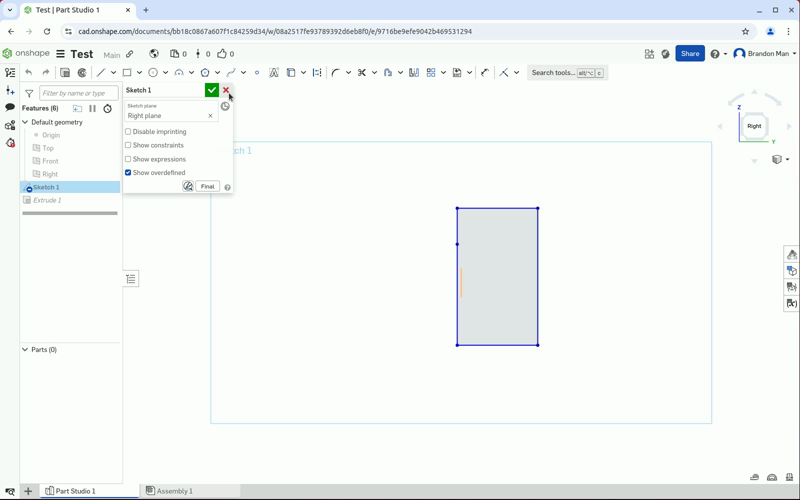
key(shift+s)
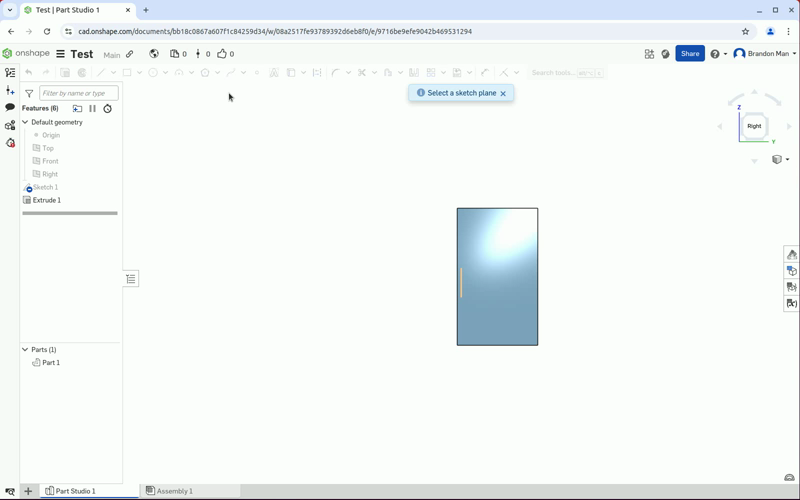
mouse_move(73, 176)
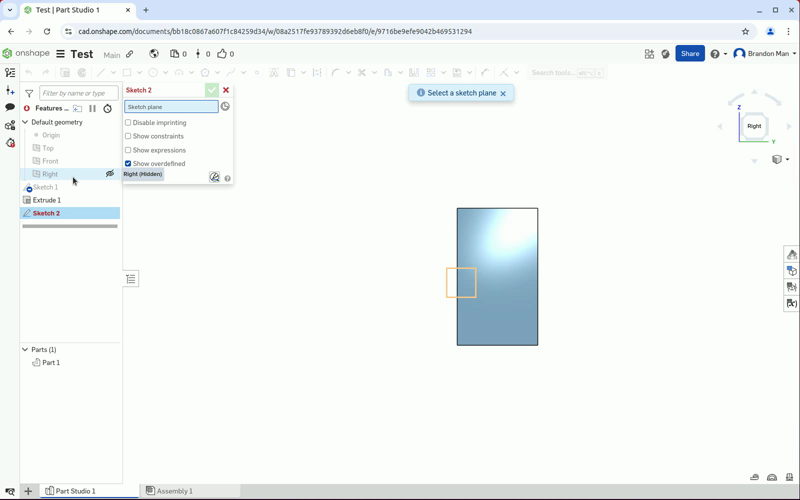
click(73, 176)
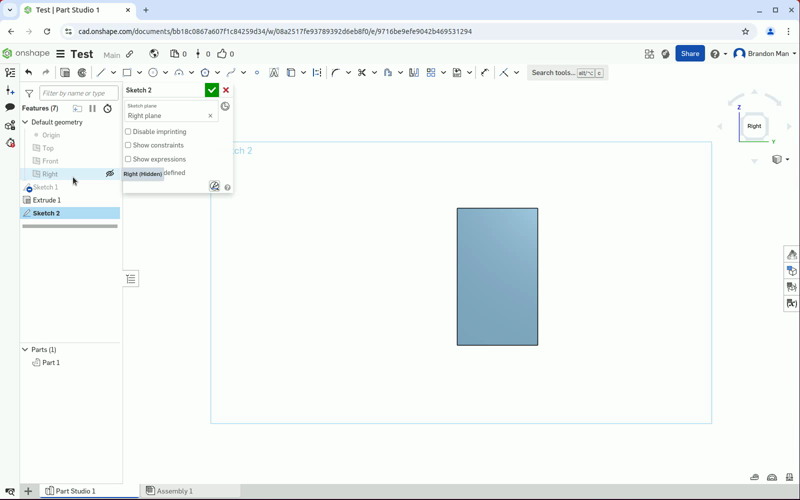
mouse_move(73, 352)
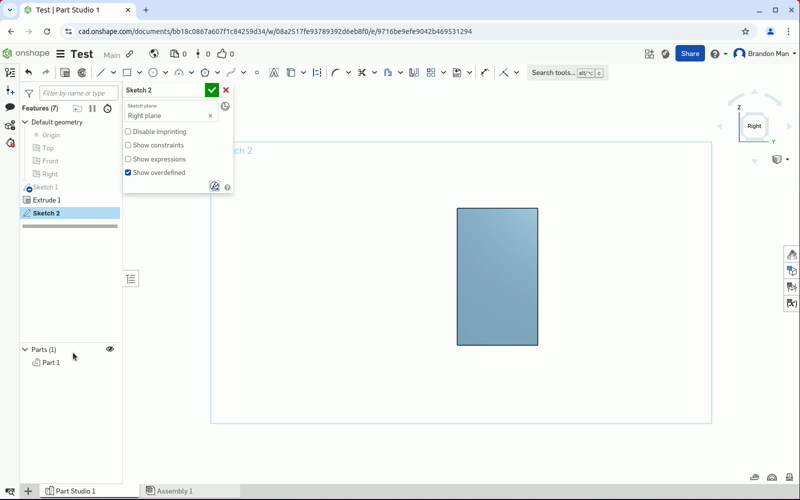
key(y)
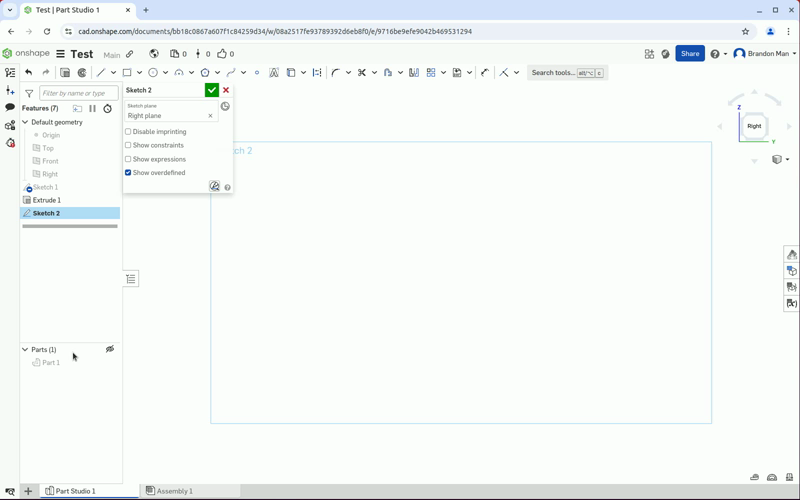
key(l)
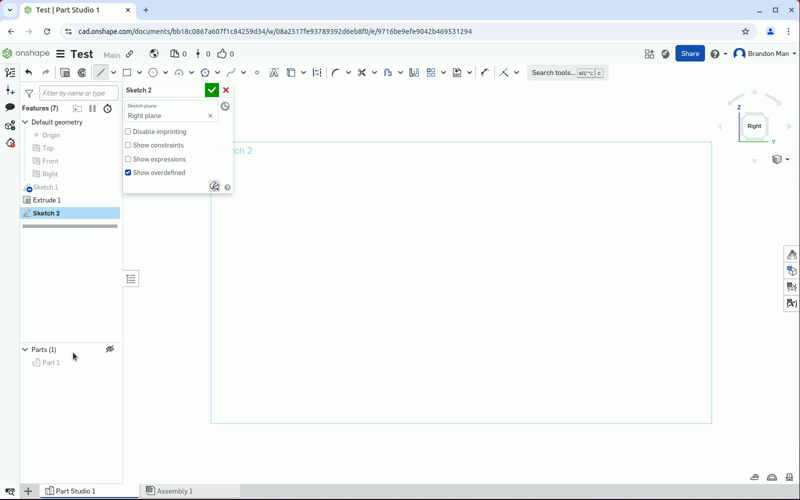
key_down(shift)
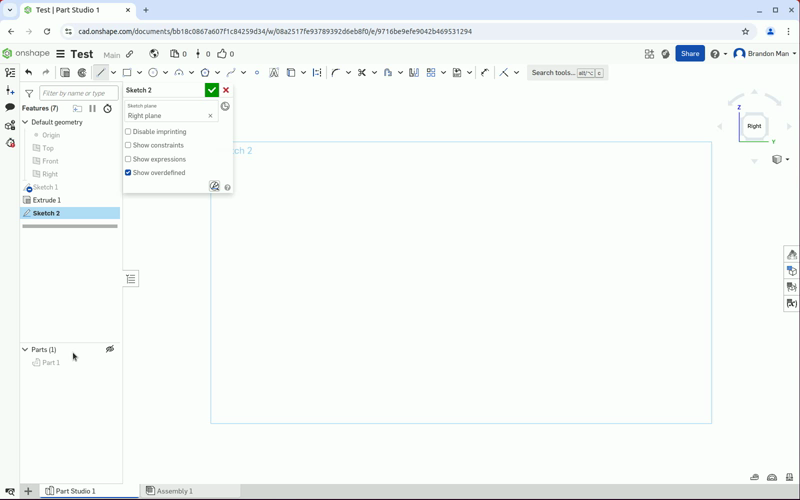
mouse_move(348, 345)
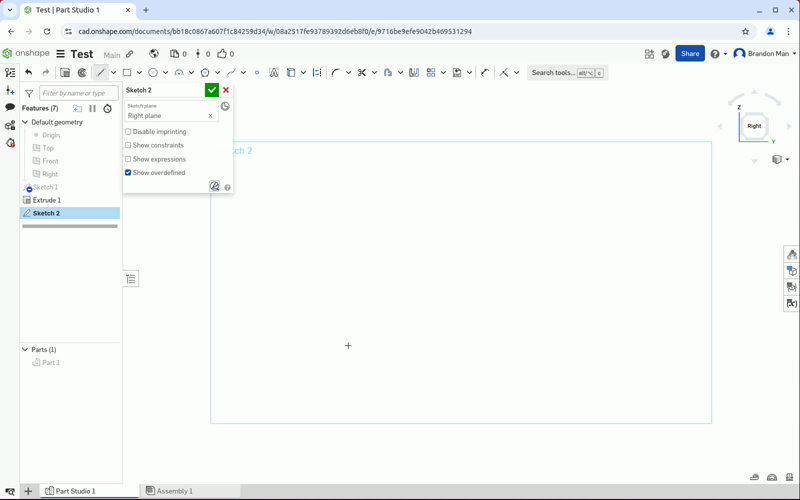
click(348, 345)
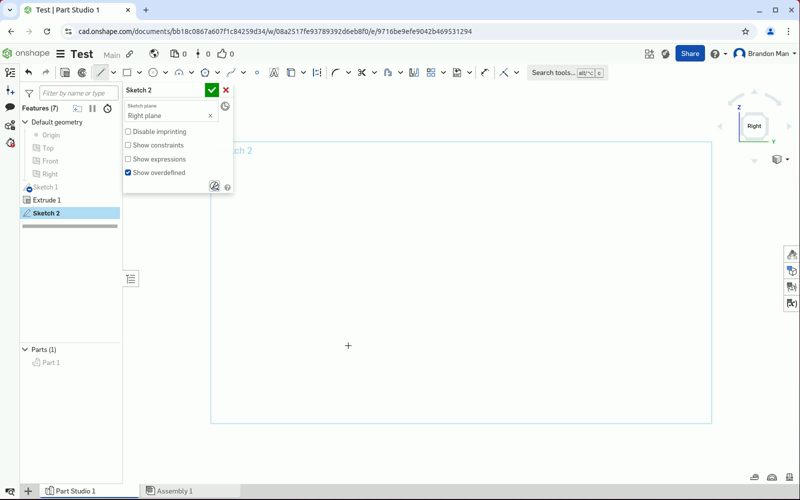
key_up(shift)
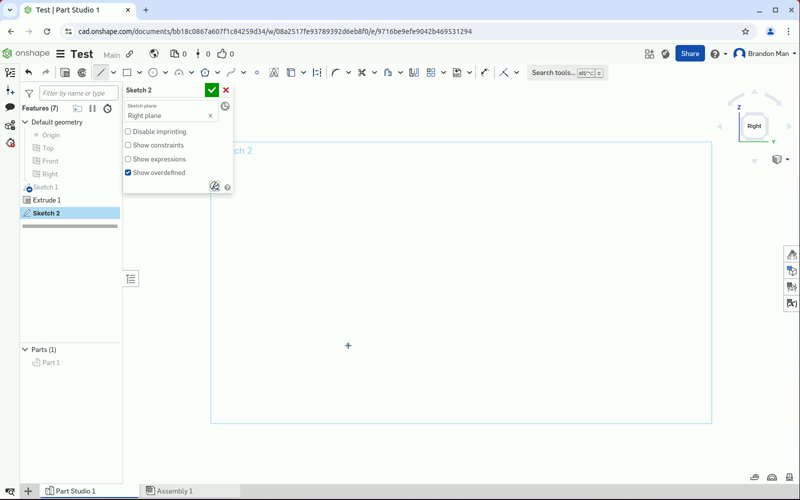
key_down(shift)
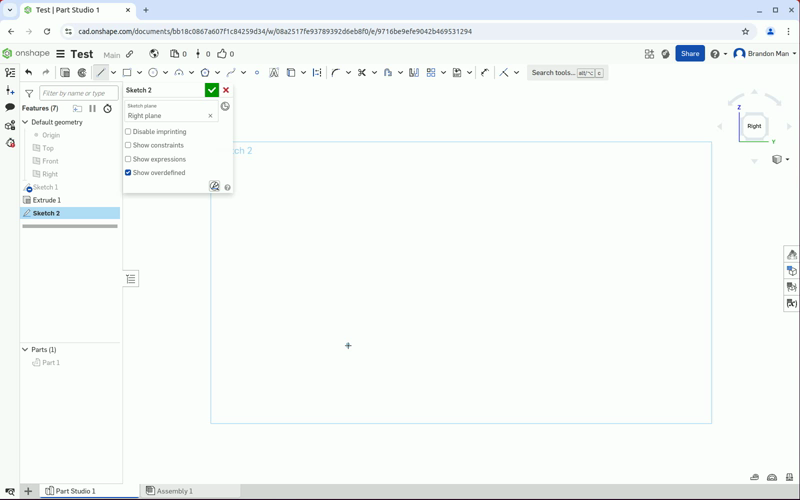
mouse_move(378, 345)
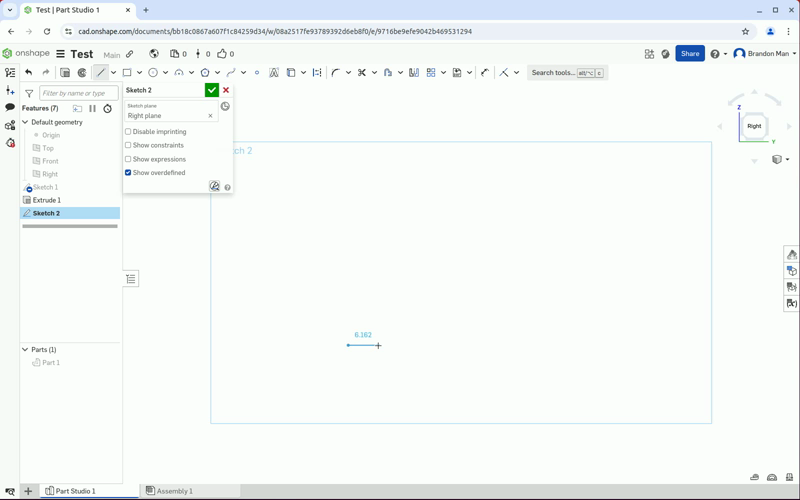
mouse_move(382, 345)
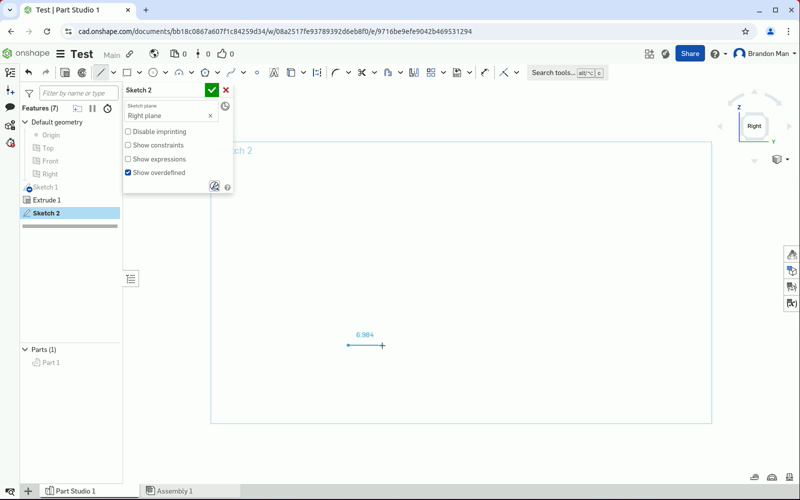
click(382, 345)
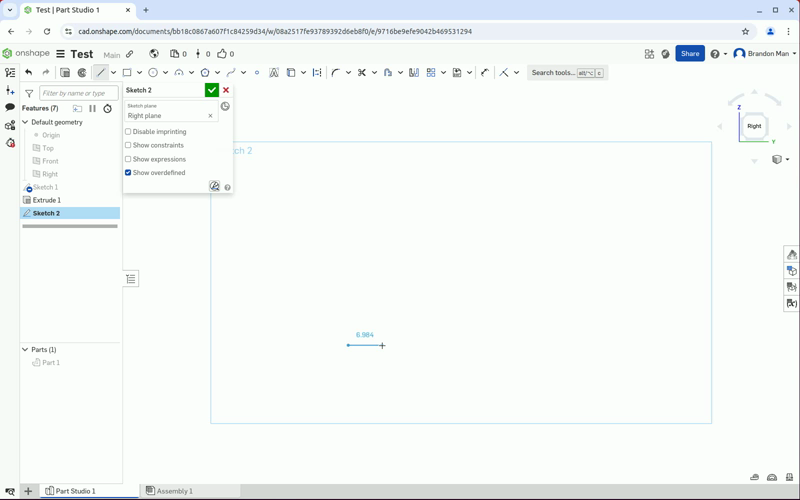
key_up(shift)
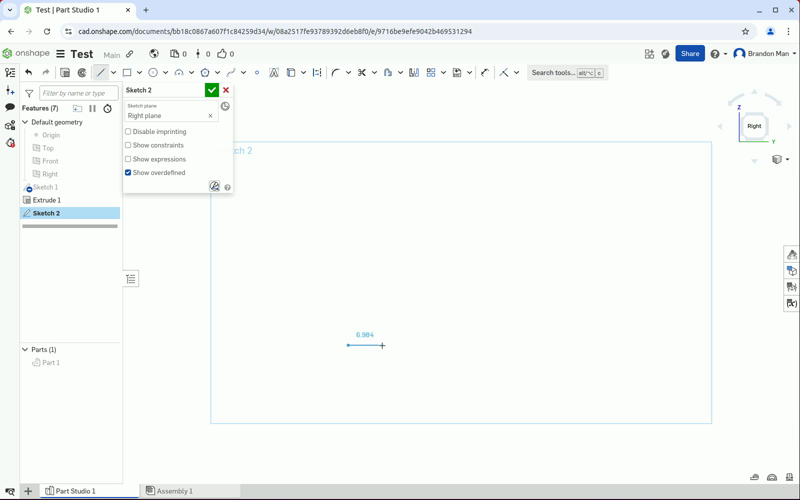
key_down(shift)
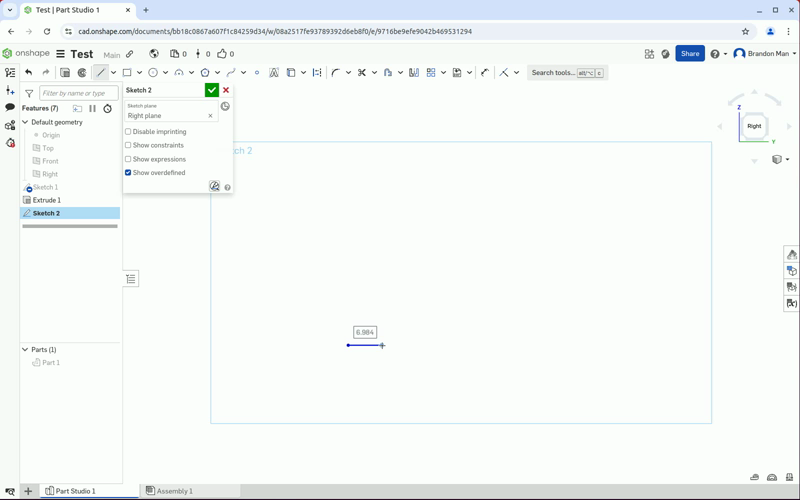
mouse_move(412, 345)
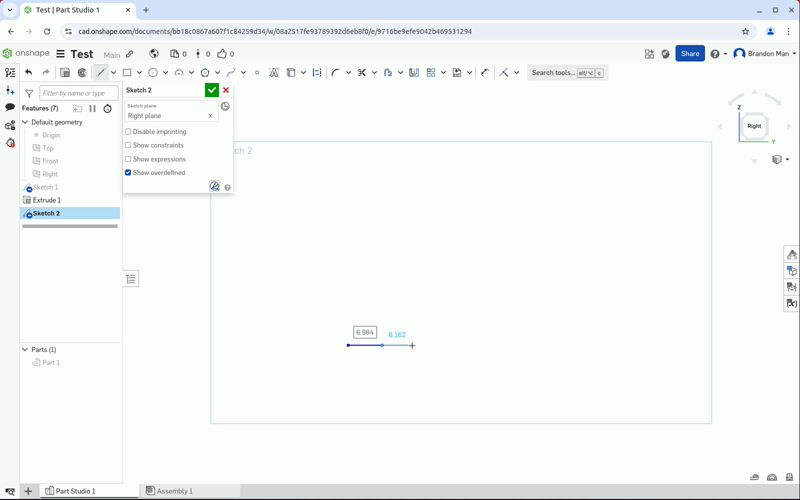
mouse_move(382, 303)
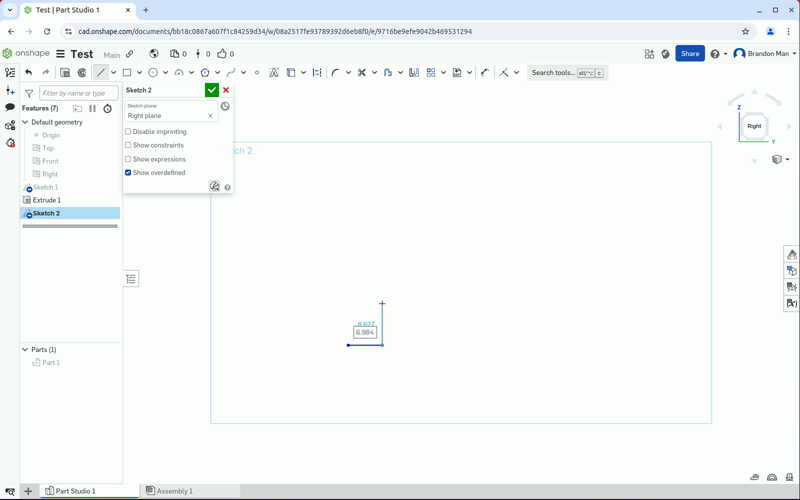
click(382, 303)
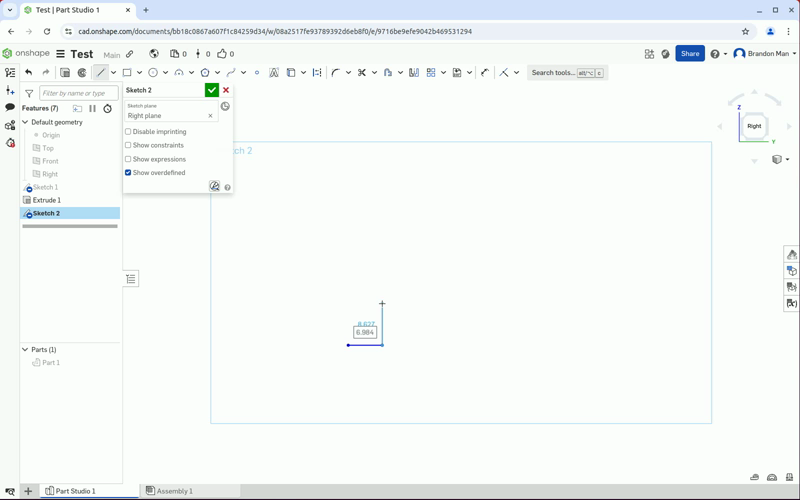
key_up(shift)
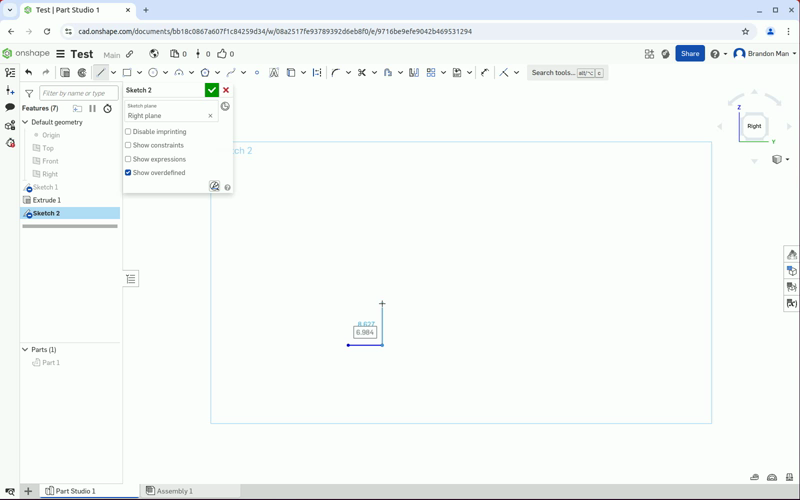
key_down(shift)
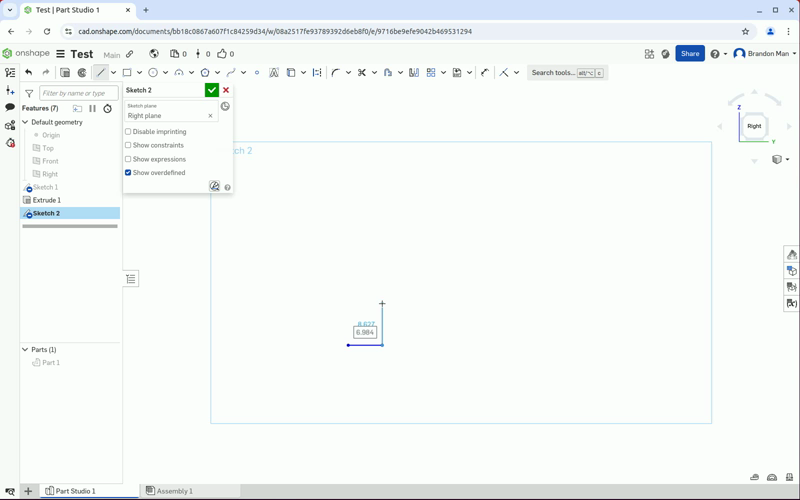
mouse_move(412, 303)
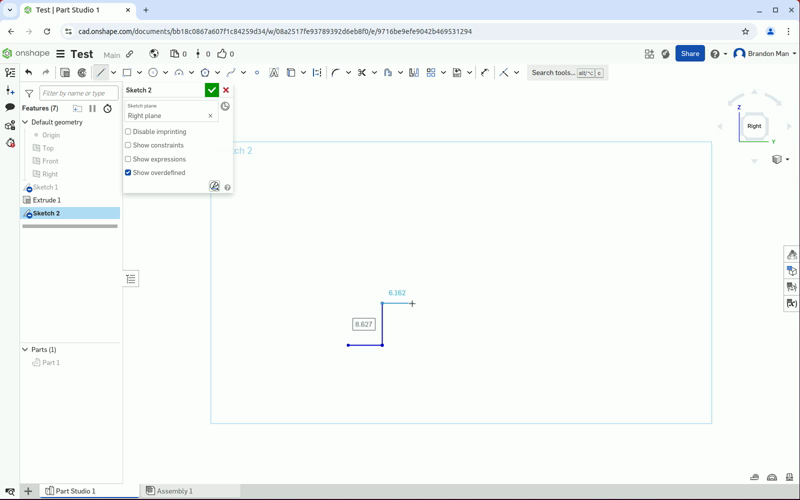
mouse_move(348, 303)
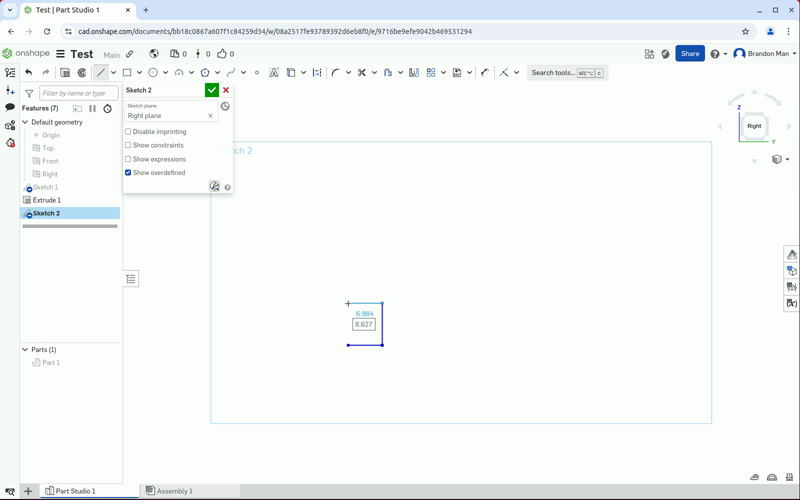
click(348, 303)
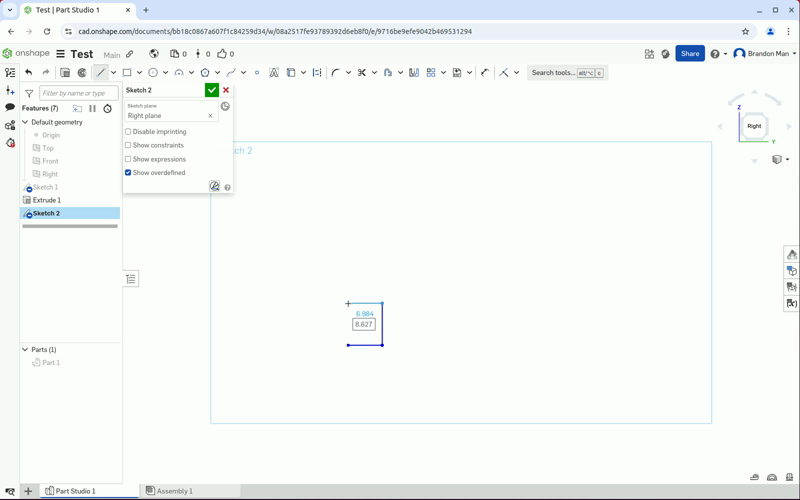
key_up(shift)
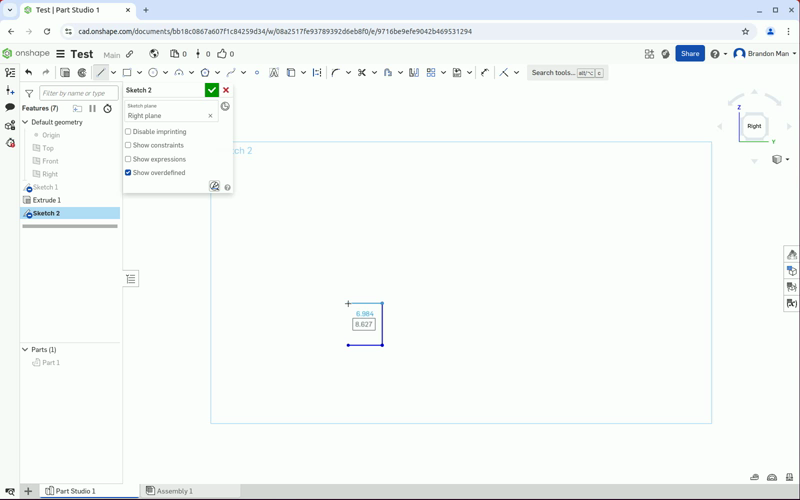
mouse_move(378, 303)
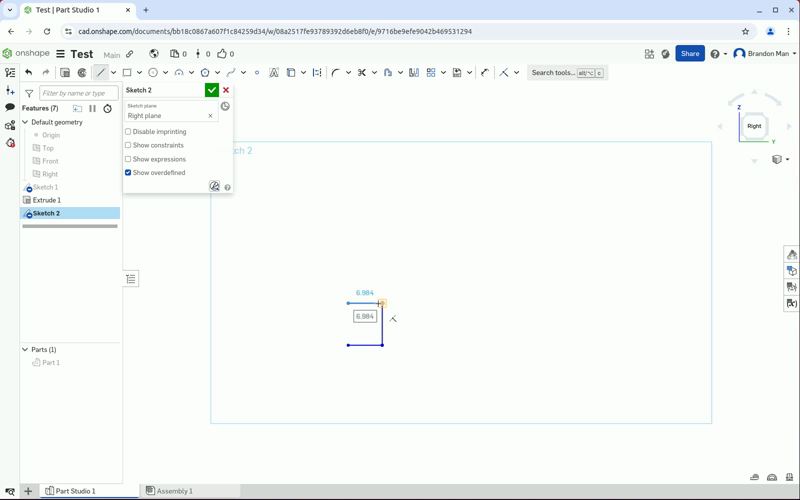
key_down(shift)
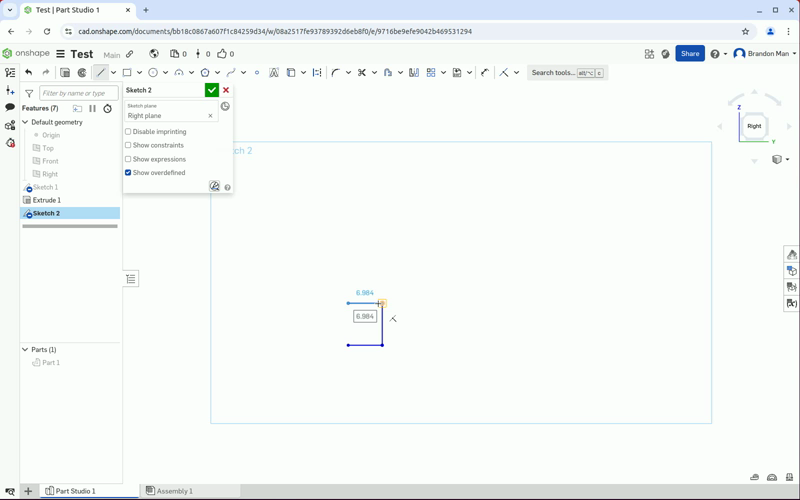
mouse_move(348, 345)
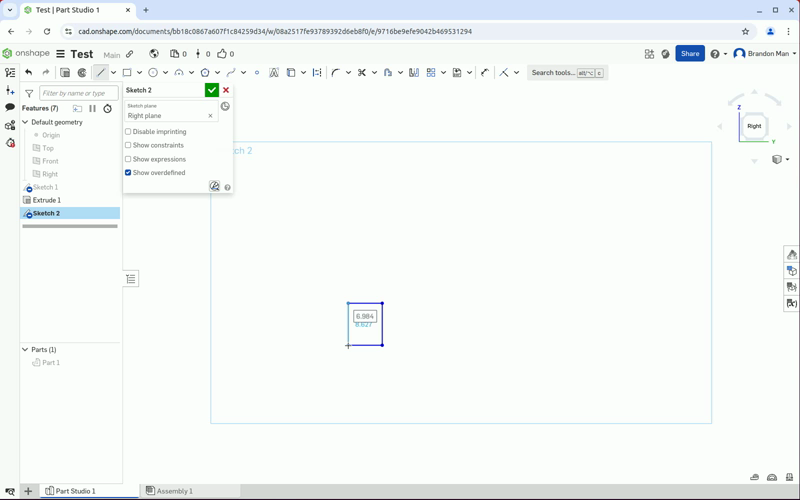
key_up(shift)
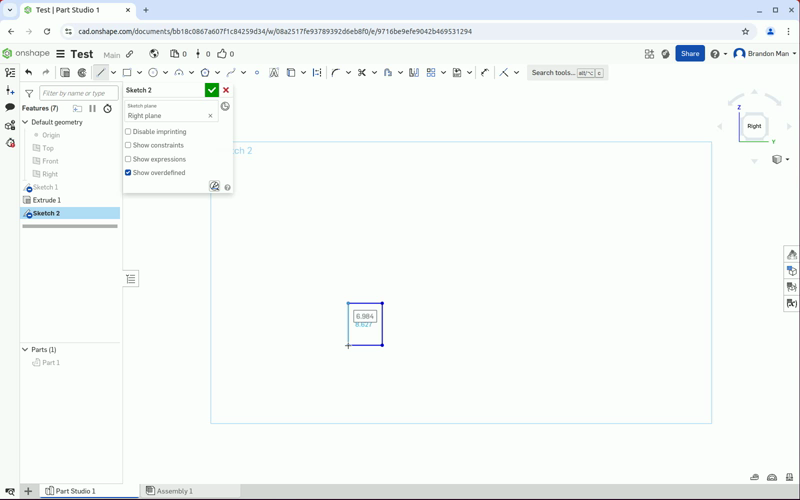
click(348, 345)
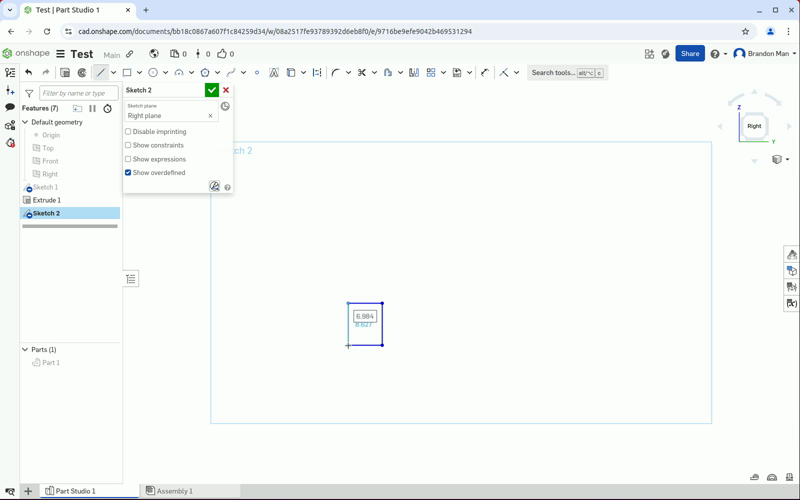
key(esc)
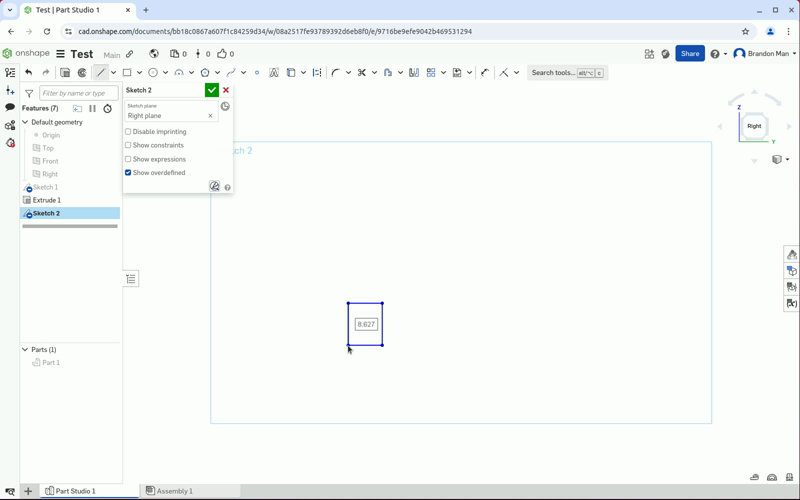
mouse_move(359, 342)
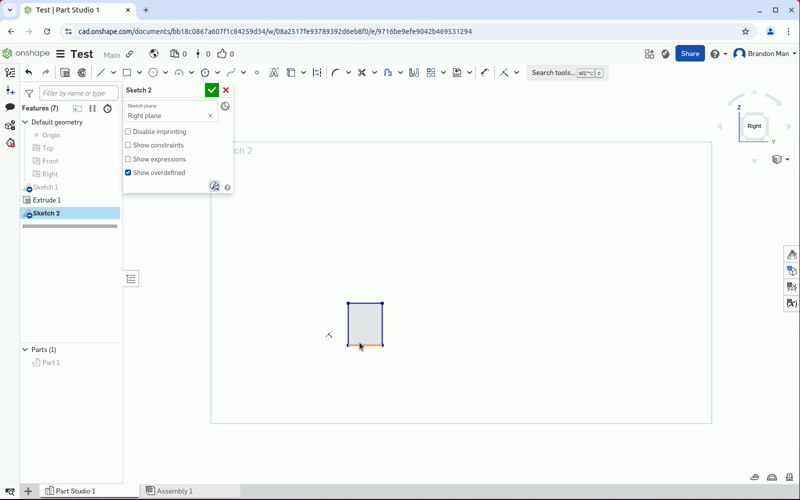
scroll(6)
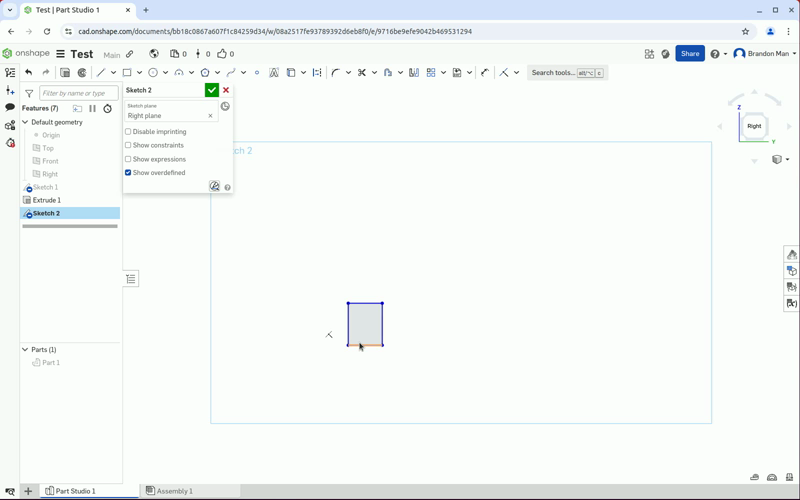
scroll(6)
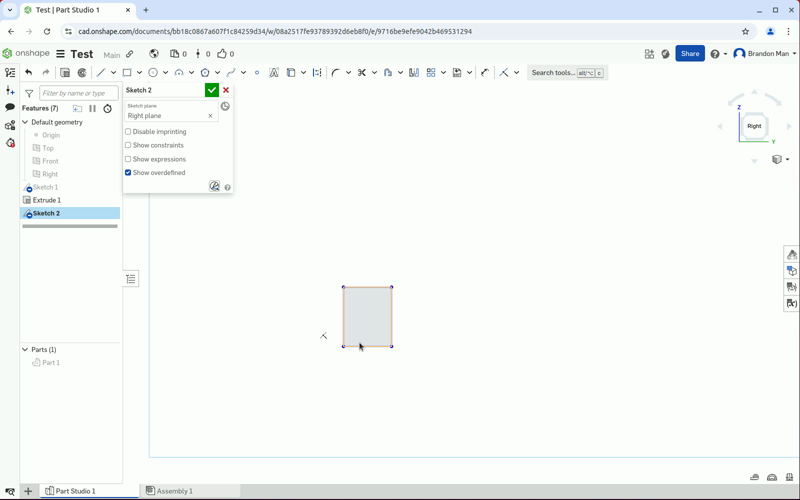
scroll(6)
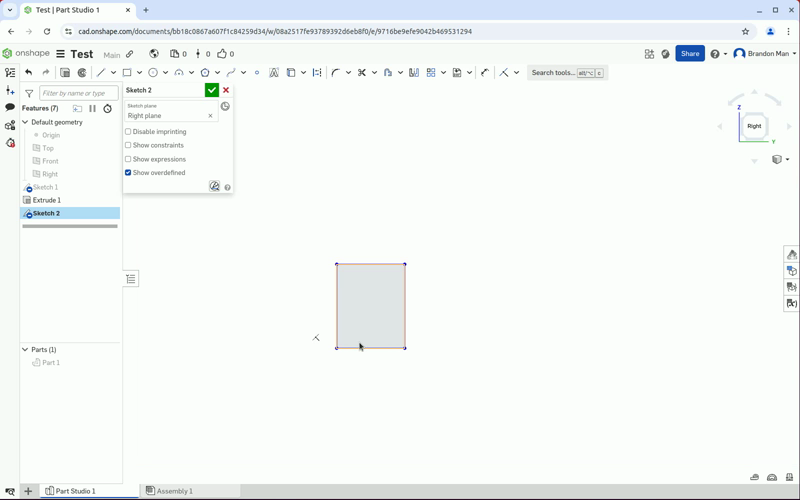
scroll(6)
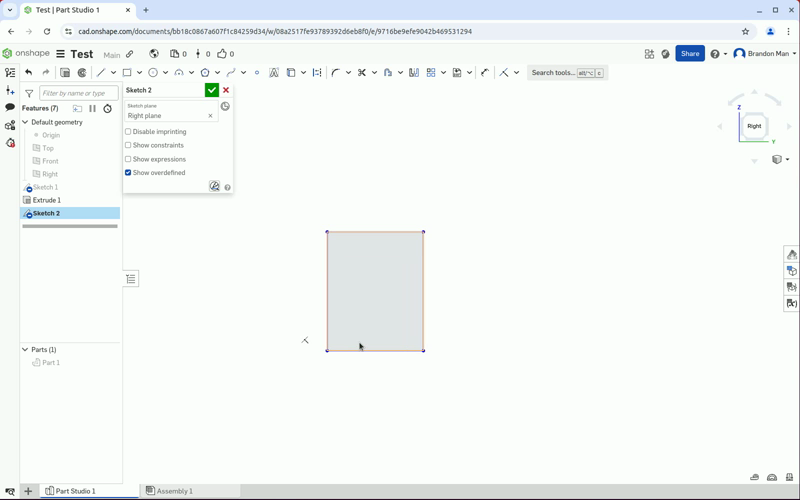
scroll(6)
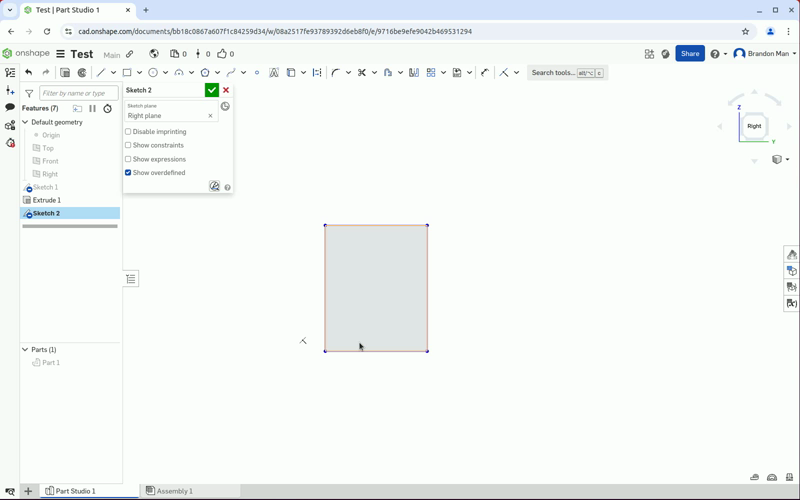
scroll(6)
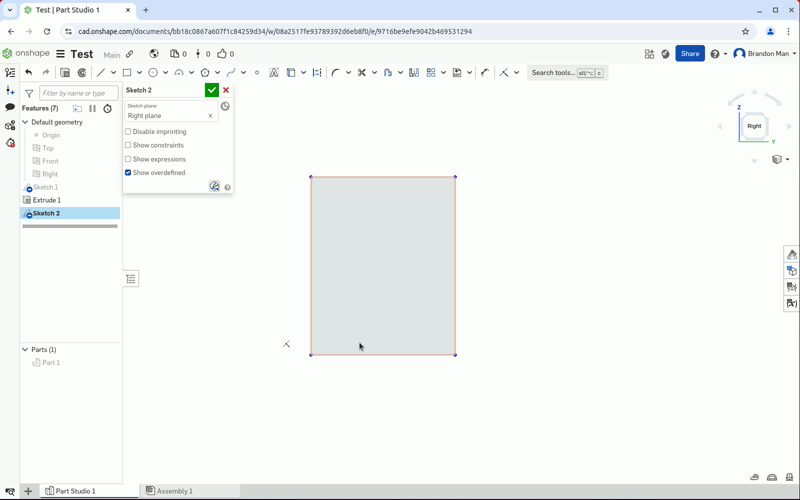
scroll(6)
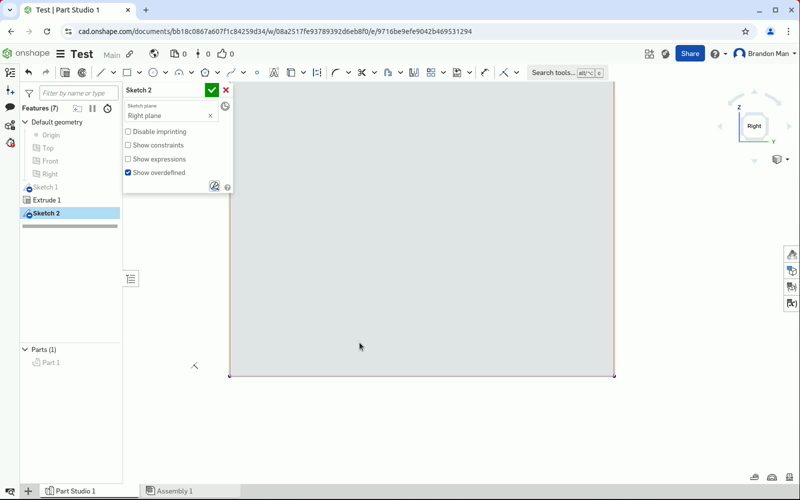
click(359, 342)
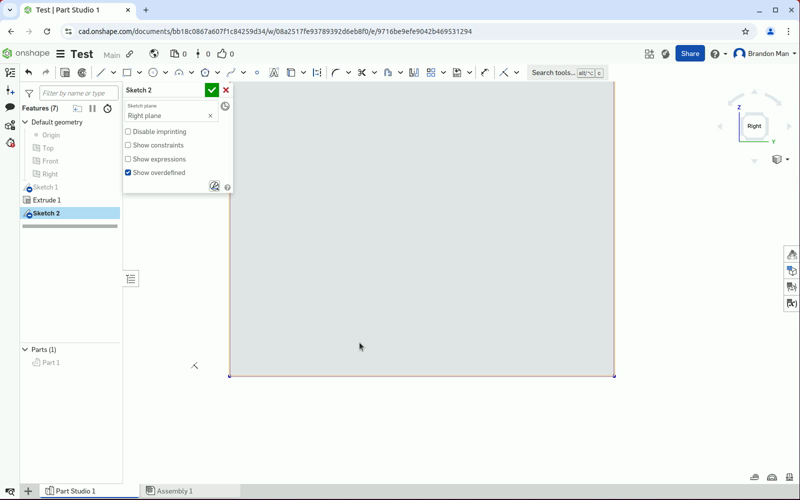
scroll(-6)
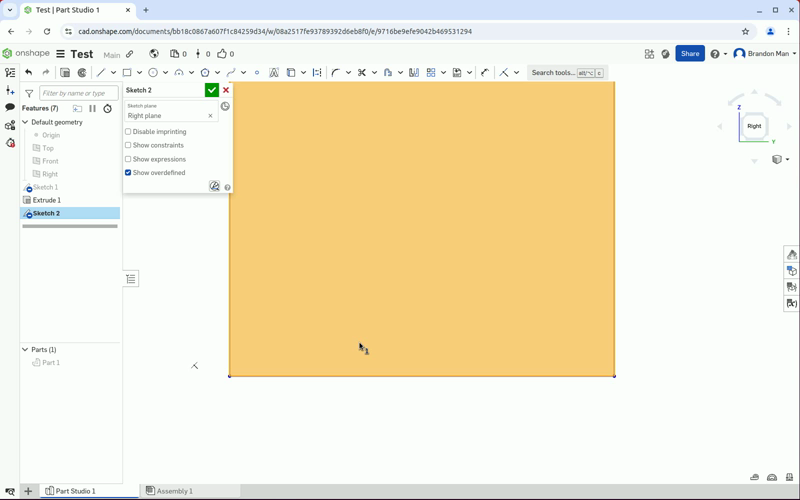
scroll(-6)
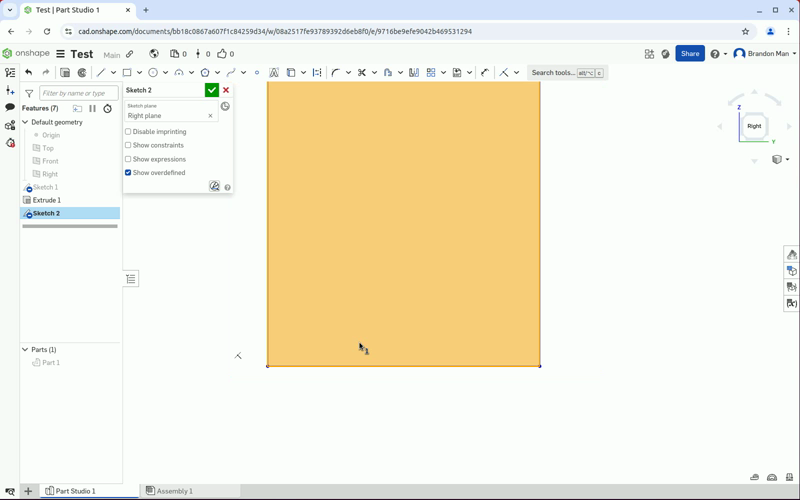
scroll(-6)
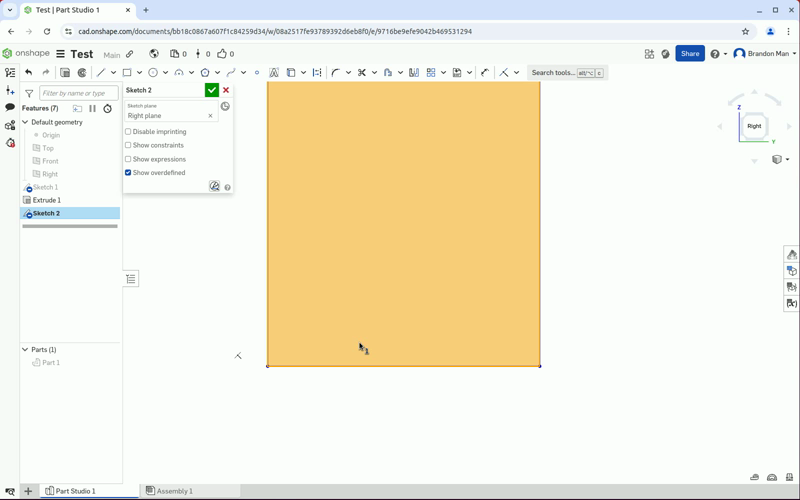
scroll(-6)
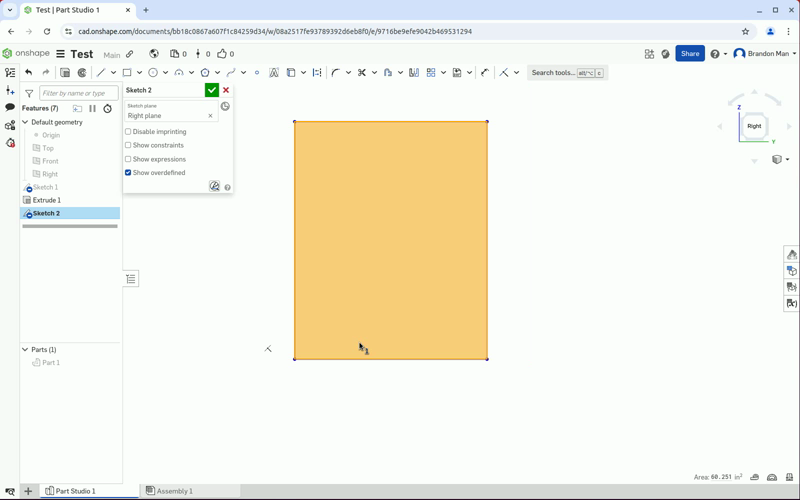
scroll(-6)
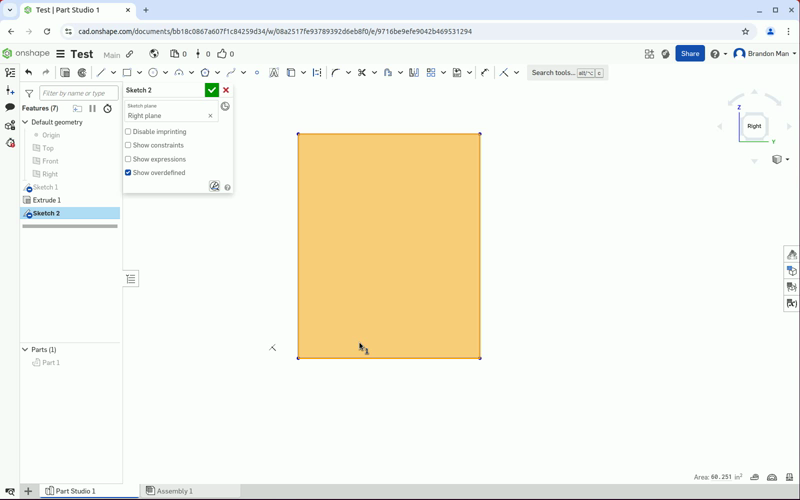
scroll(-6)
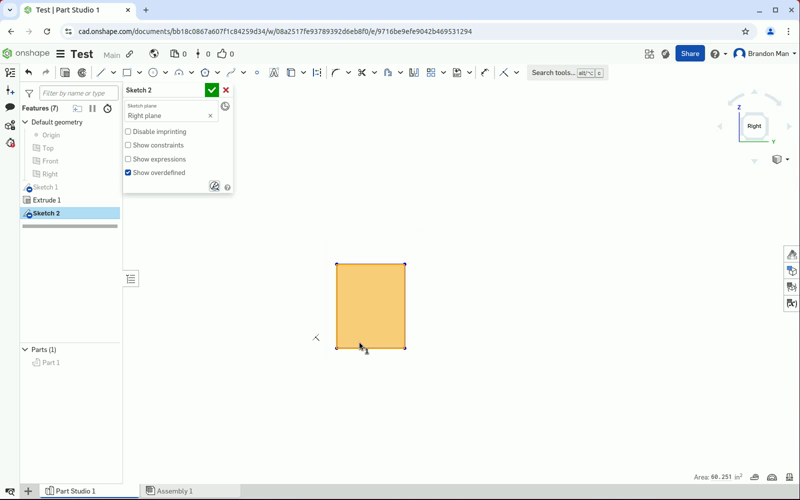
scroll(-6)
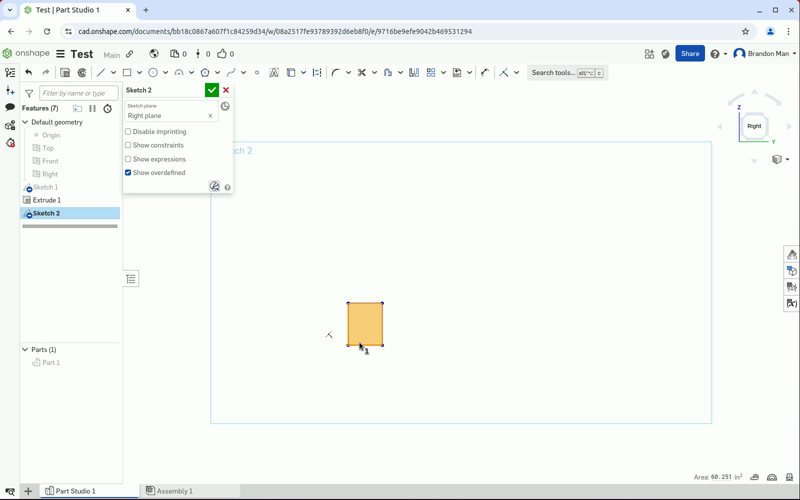
mouse_move(73, 352)
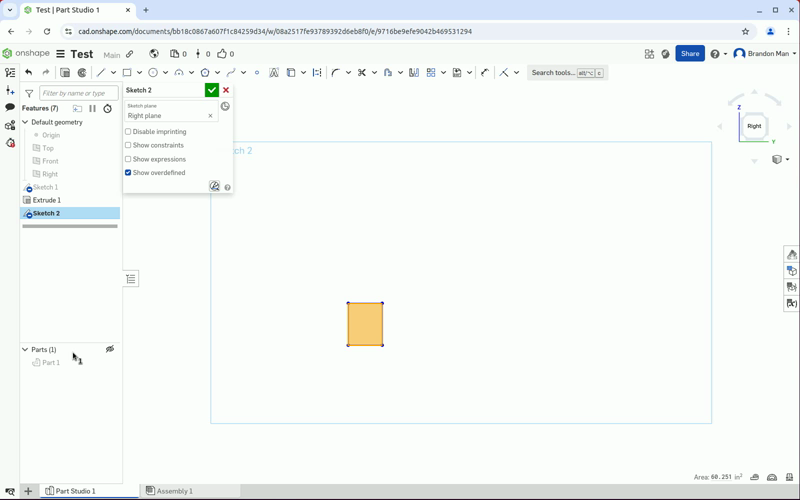
key(shift+y)
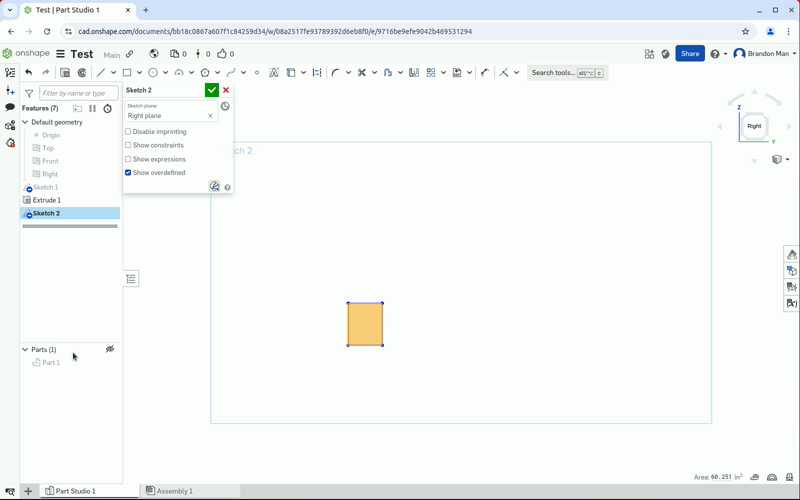
key(shift+e)
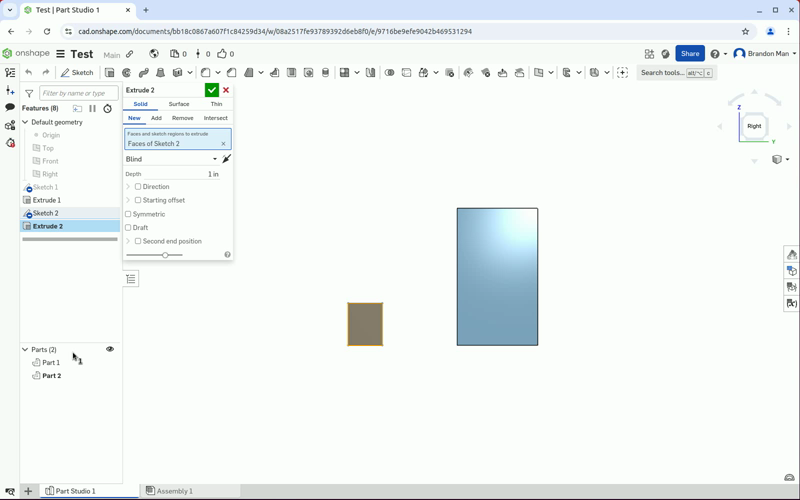
mouse_move(143, 106)
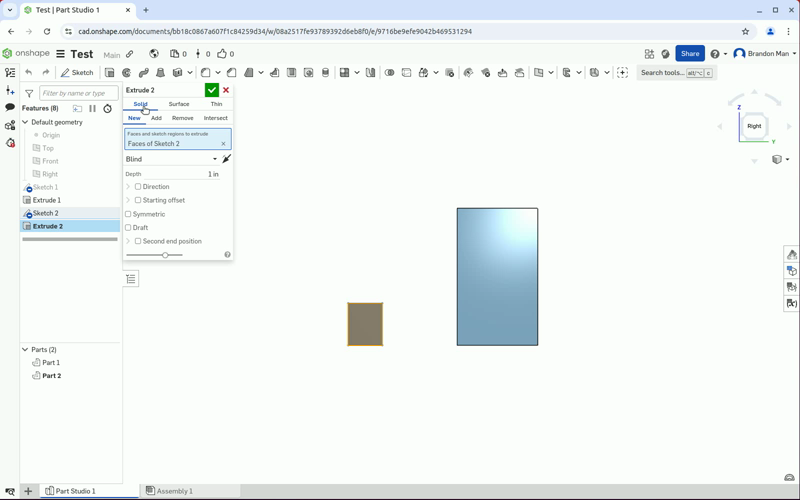
click(143, 106)
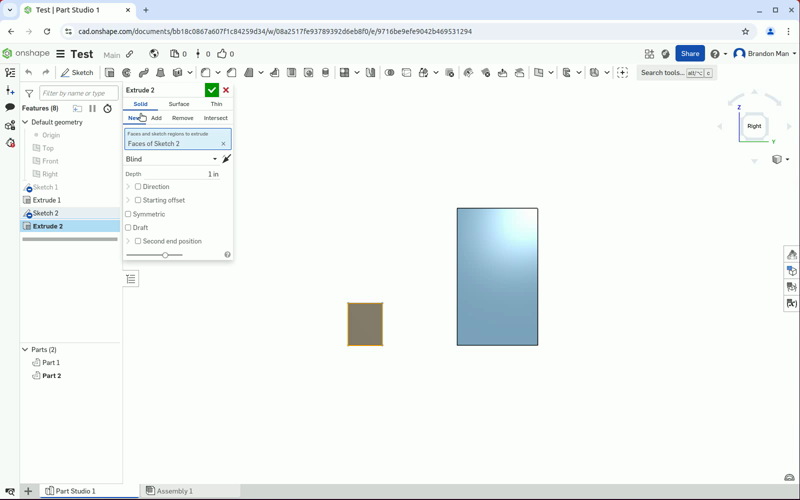
mouse_move(137, 120)
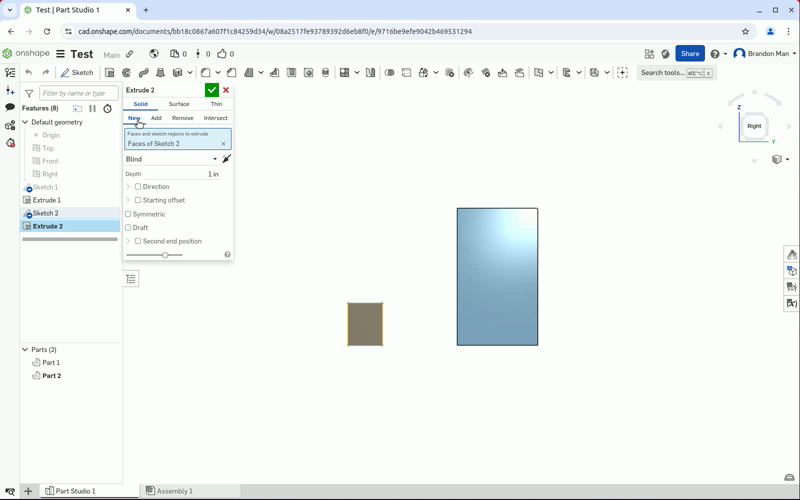
click(137, 120)
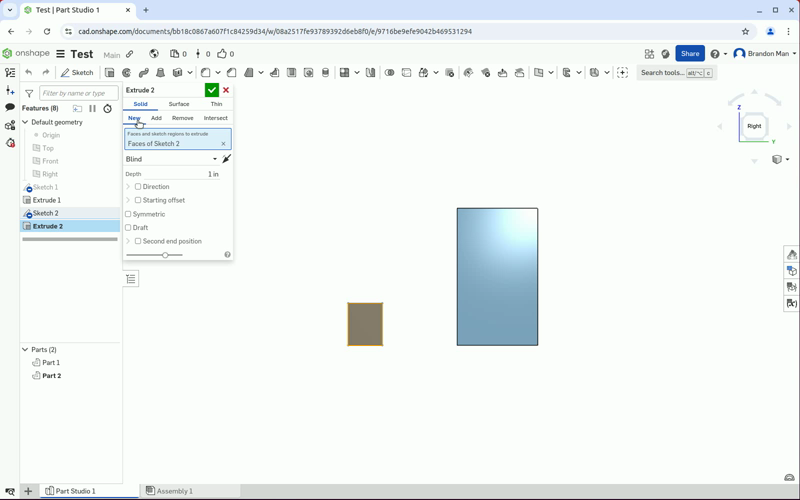
key(tab, 4)
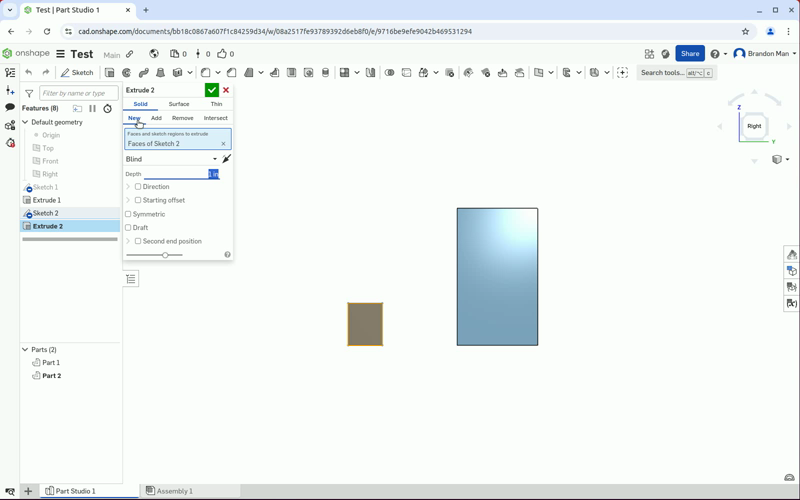
text(19.257)
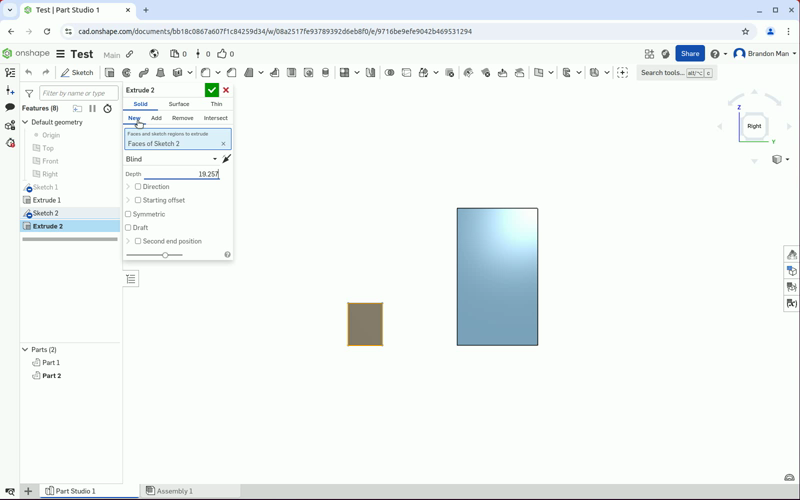
key(enter)
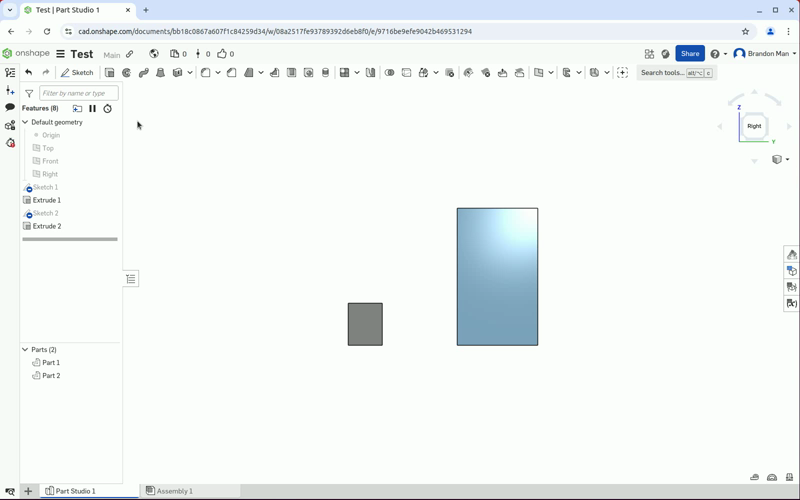
key(shift+h)
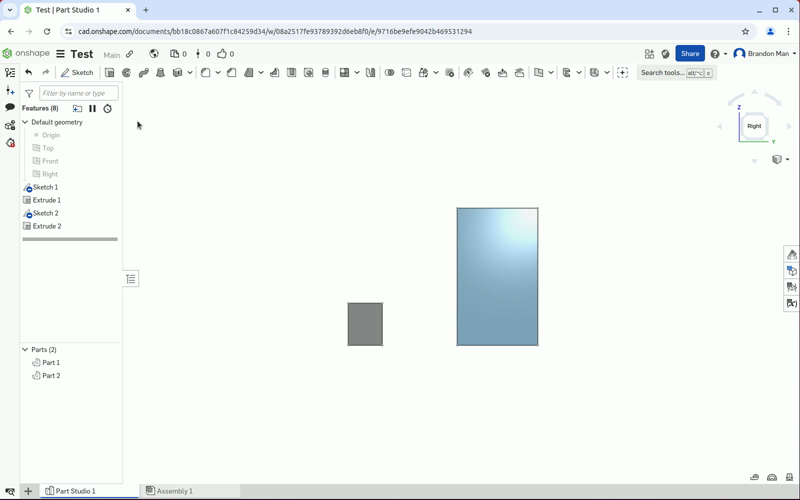
key(shift+h)
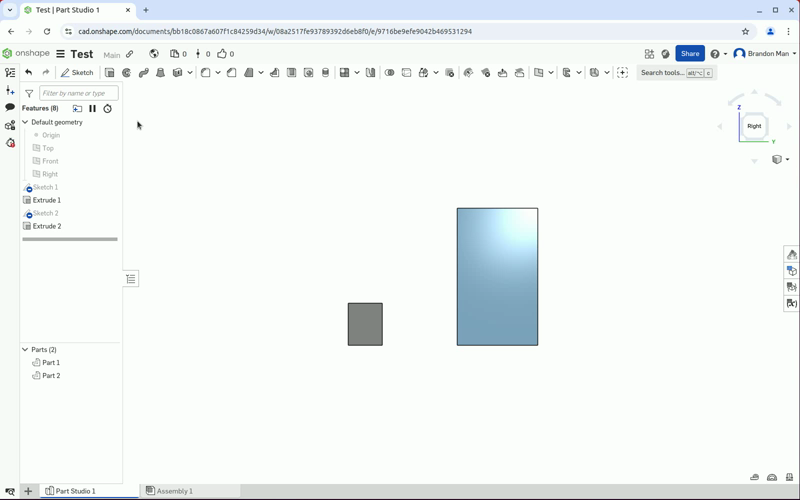
mouse_move(73, 189)
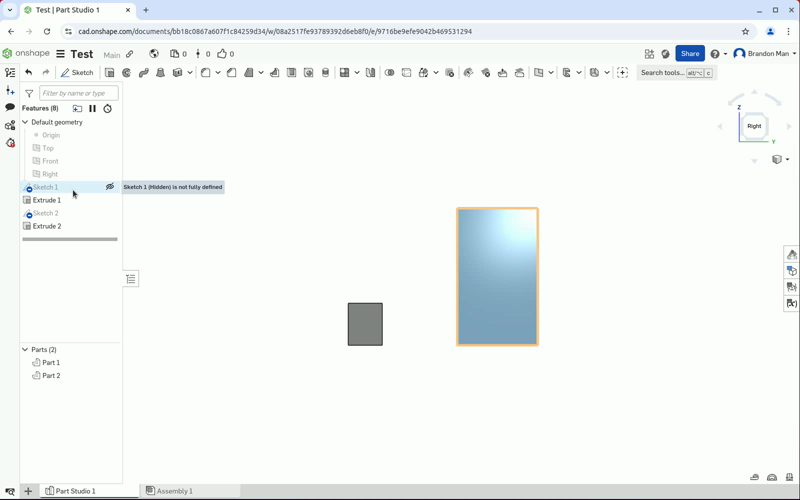
click(73, 189)
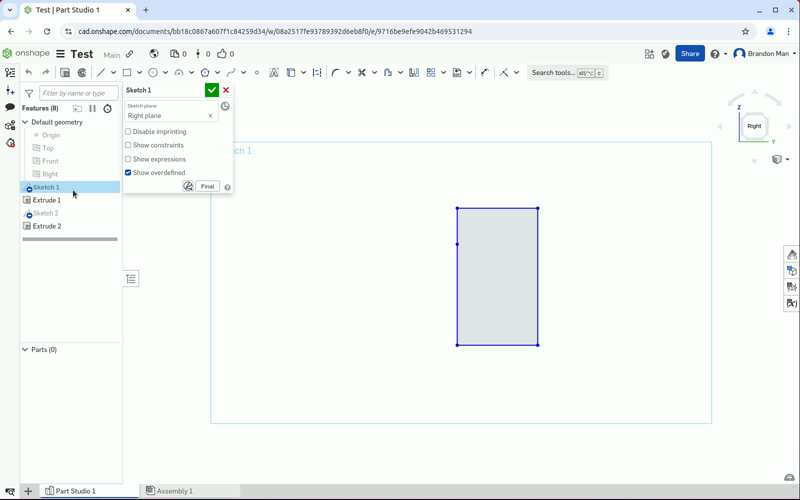
mouse_move(229, 92)
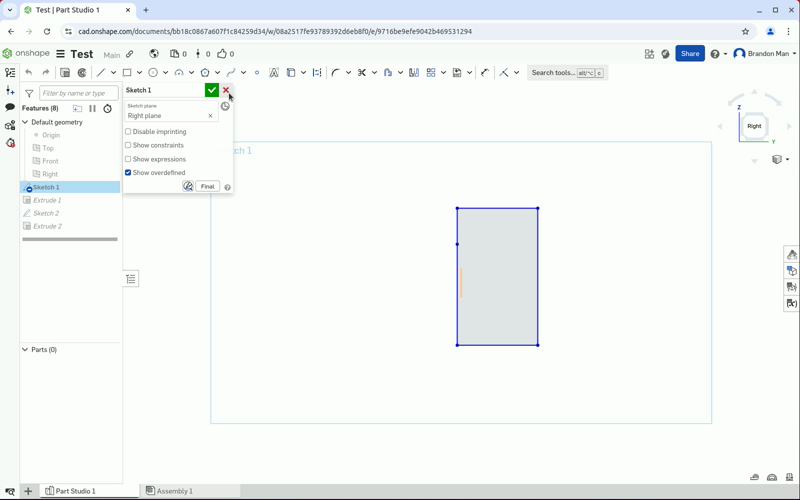
click(229, 92)
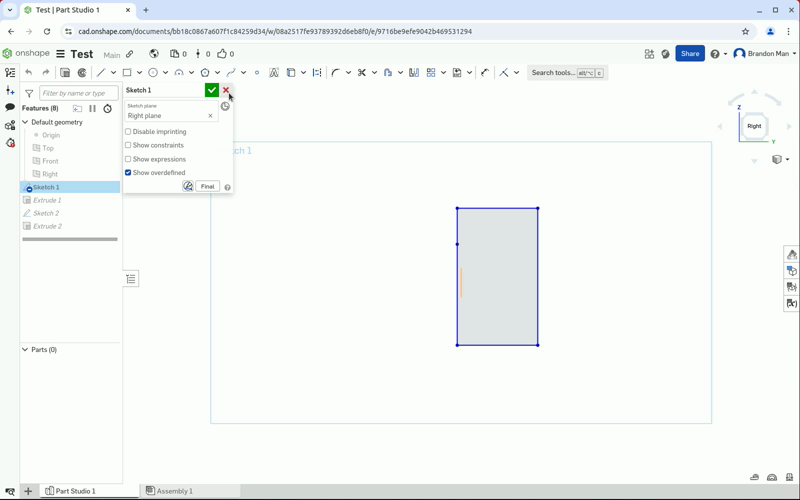
key(shift+s)
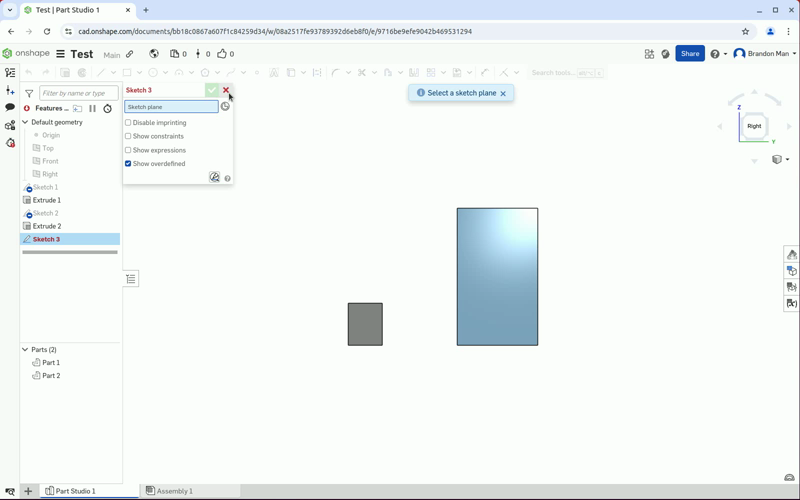
mouse_move(73, 176)
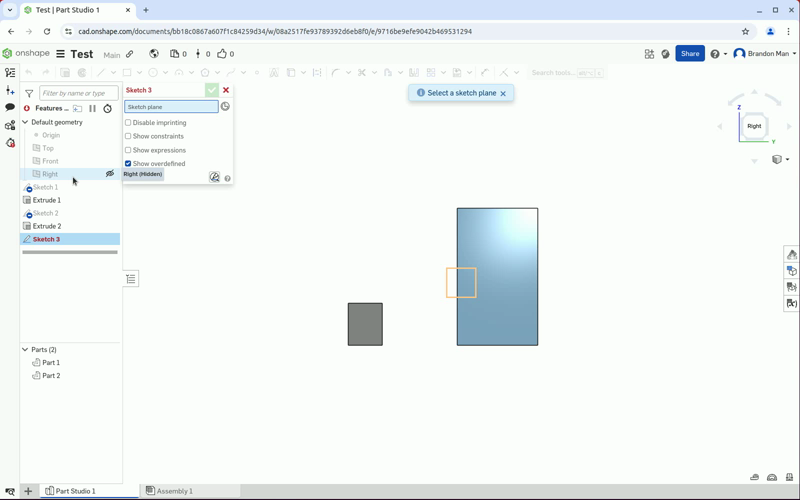
click(73, 176)
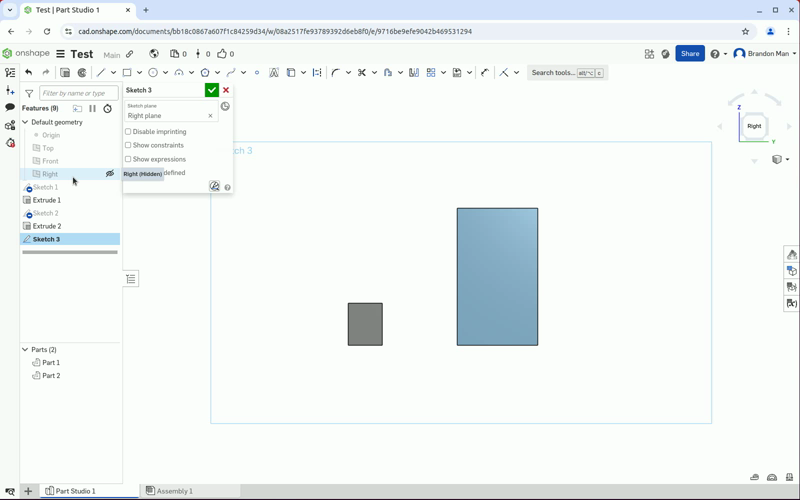
mouse_move(73, 352)
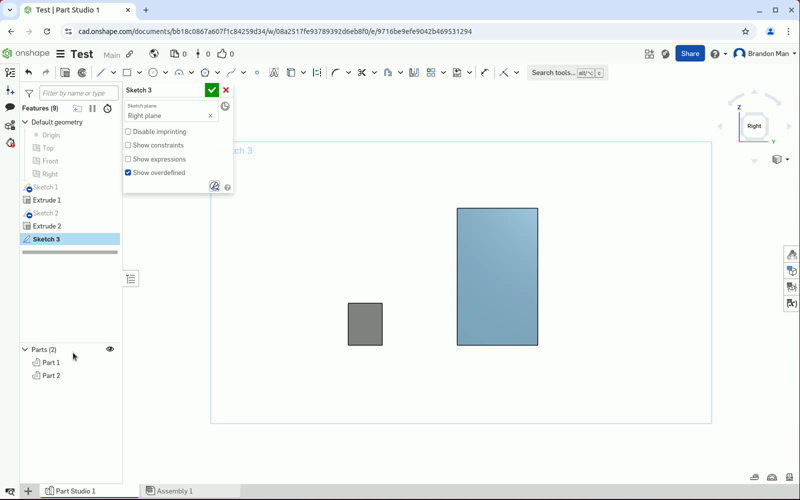
key(y)
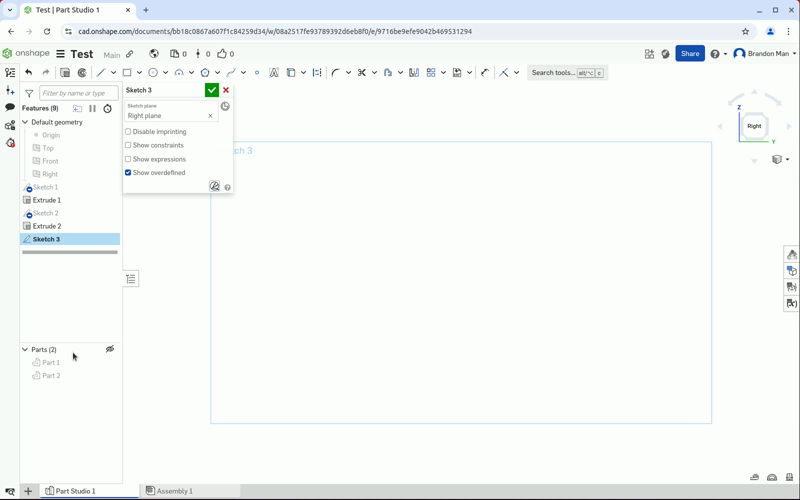
key(l)
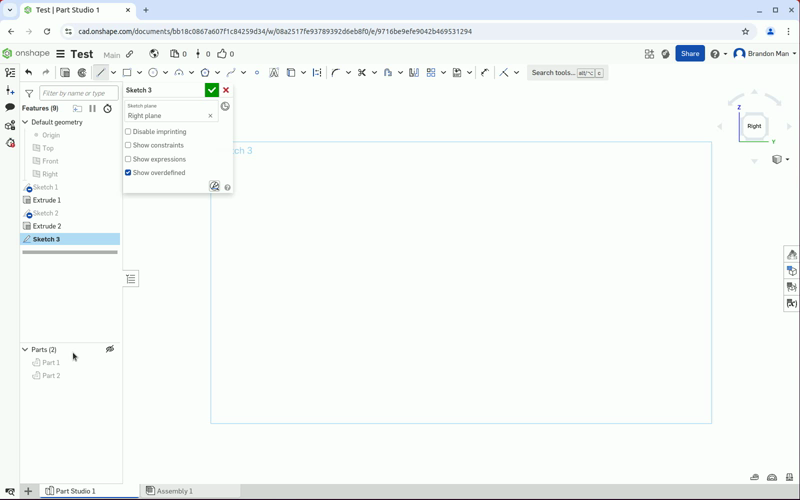
key_down(shift)
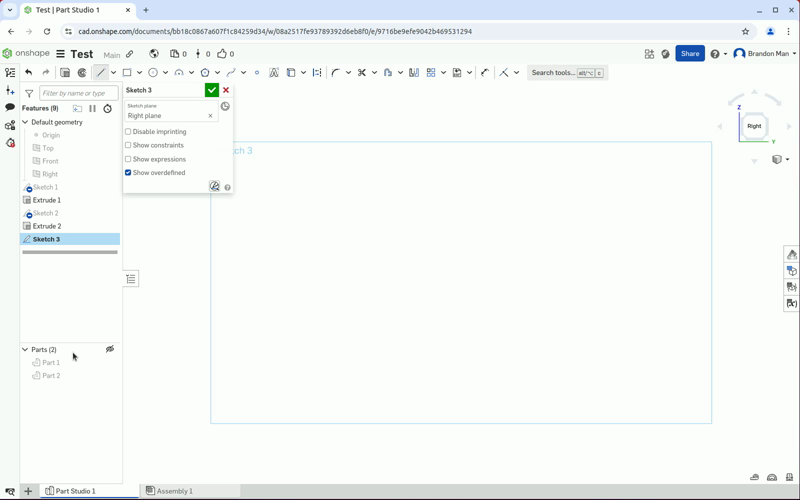
mouse_move(417, 345)
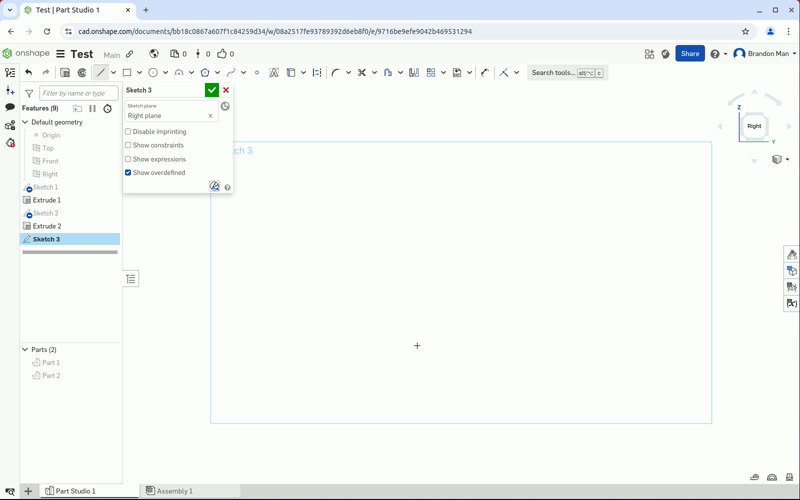
click(417, 345)
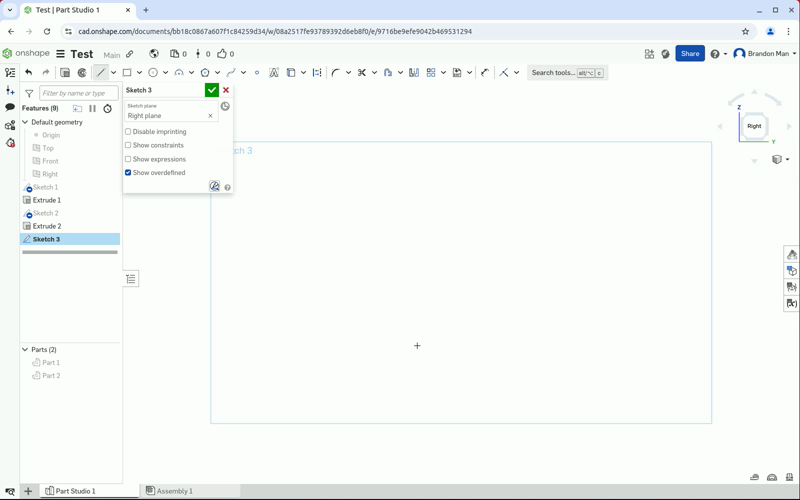
key_up(shift)
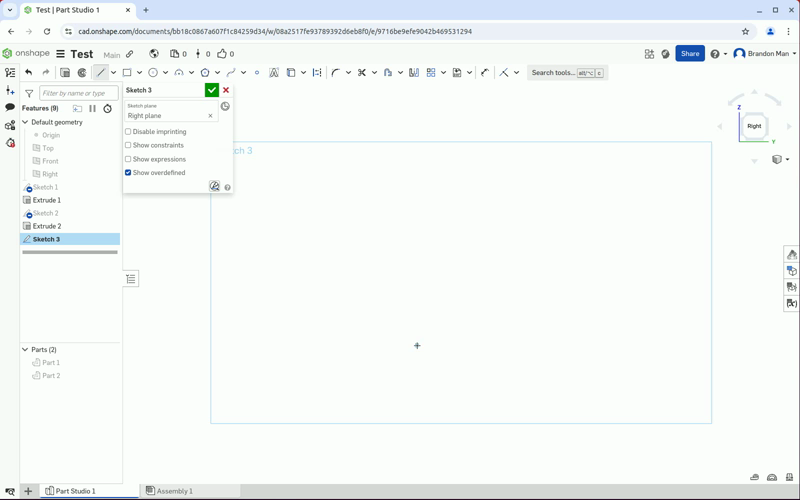
key_down(shift)
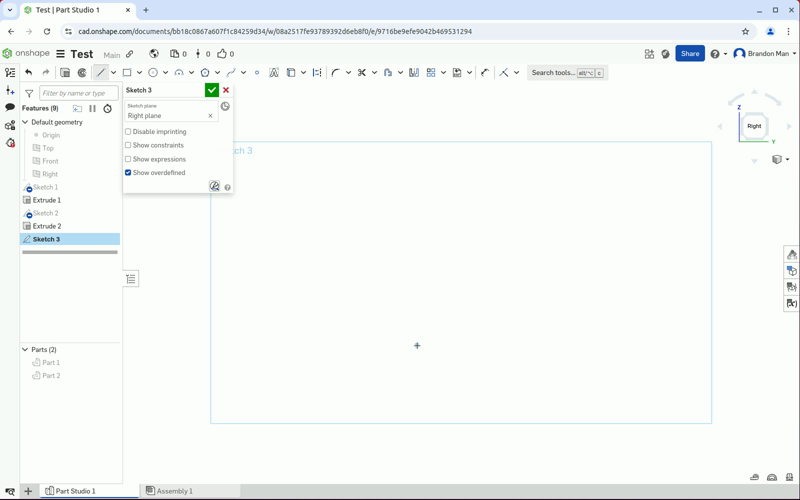
mouse_move(447, 345)
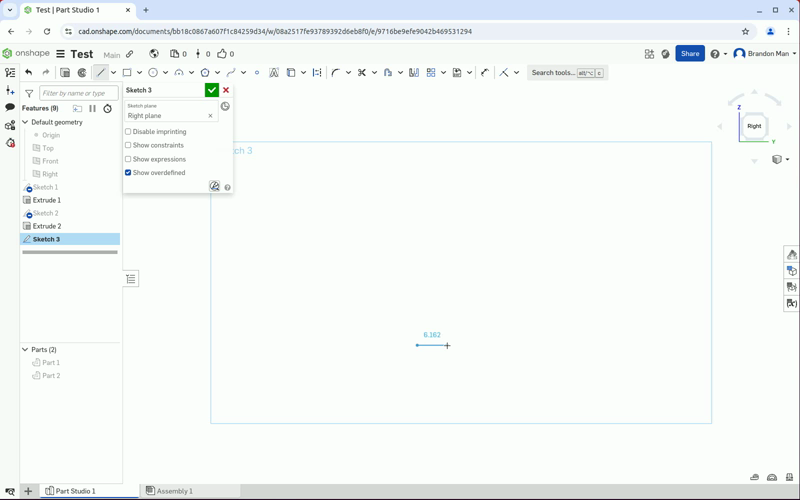
mouse_move(457, 345)
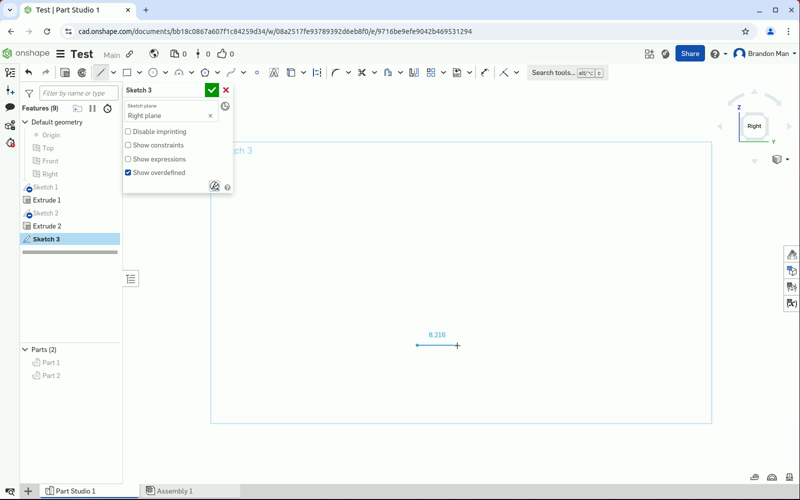
click(457, 345)
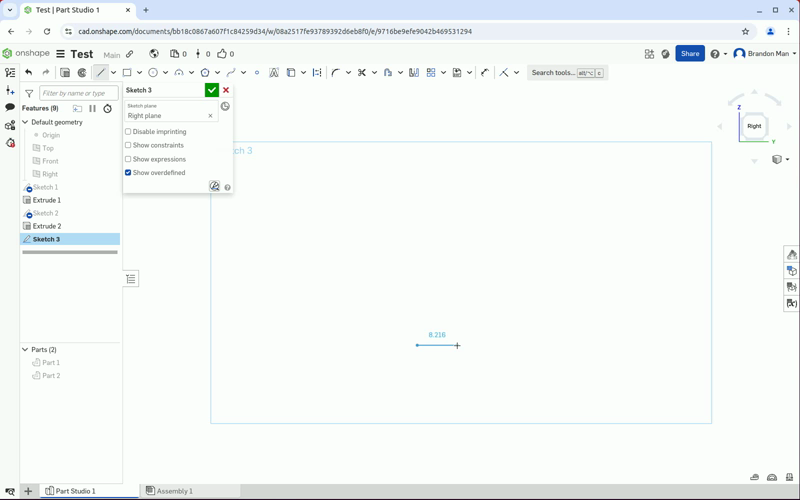
key_up(shift)
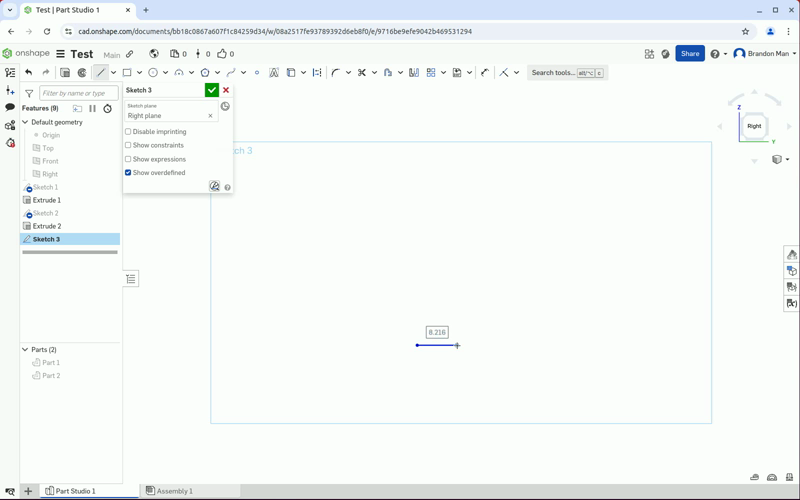
key_down(shift)
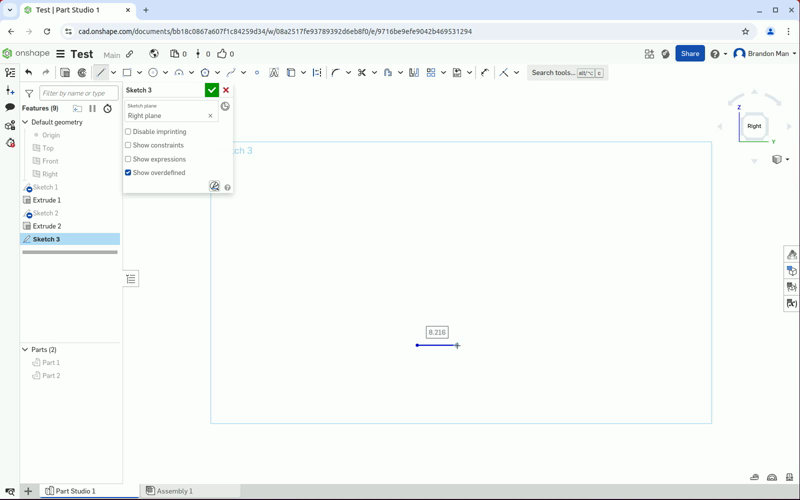
mouse_move(457, 243)
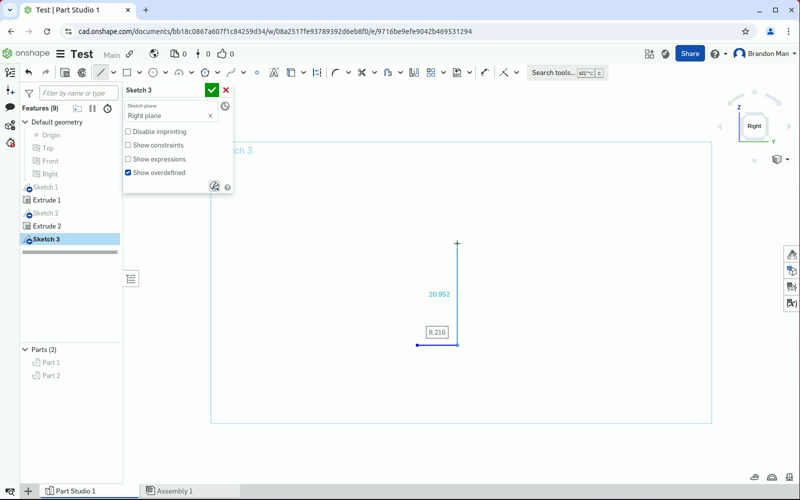
click(457, 243)
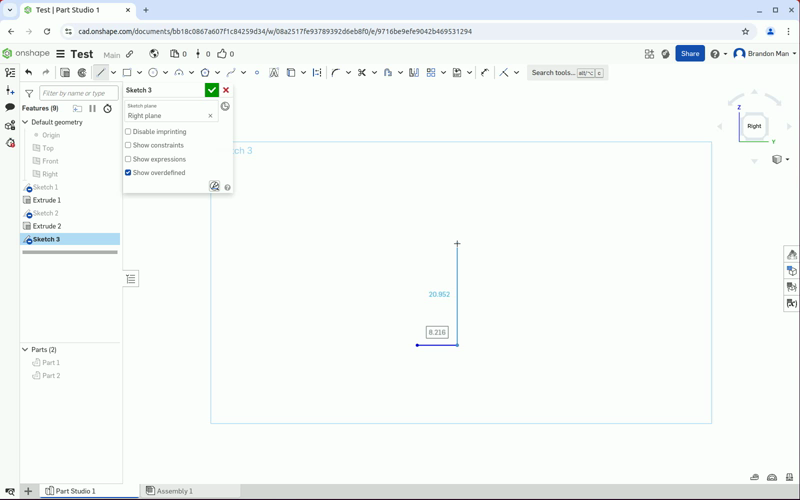
key_up(shift)
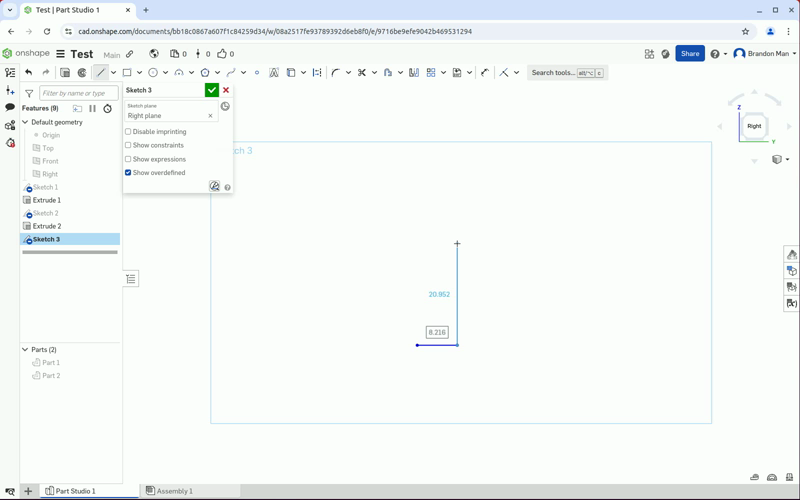
key_down(shift)
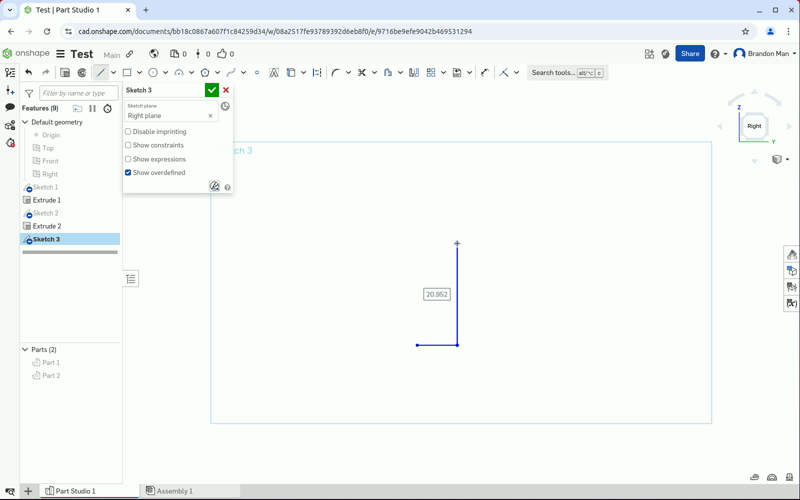
mouse_move(487, 243)
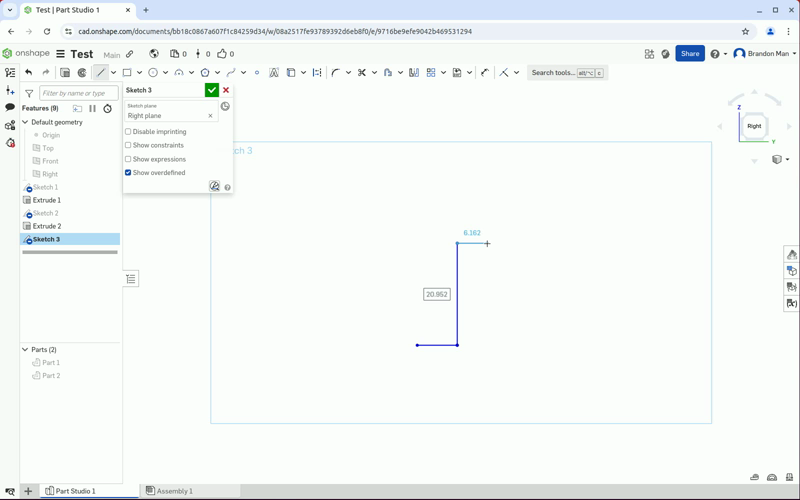
mouse_move(417, 243)
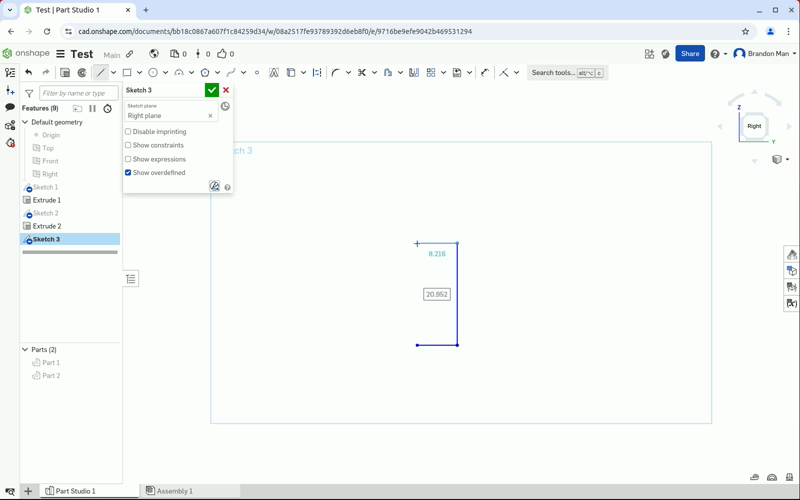
click(417, 243)
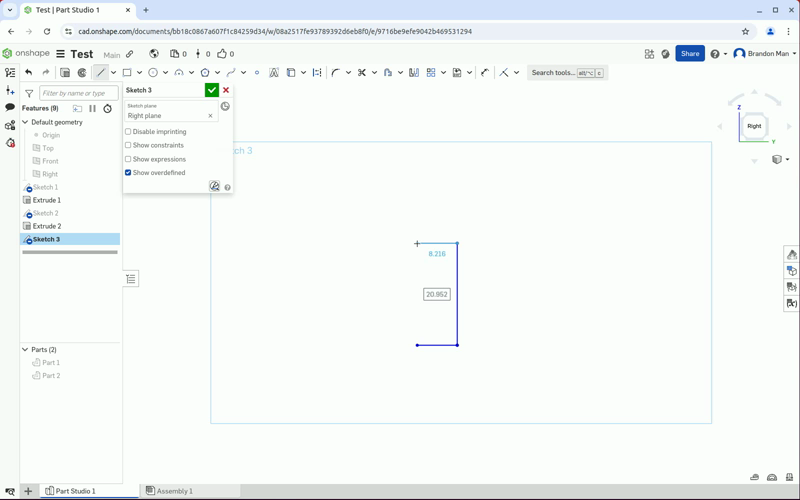
key_up(shift)
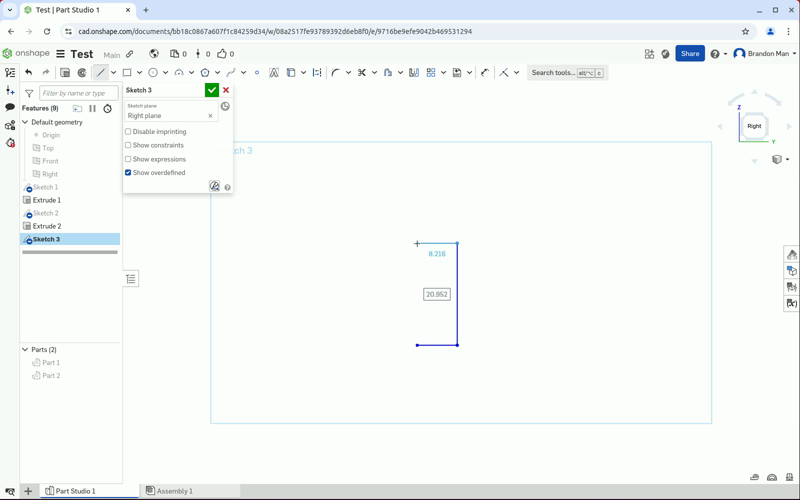
key_down(shift)
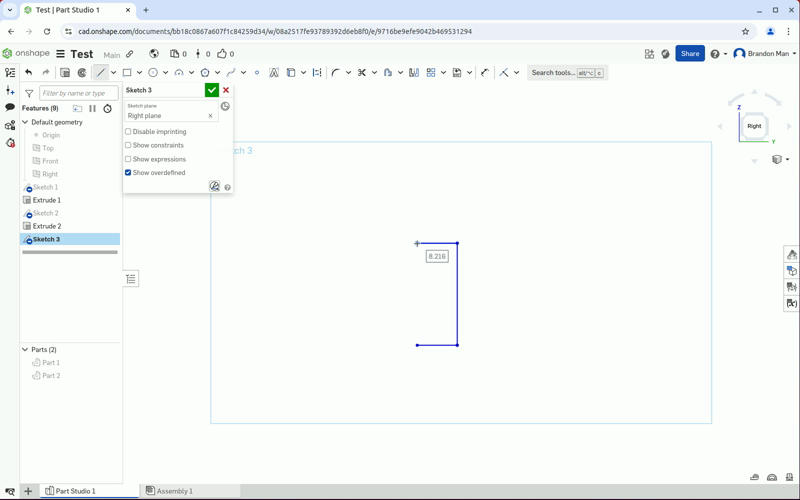
mouse_move(447, 243)
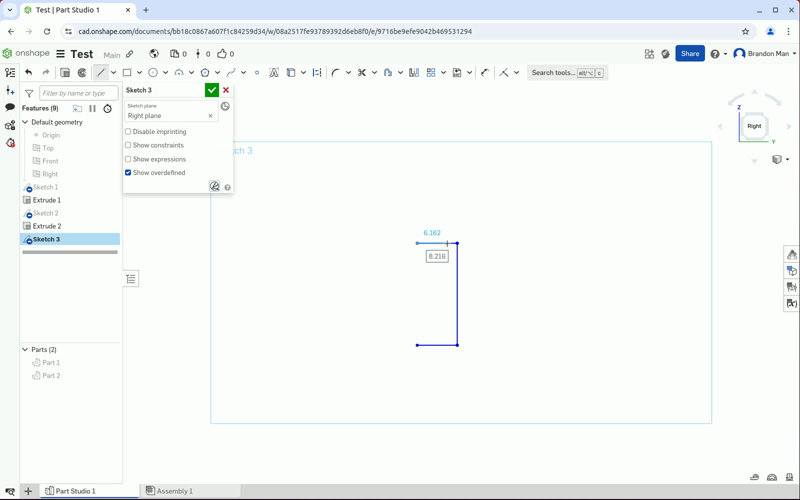
mouse_move(417, 272)
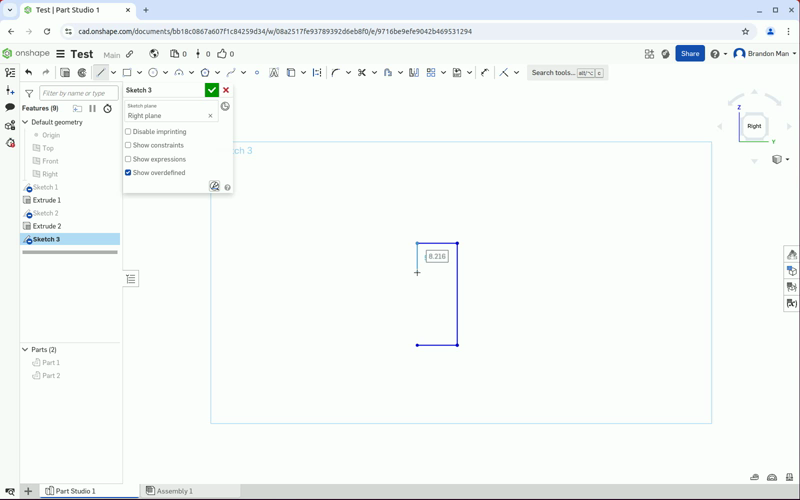
click(417, 272)
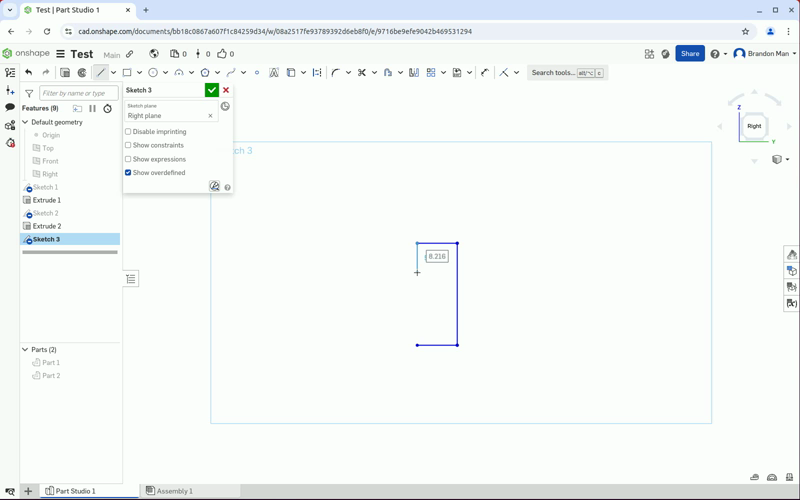
key_up(shift)
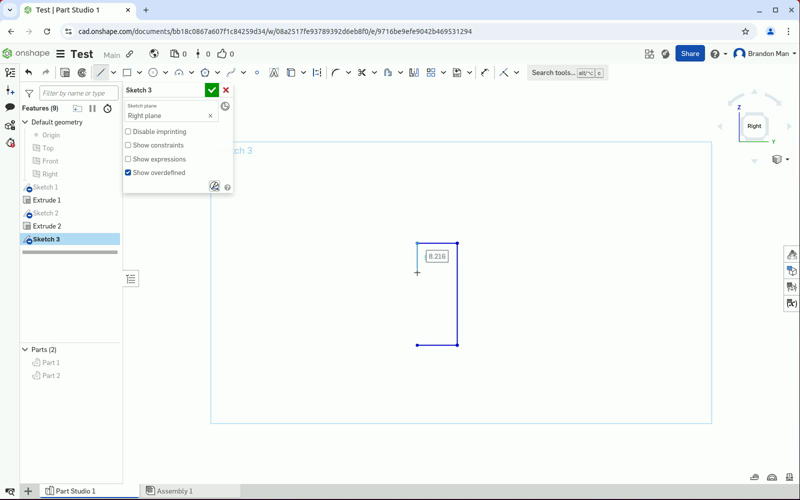
key_down(shift)
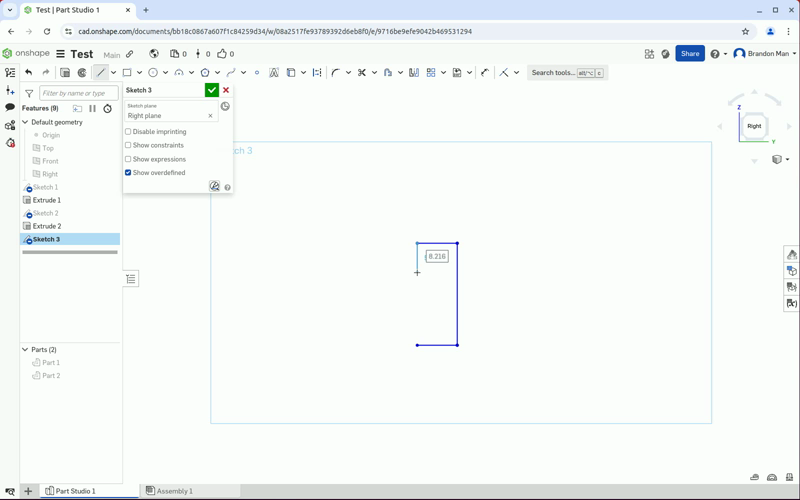
mouse_move(417, 345)
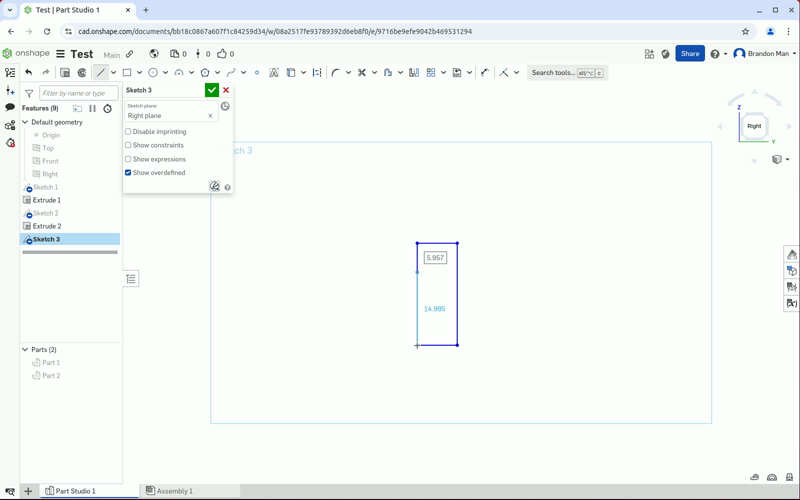
key_up(shift)
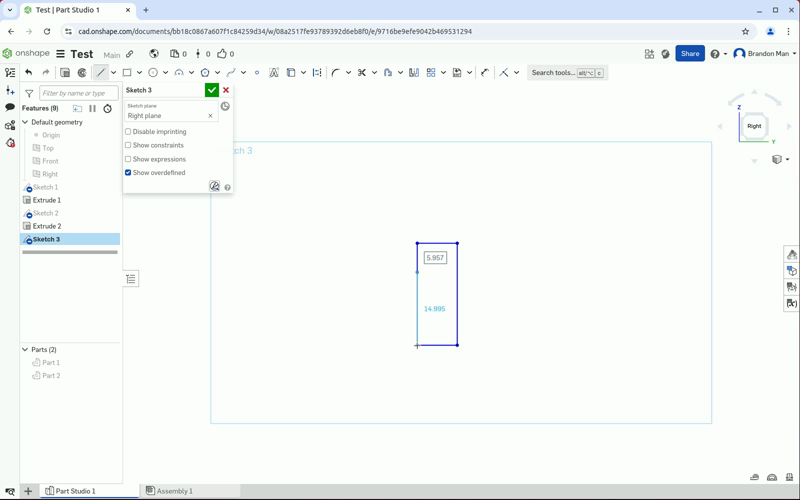
click(417, 345)
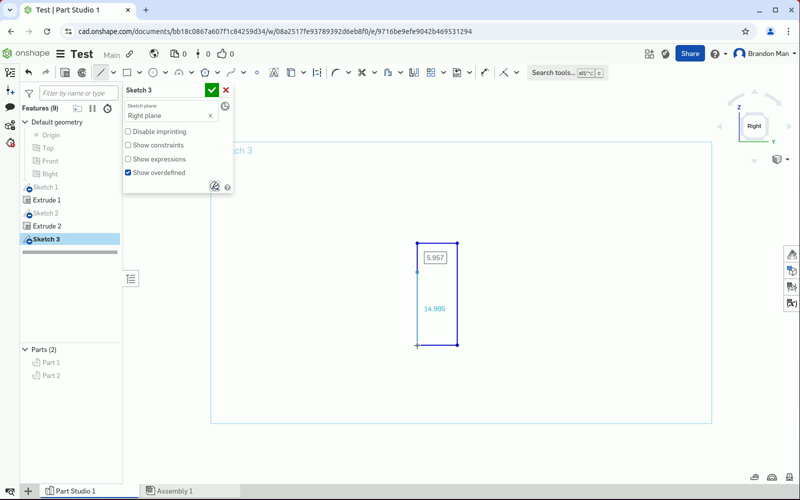
key(esc)
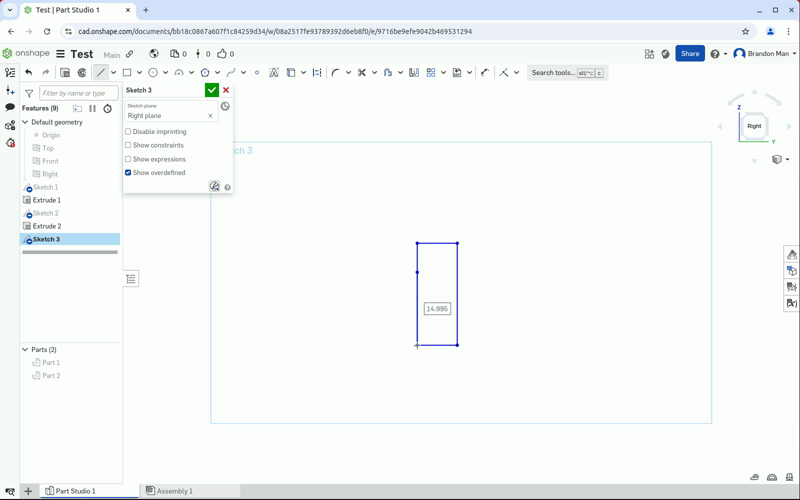
mouse_move(448, 327)
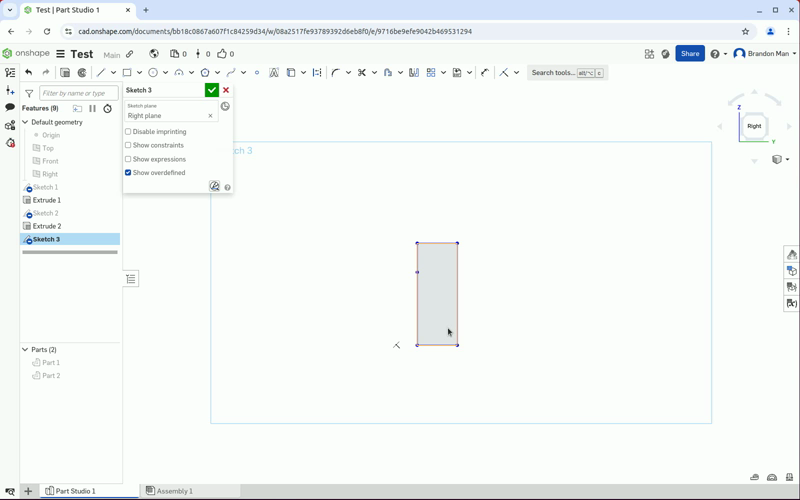
click(448, 327)
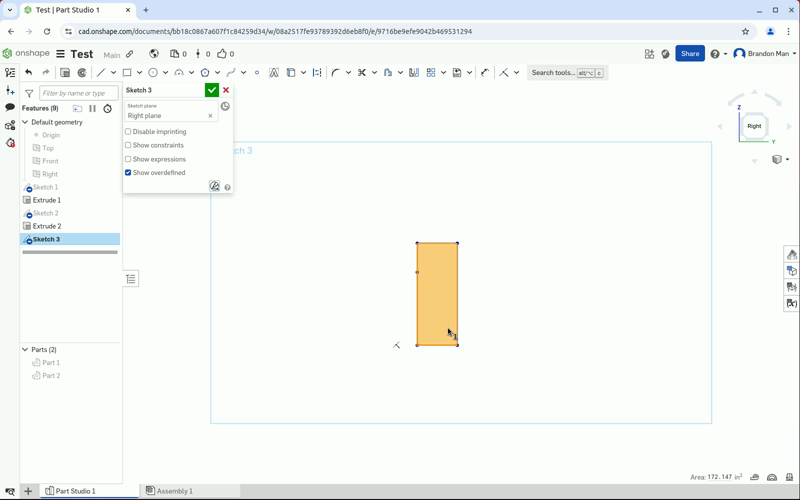
mouse_move(73, 352)
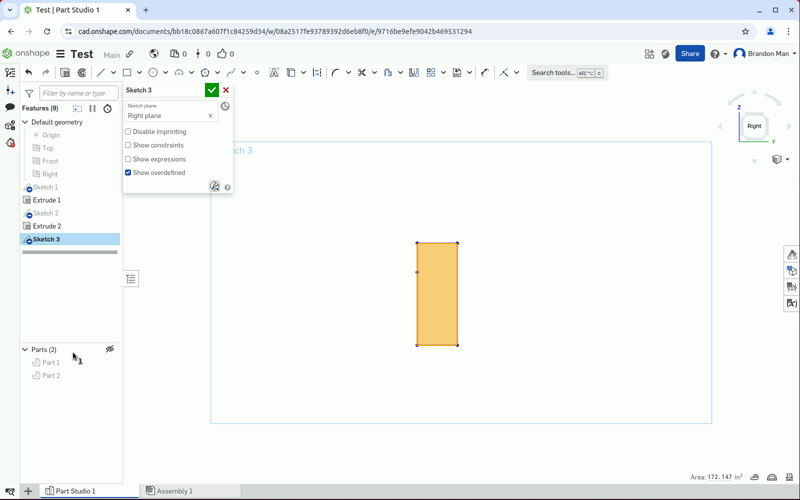
key(shift+y)
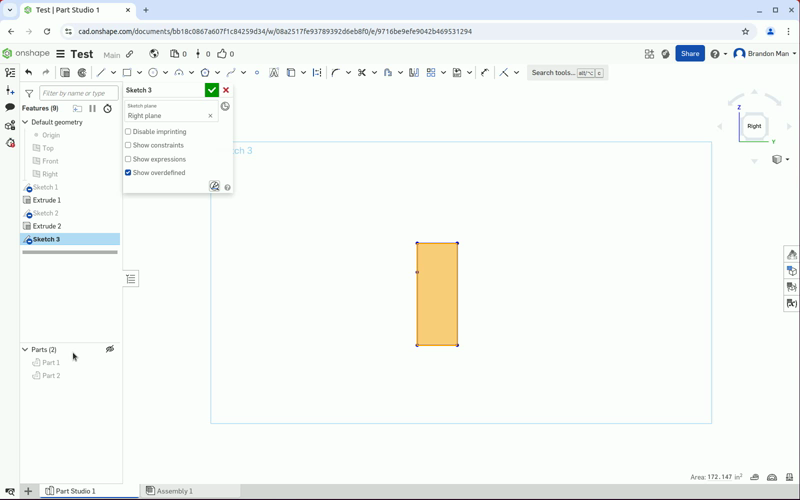
key(shift+e)
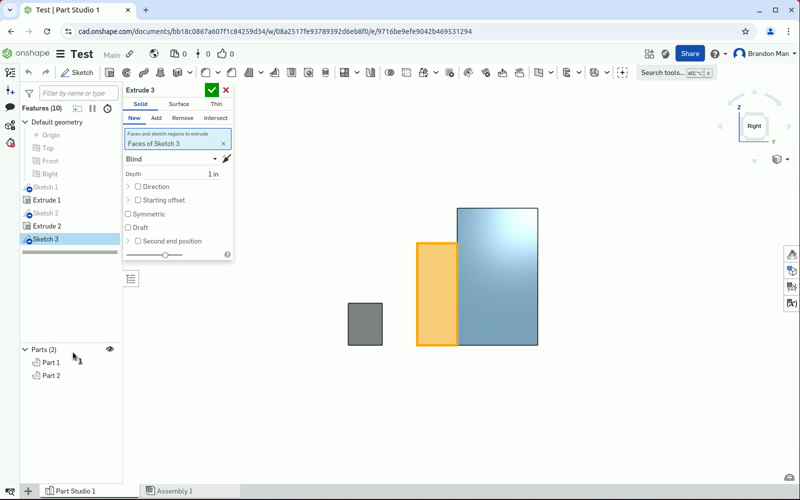
mouse_move(143, 106)
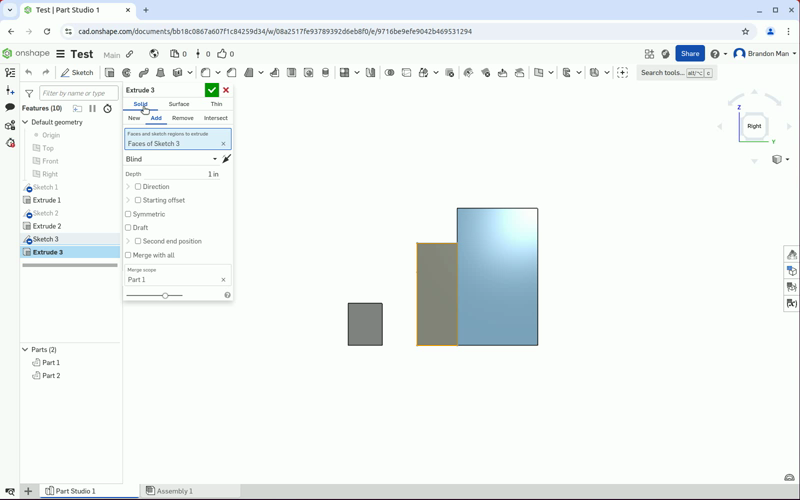
click(143, 106)
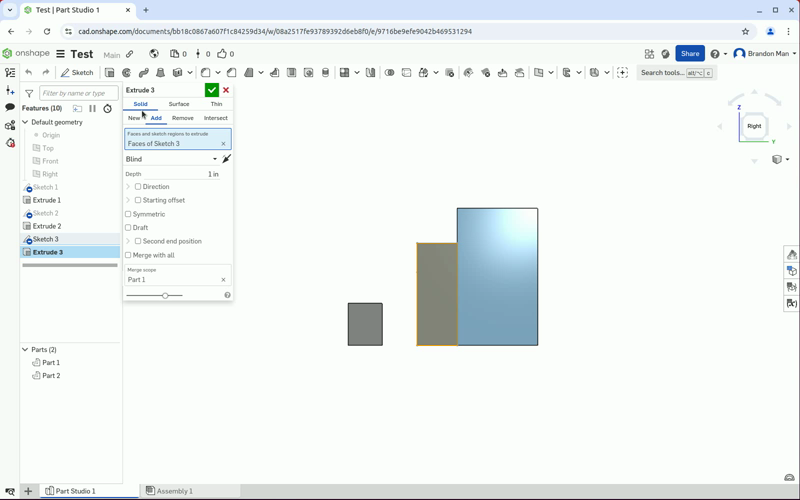
mouse_move(137, 120)
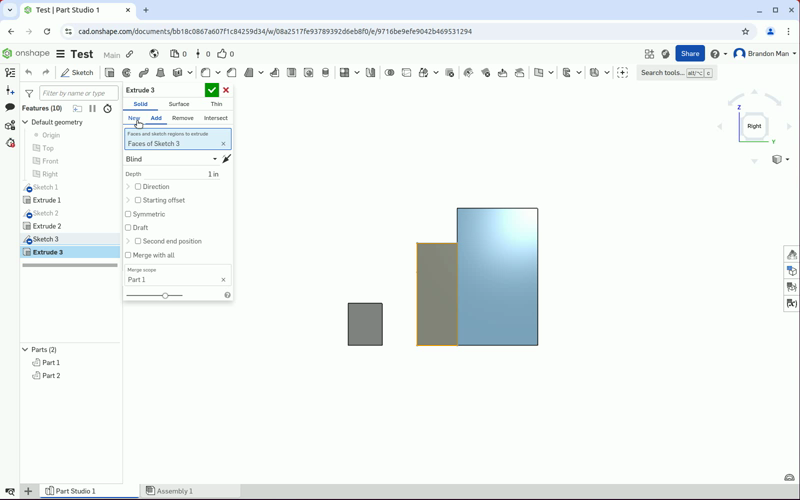
click(137, 120)
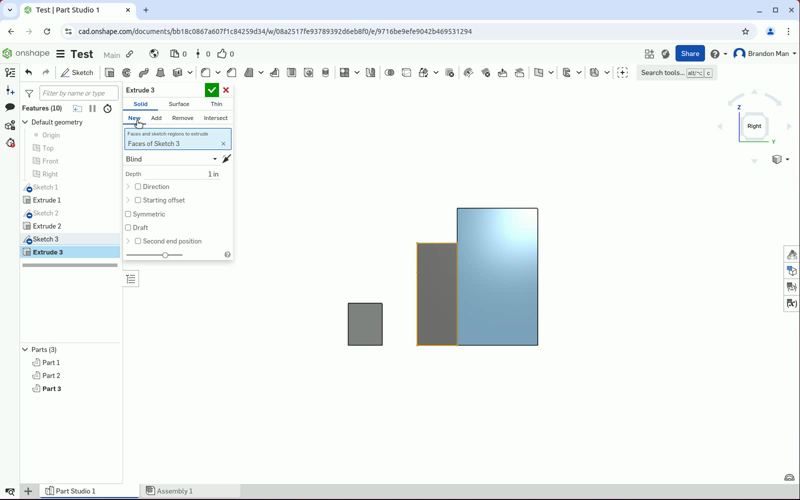
key(tab, 4)
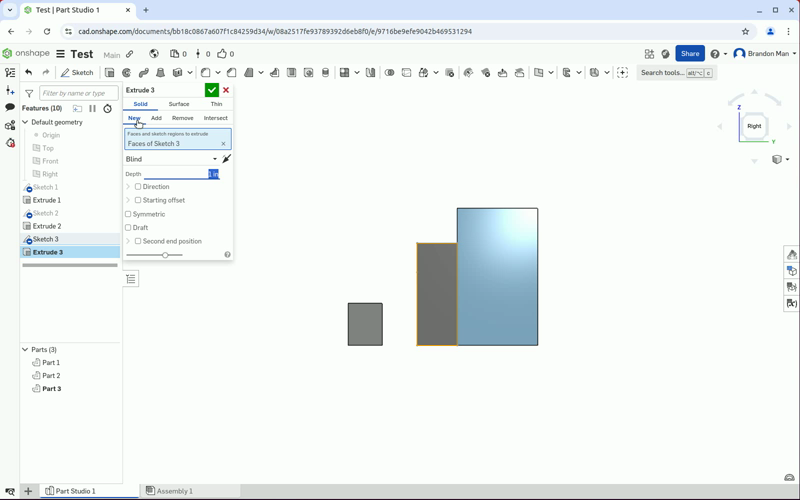
text(19.257)
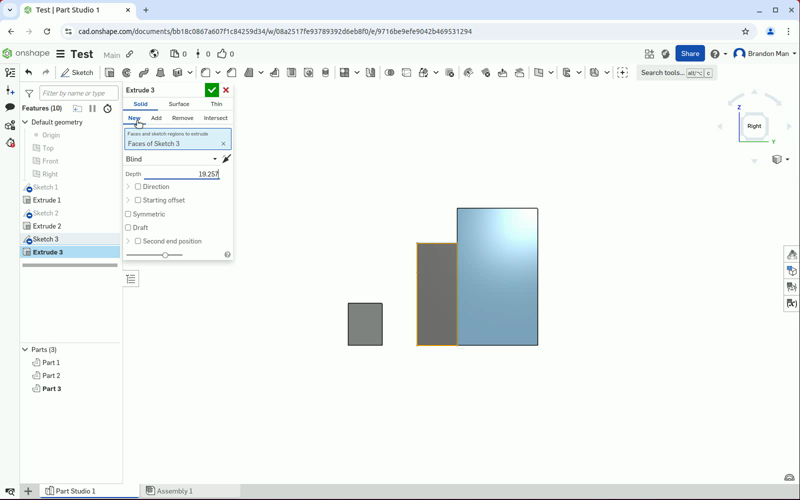
key(enter)
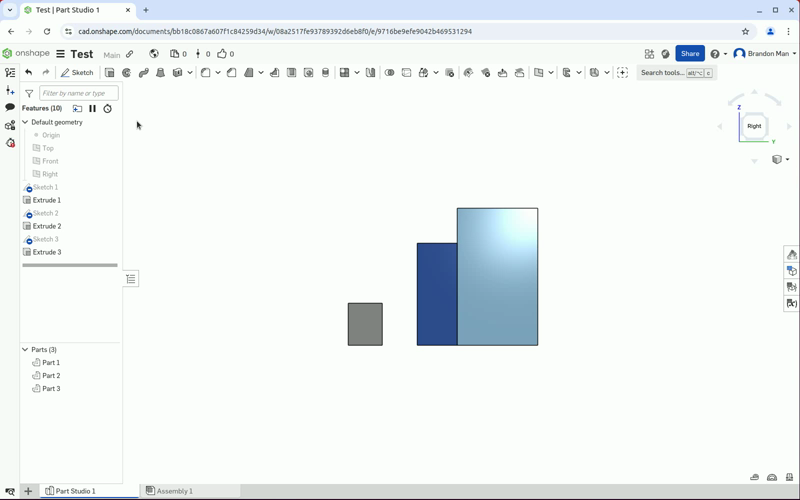
key(shift+h)
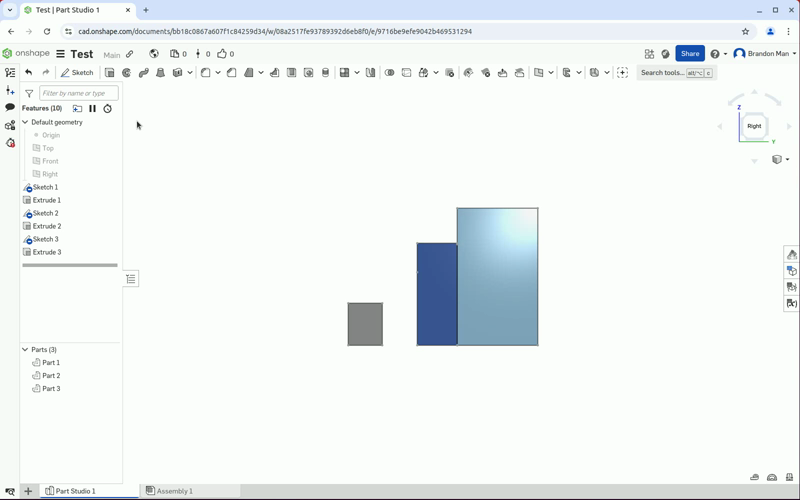
key(shift+h)
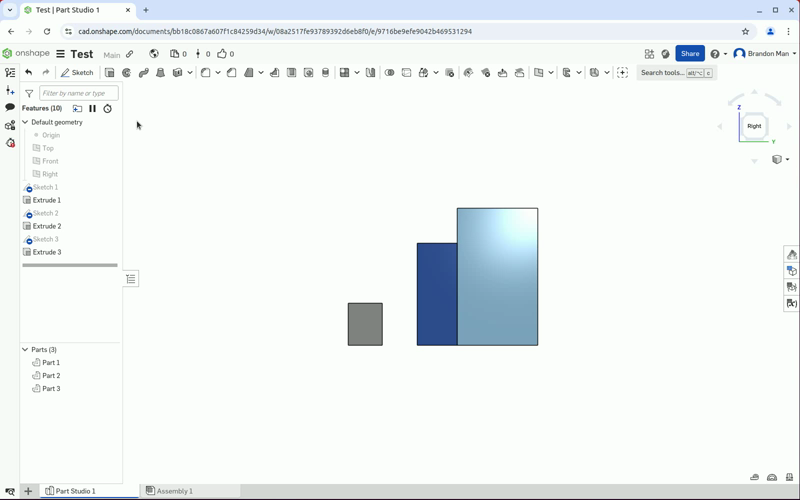
mouse_move(73, 189)
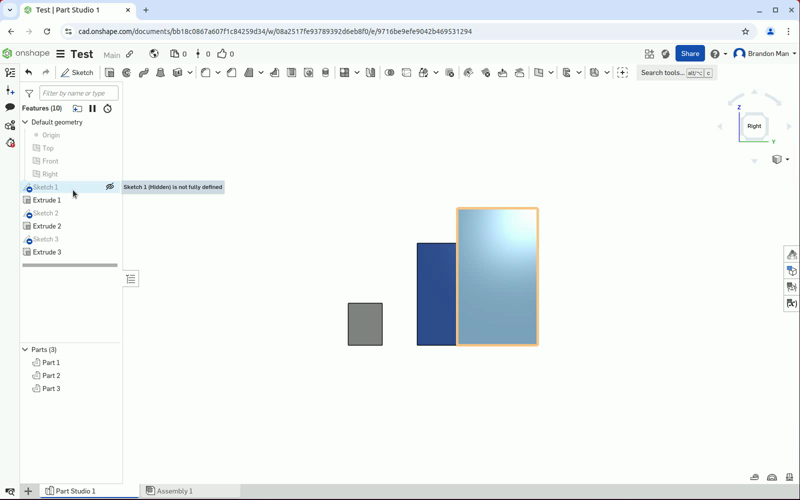
click(73, 189)
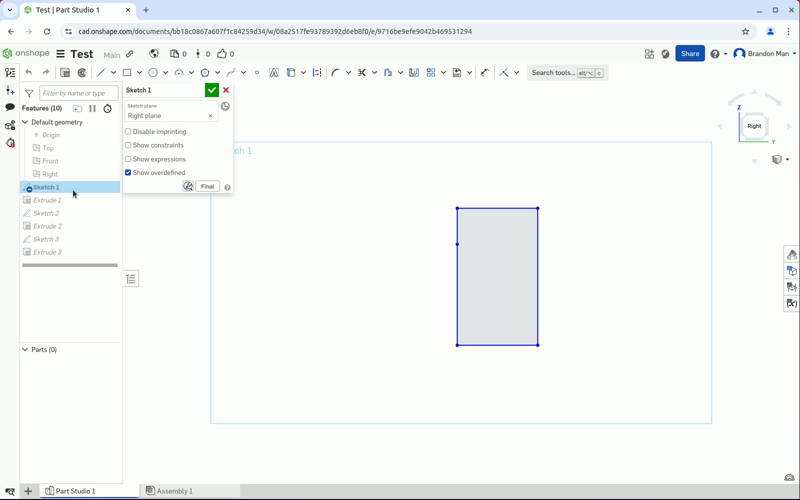
mouse_move(229, 92)
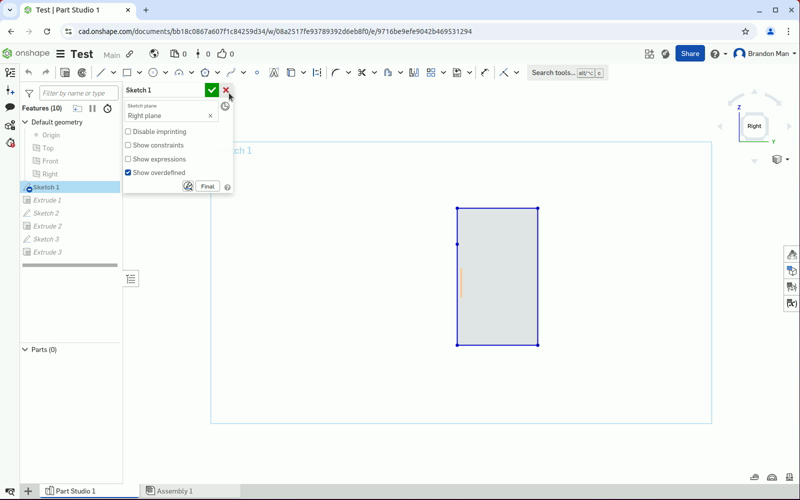
click(229, 92)
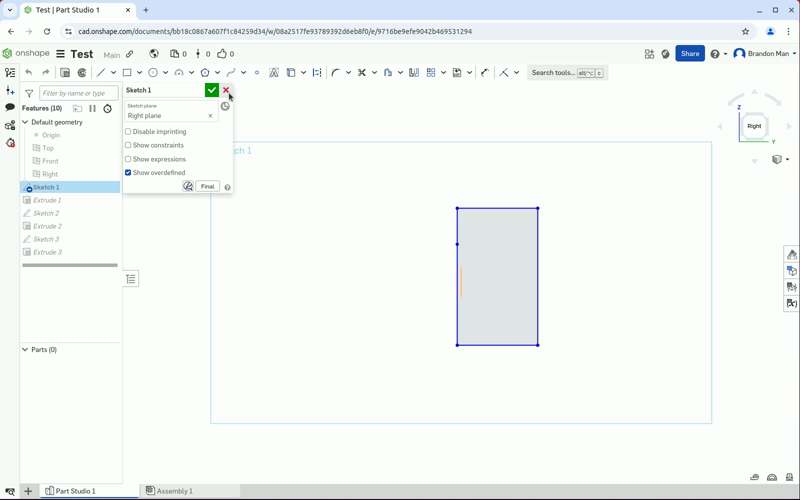
key(shift+s)
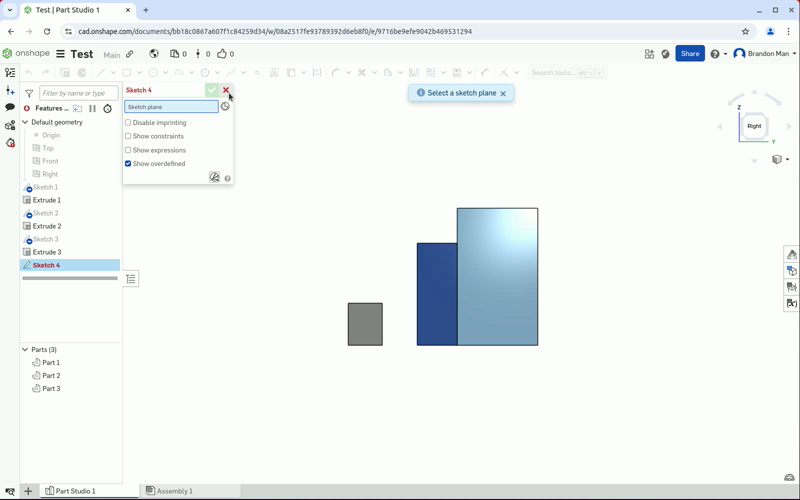
mouse_move(73, 176)
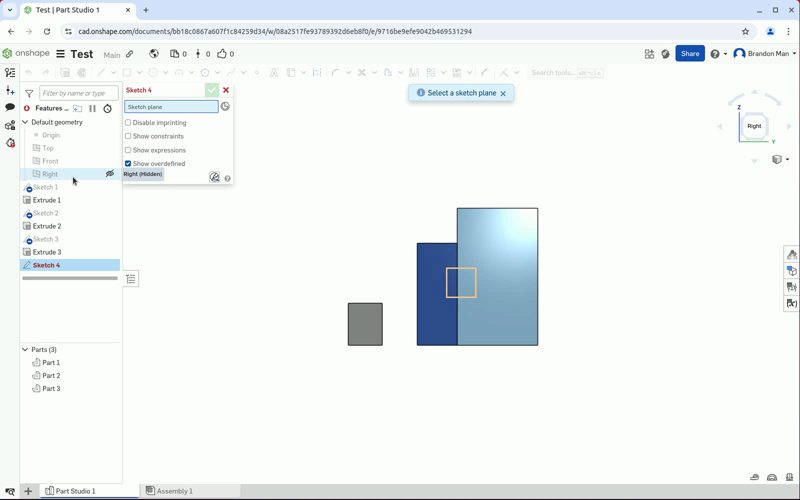
click(73, 176)
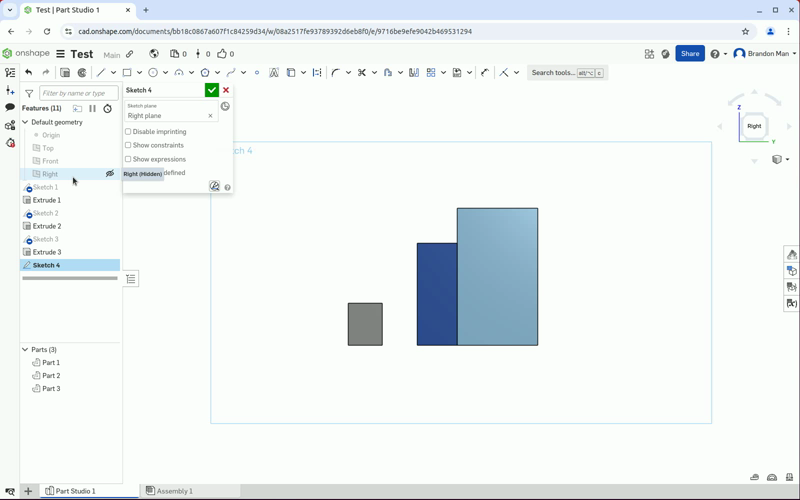
mouse_move(73, 352)
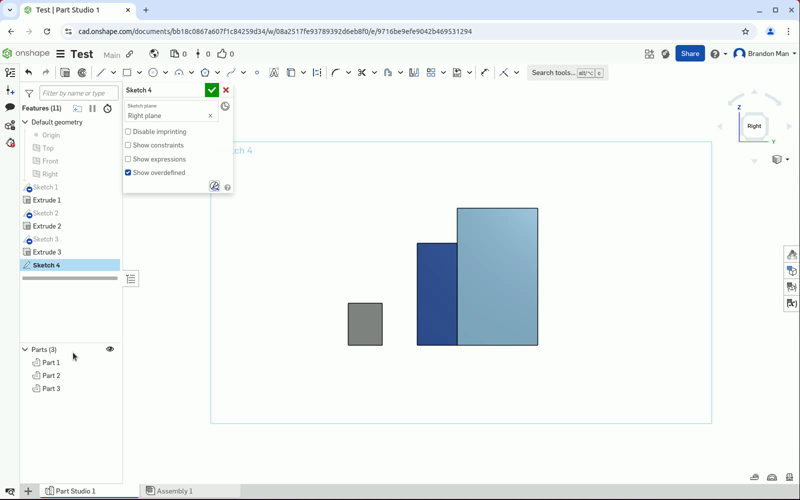
key(y)
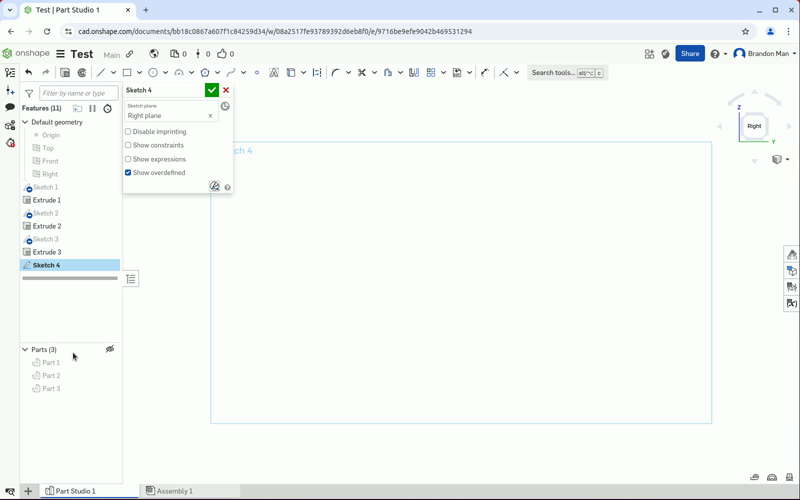
key(l)
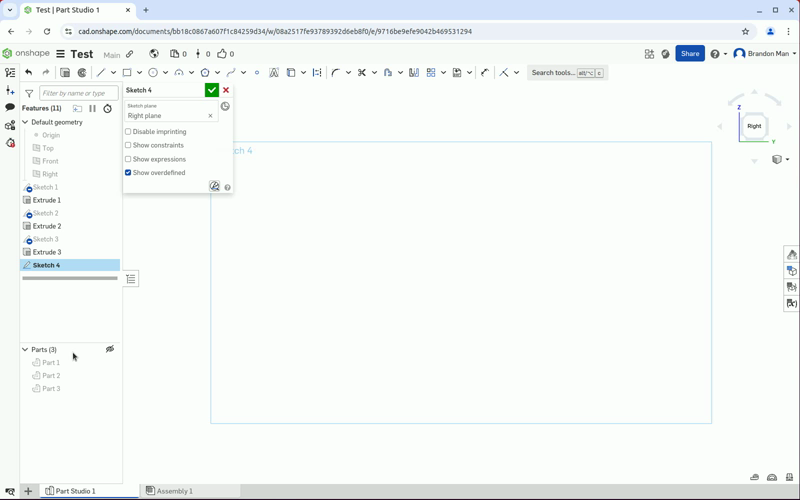
key_down(shift)
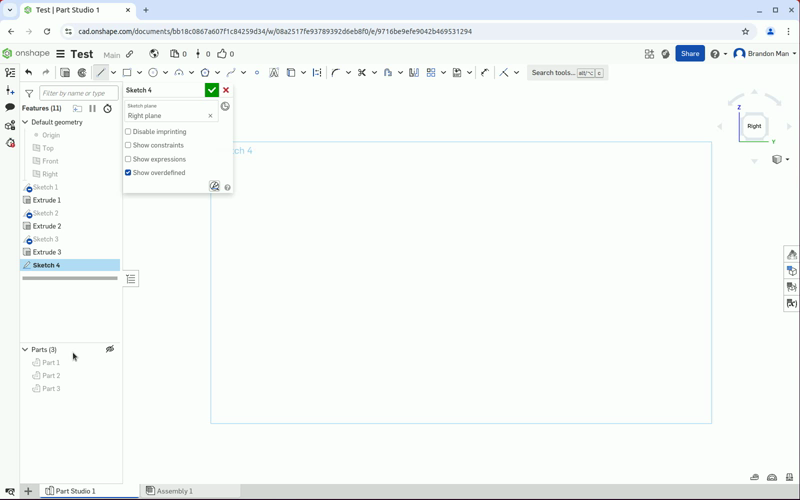
mouse_move(380, 345)
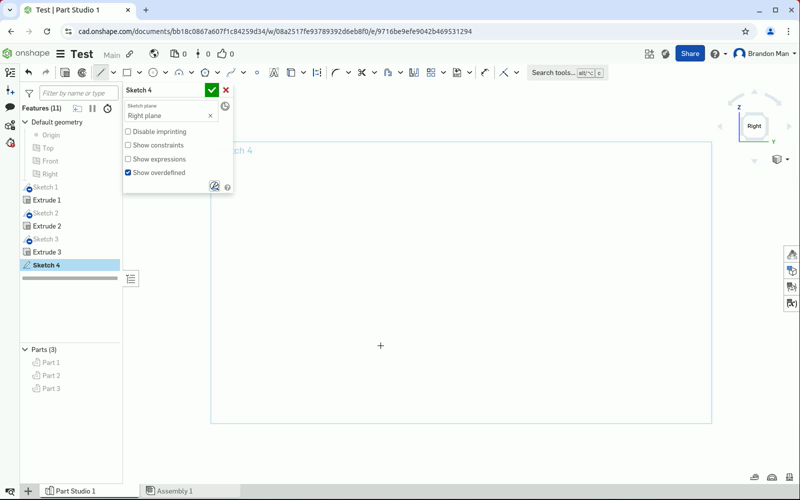
click(380, 345)
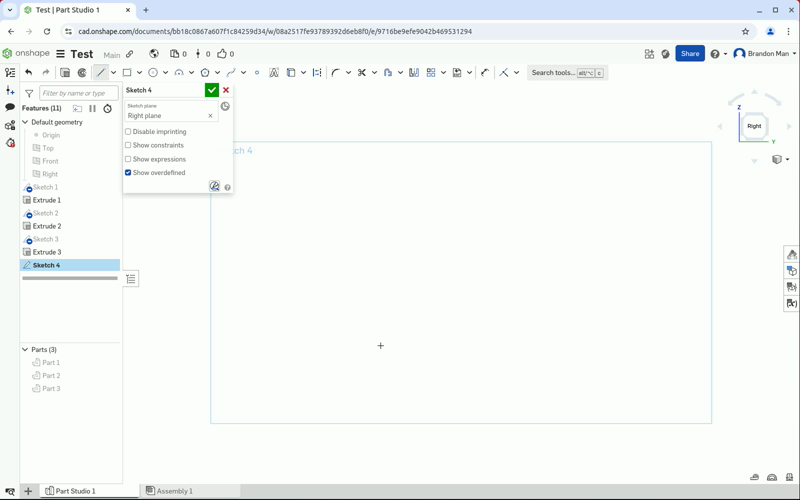
key_up(shift)
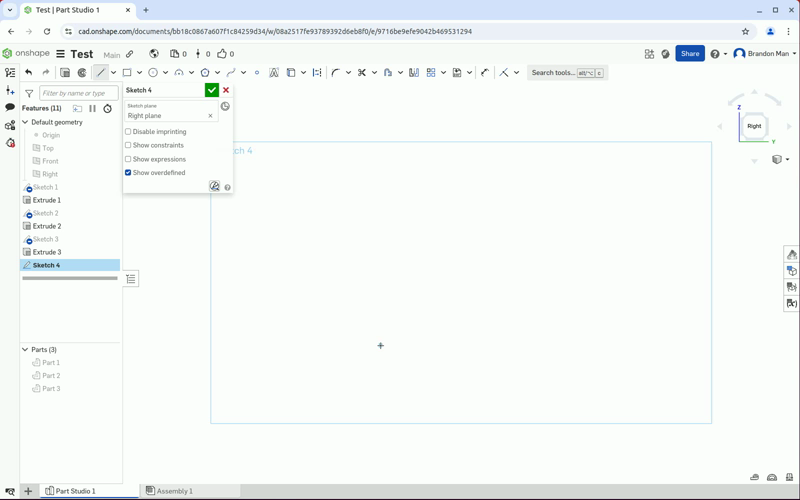
key_down(shift)
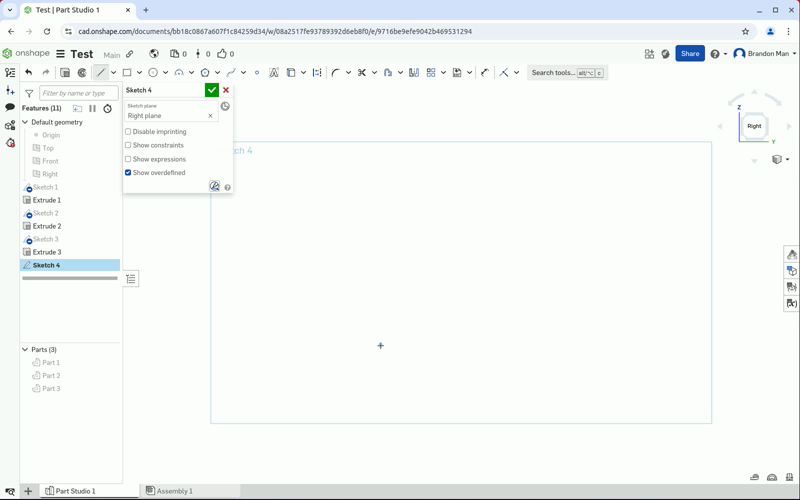
mouse_move(410, 345)
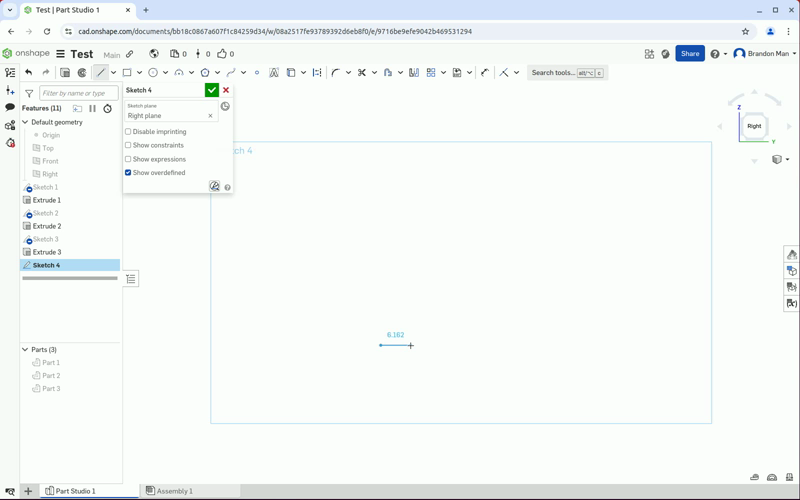
mouse_move(417, 345)
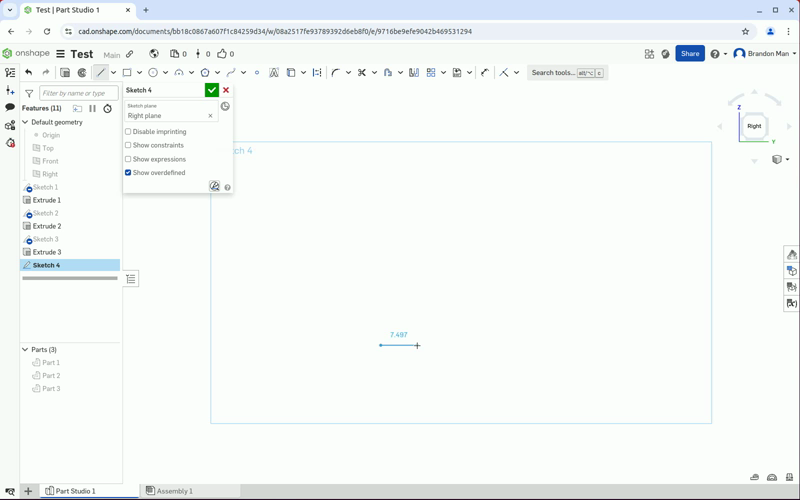
click(417, 345)
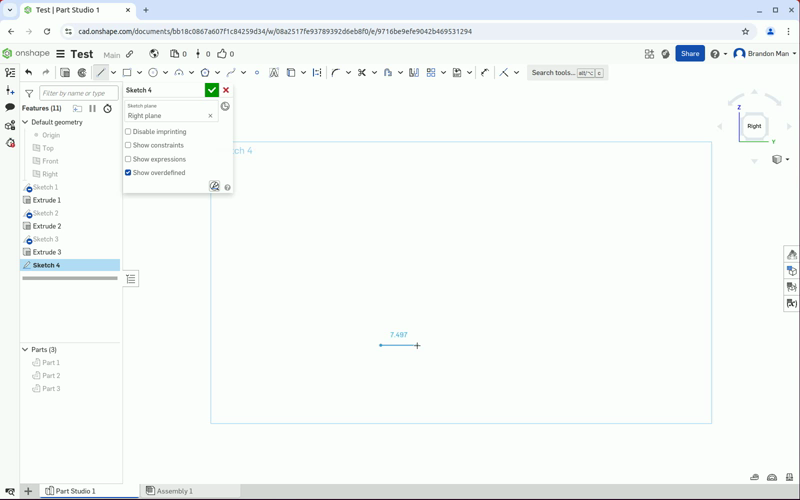
key_up(shift)
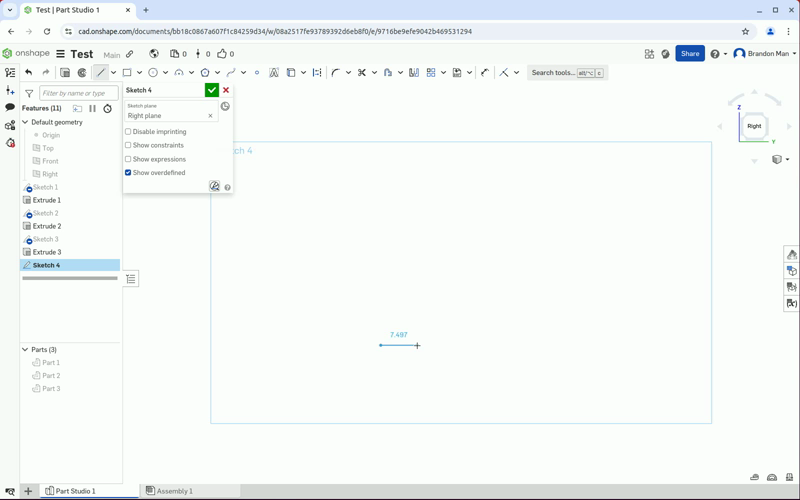
key_down(shift)
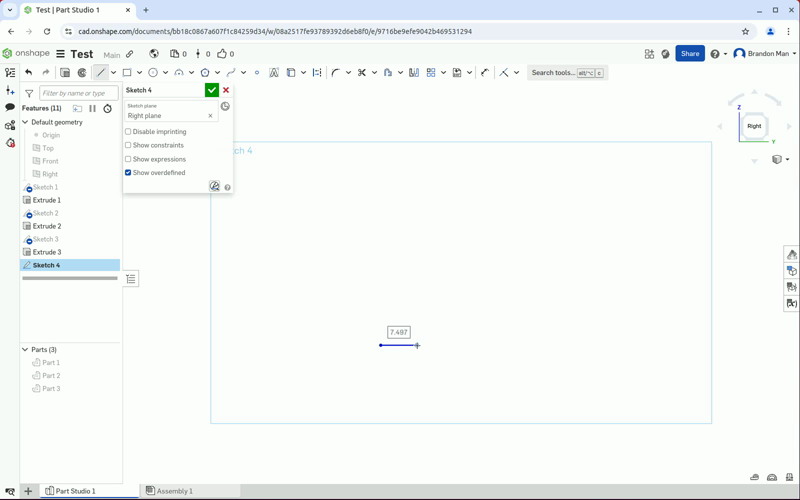
mouse_move(417, 271)
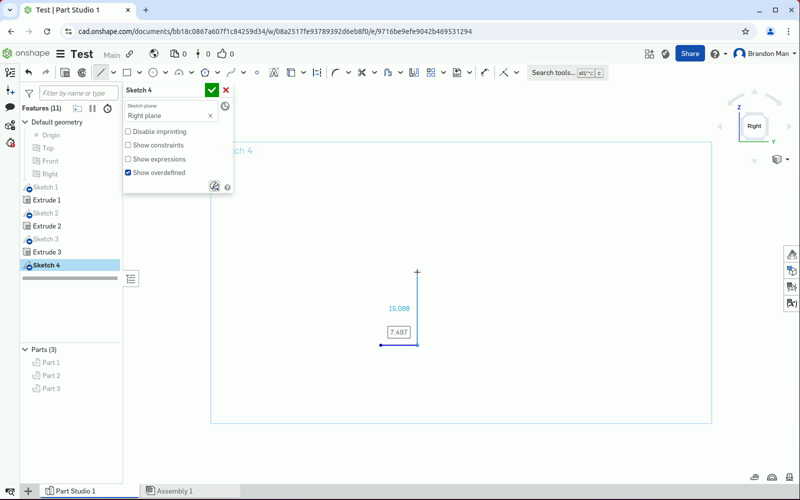
click(417, 271)
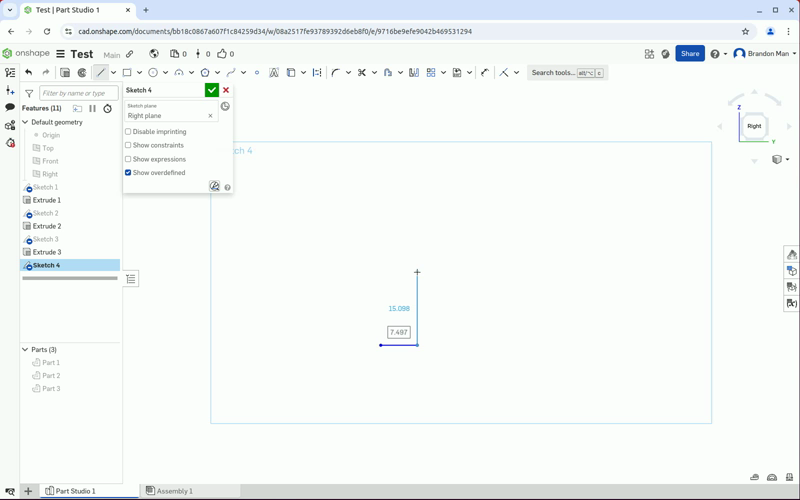
key_up(shift)
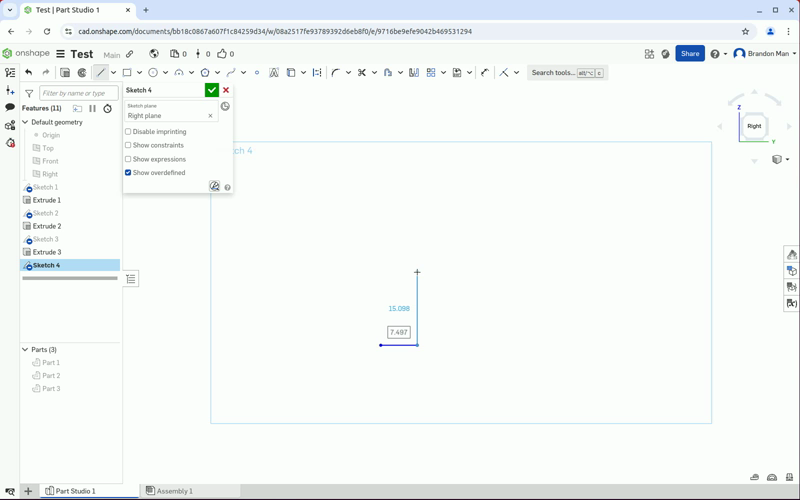
key_down(shift)
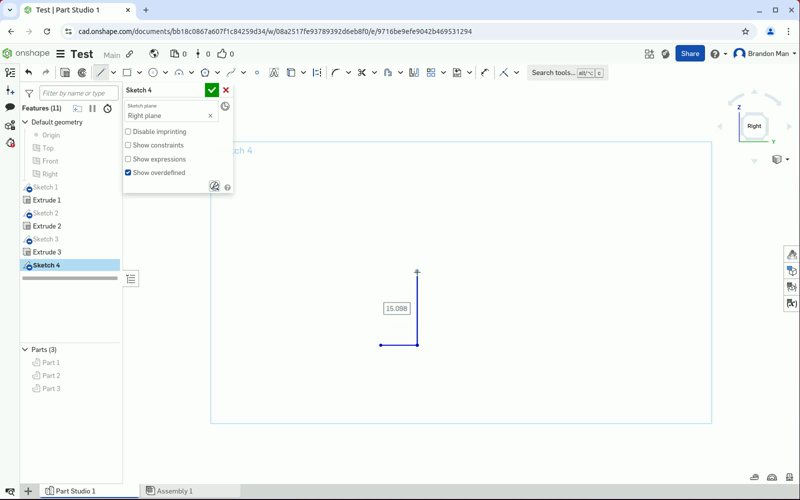
mouse_move(447, 271)
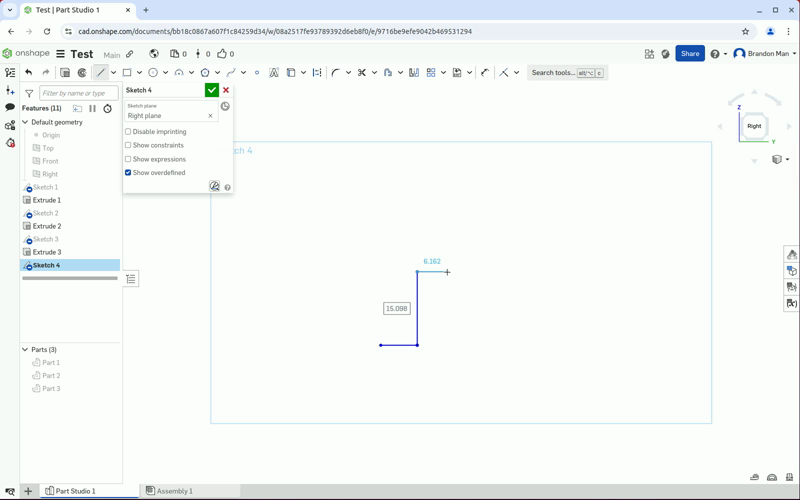
mouse_move(380, 271)
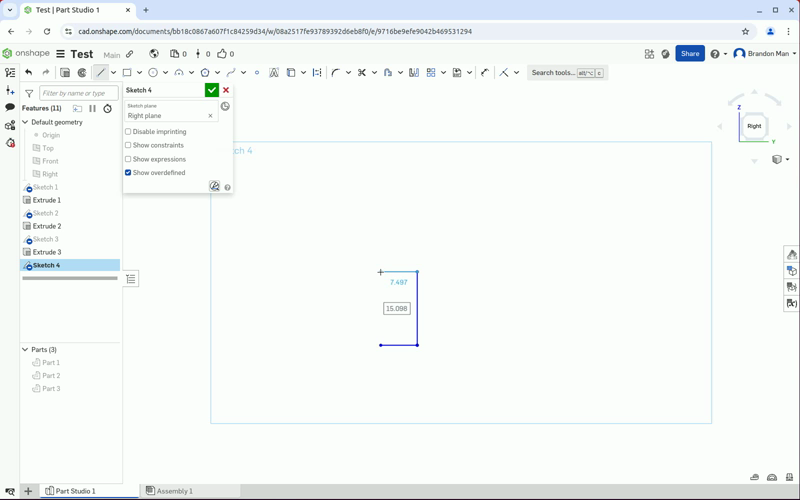
click(380, 271)
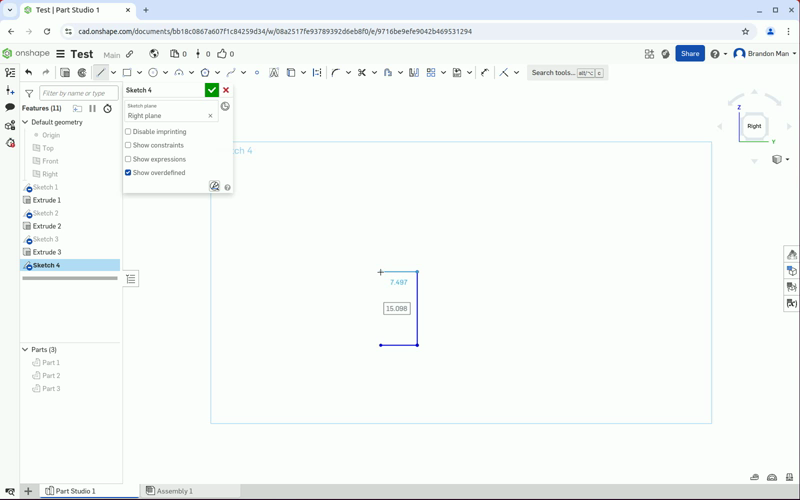
key_up(shift)
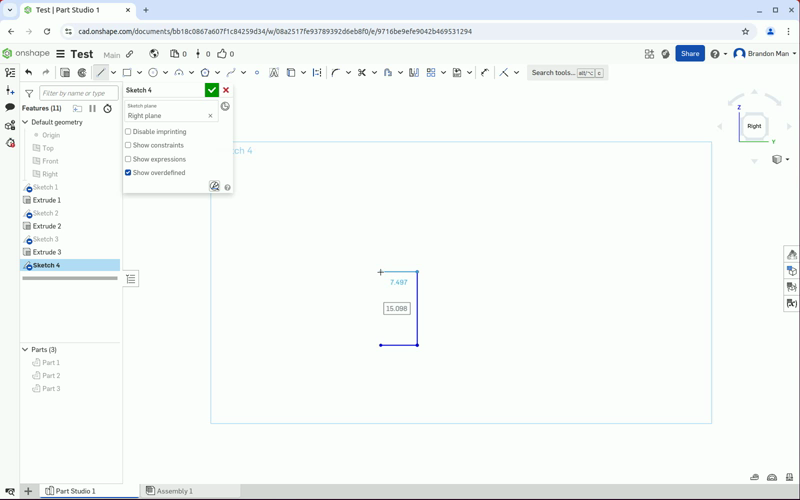
key_down(shift)
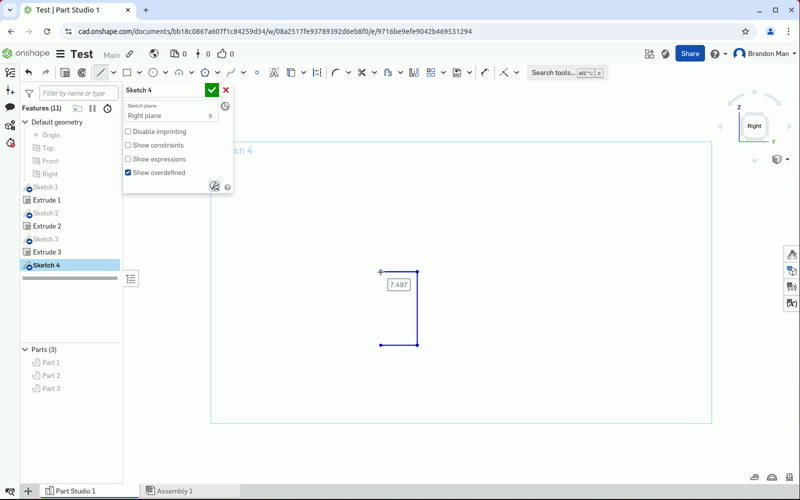
mouse_move(410, 271)
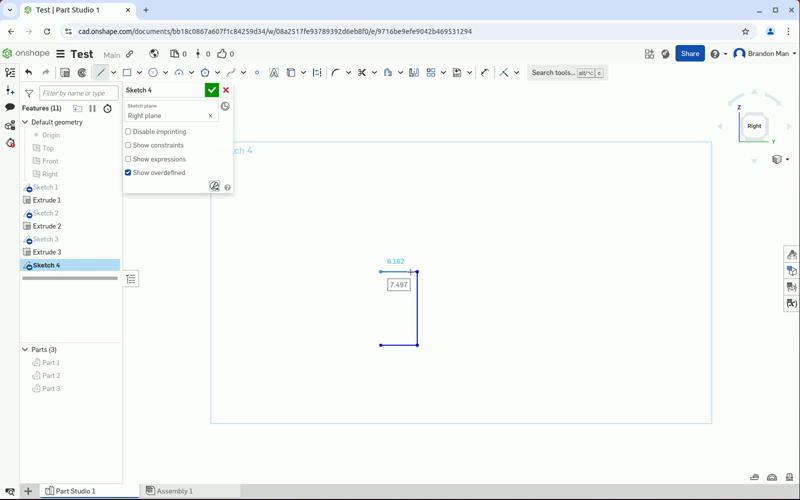
mouse_move(380, 303)
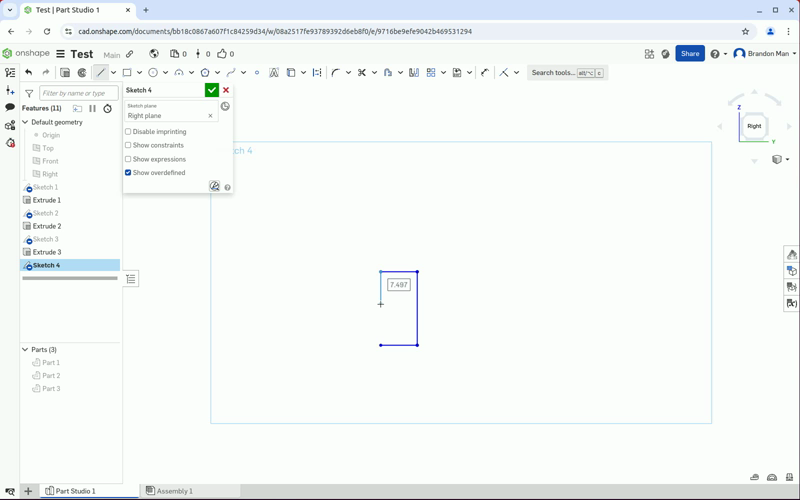
click(380, 303)
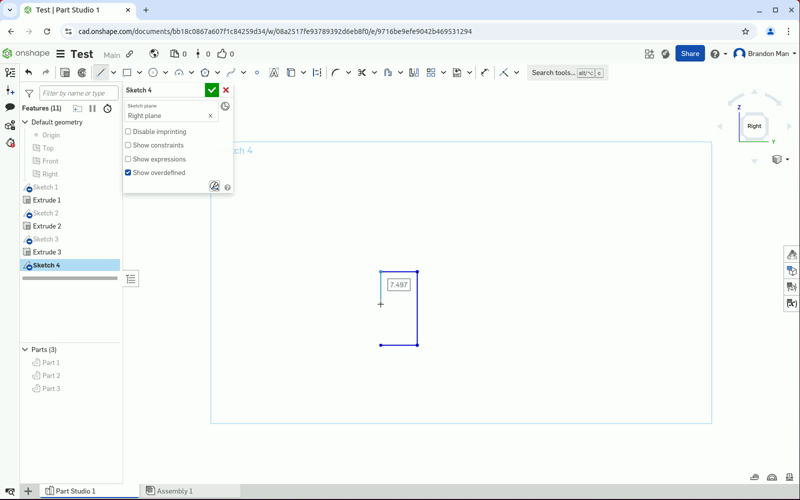
key_up(shift)
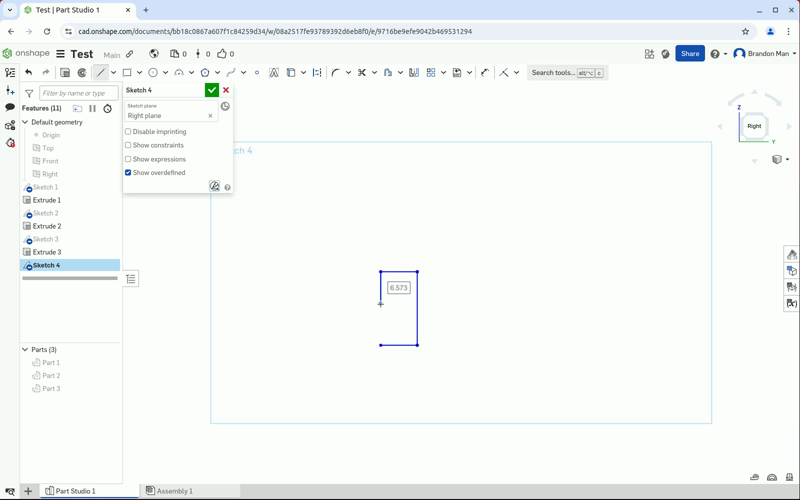
mouse_move(410, 303)
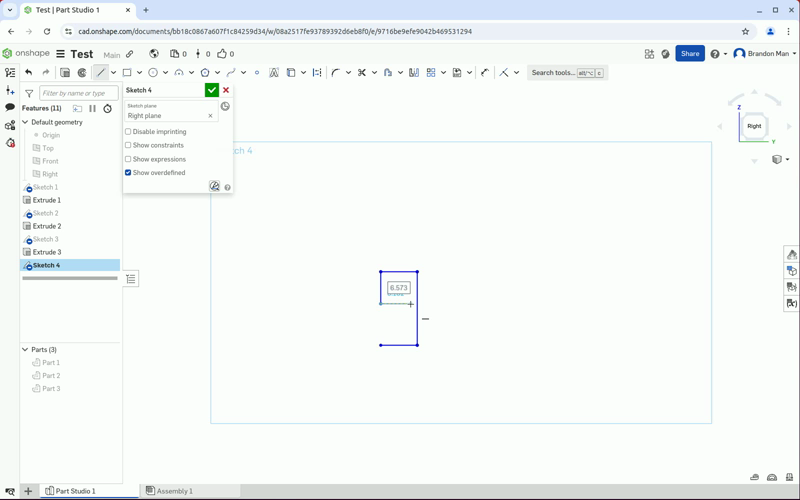
key_down(shift)
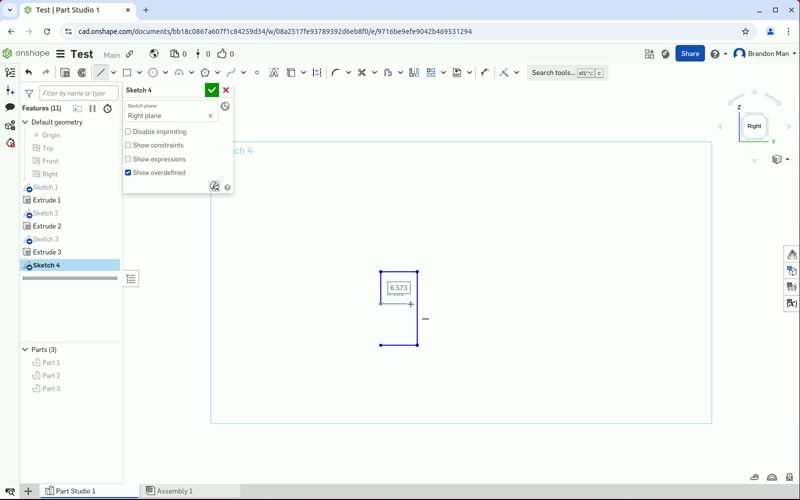
mouse_move(380, 345)
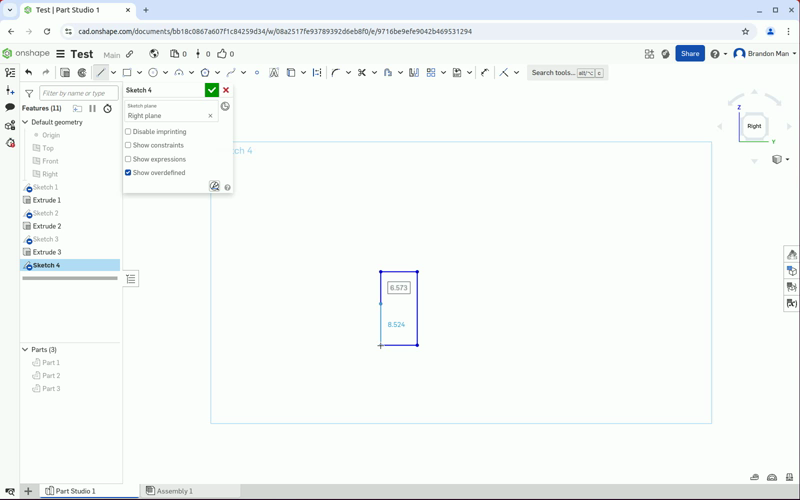
key_up(shift)
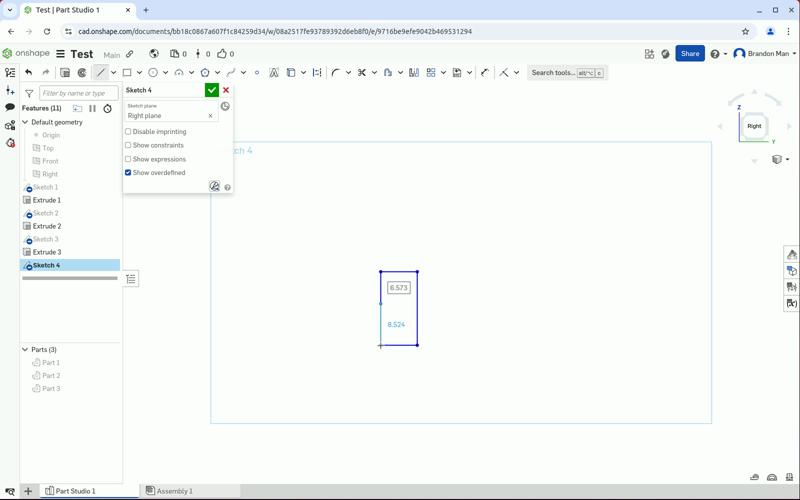
click(380, 345)
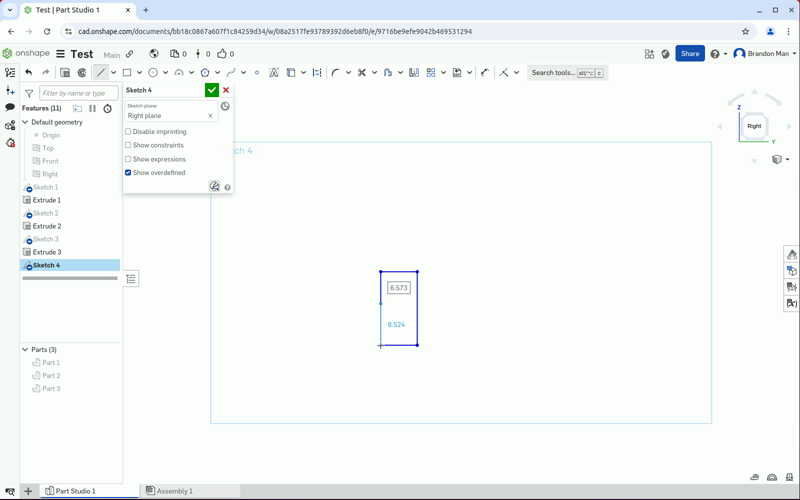
key(esc)
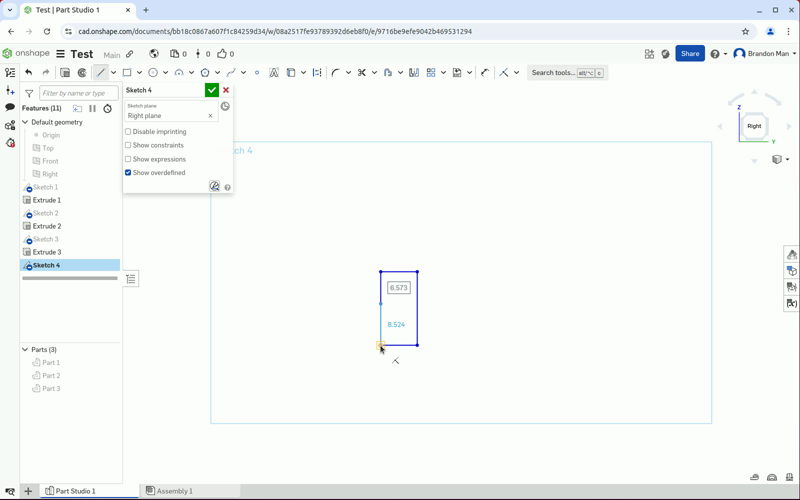
mouse_move(399, 311)
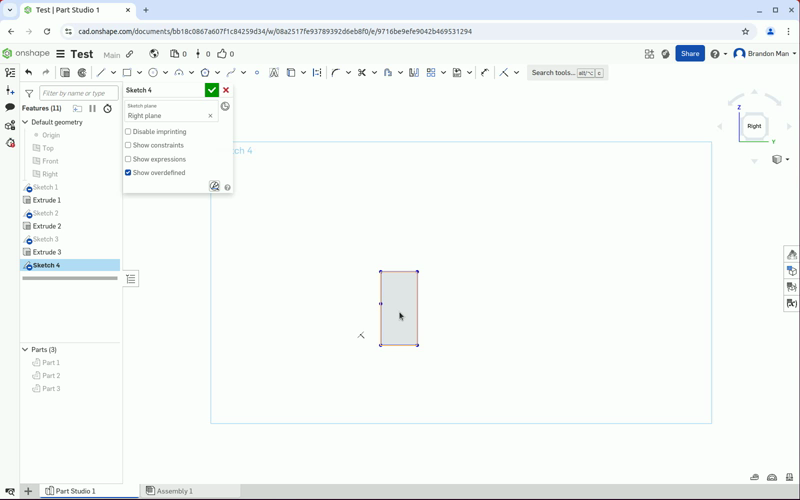
click(399, 311)
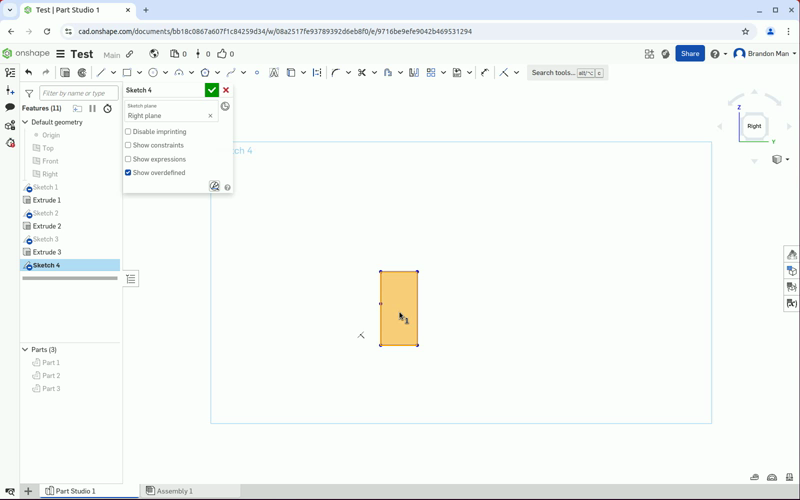
mouse_move(73, 352)
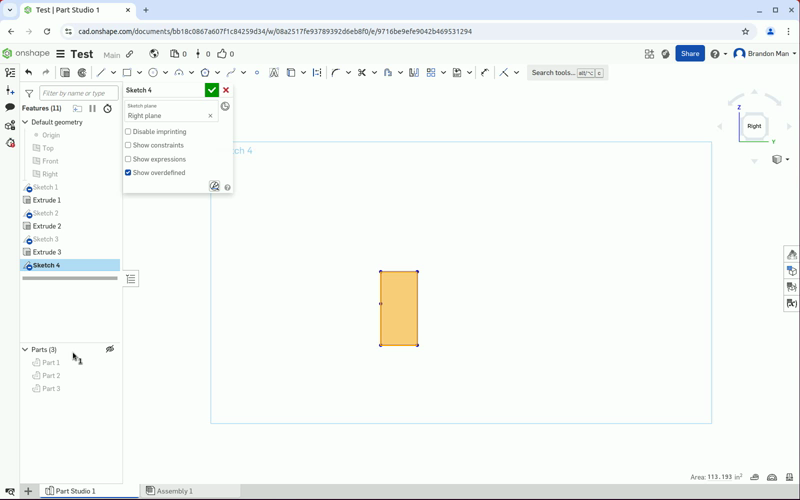
key(shift+y)
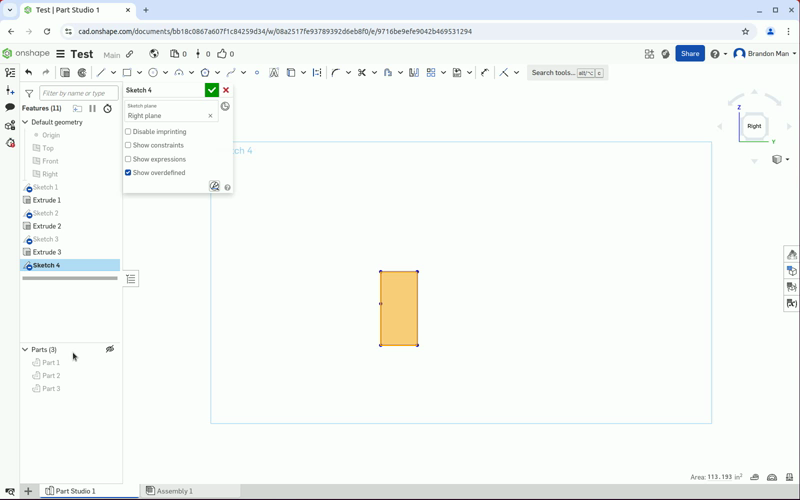
key(shift+e)
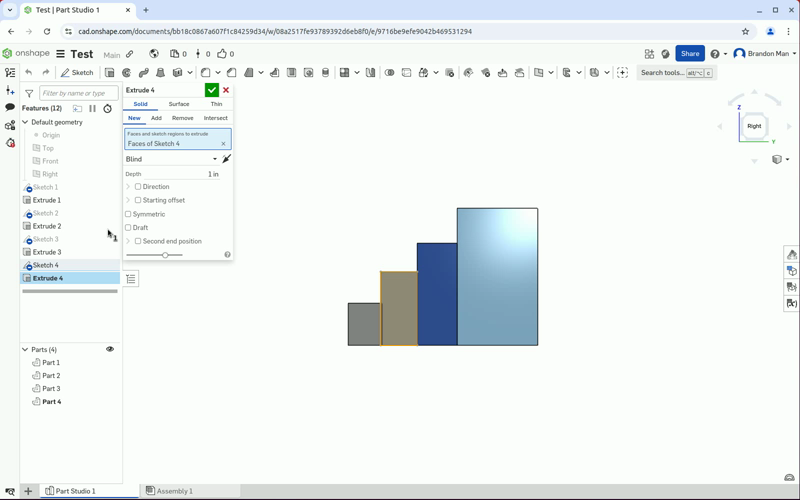
mouse_move(143, 106)
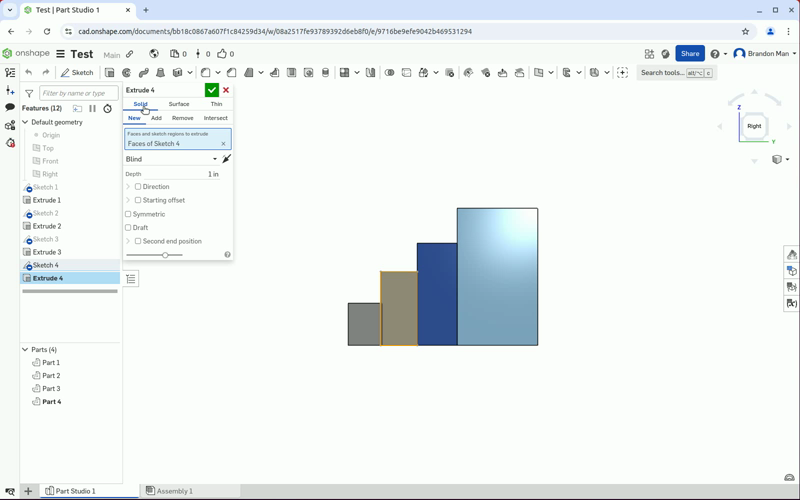
click(143, 106)
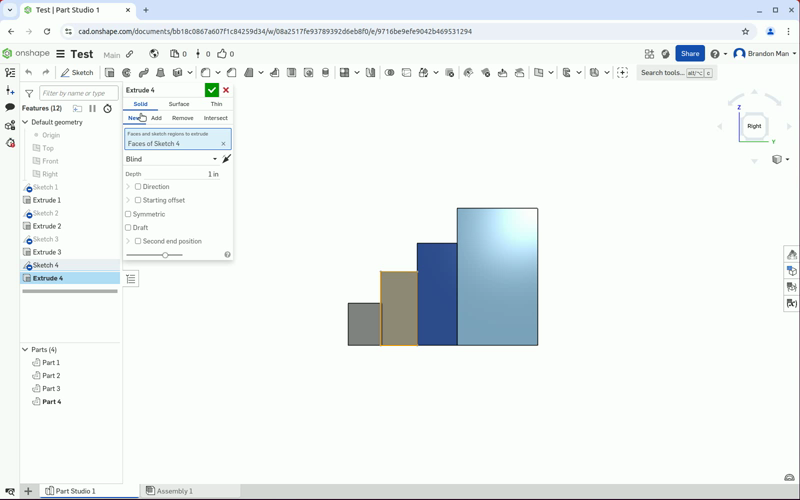
mouse_move(137, 120)
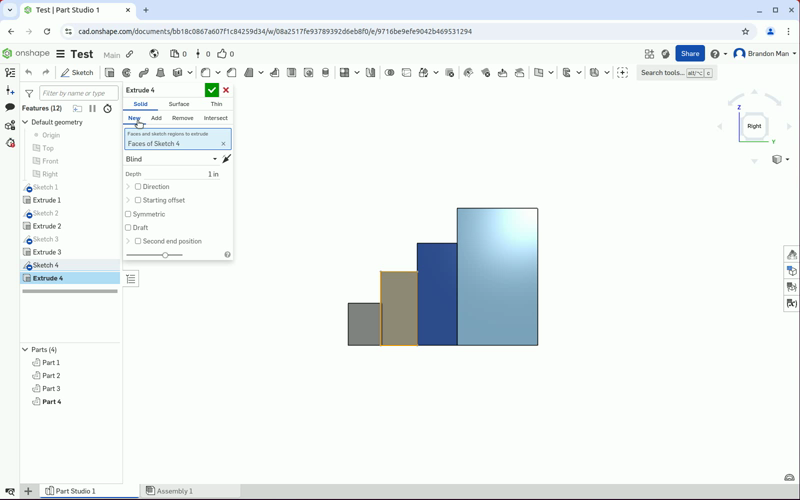
click(137, 120)
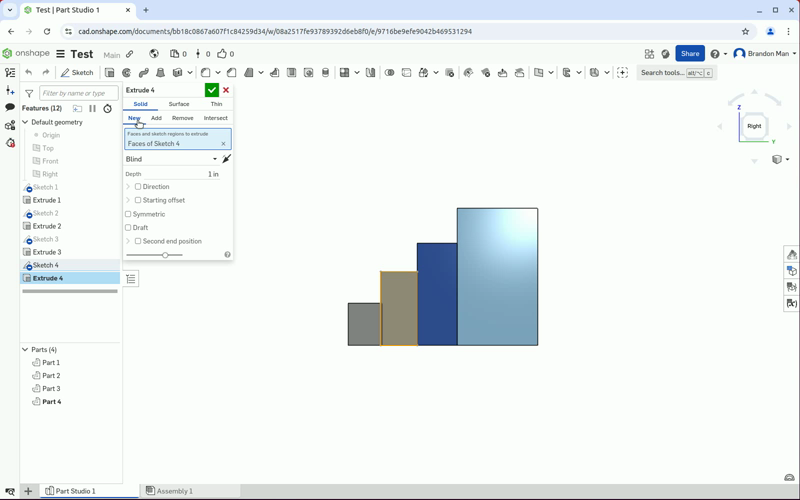
key(tab, 4)
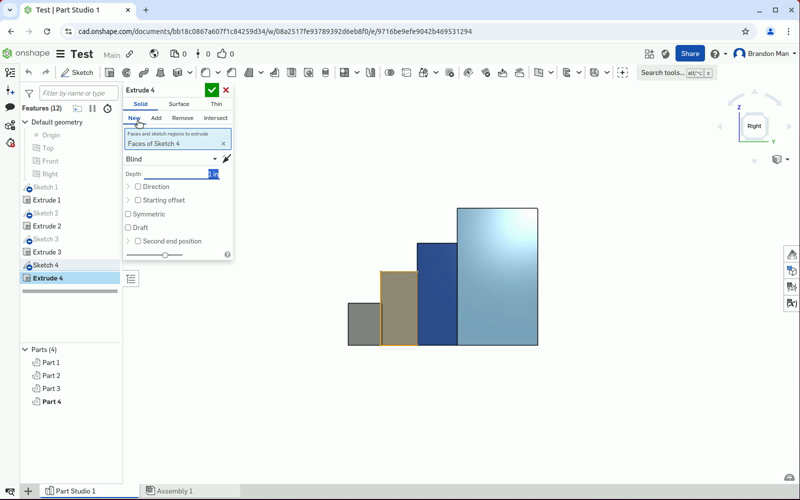
text(19.257)
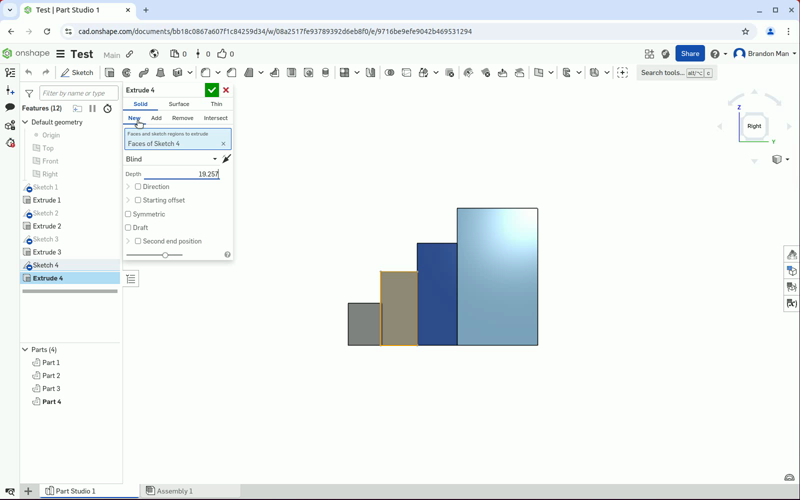
key(enter)
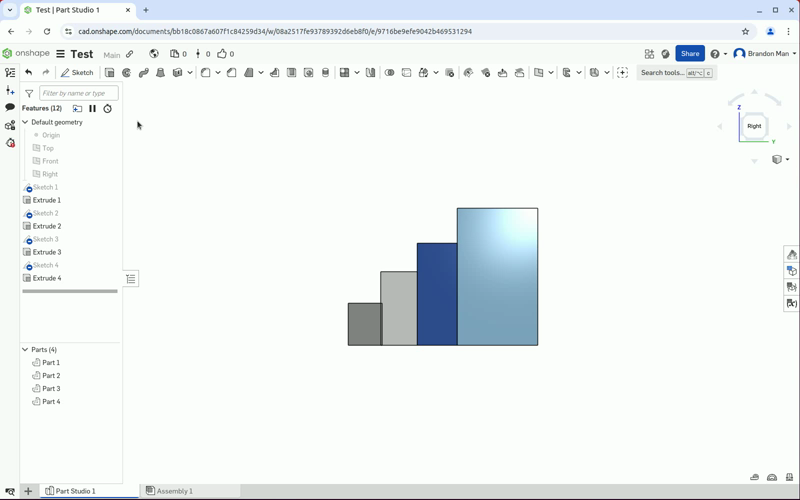
key(shift+h)
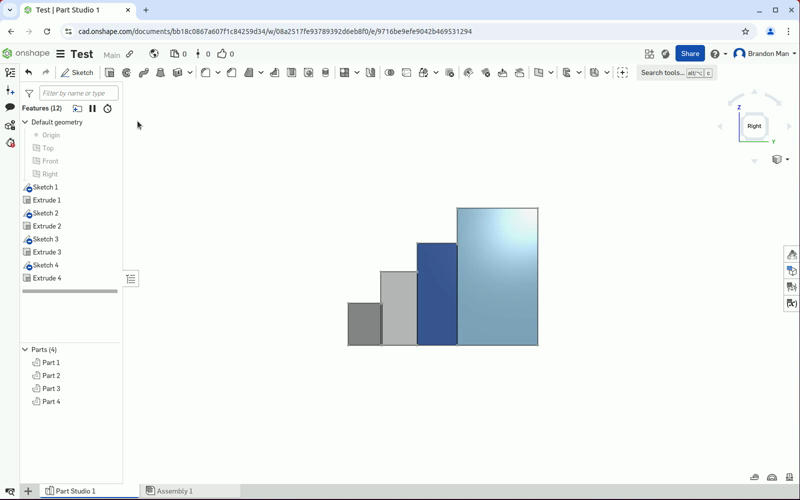
key(shift+h)
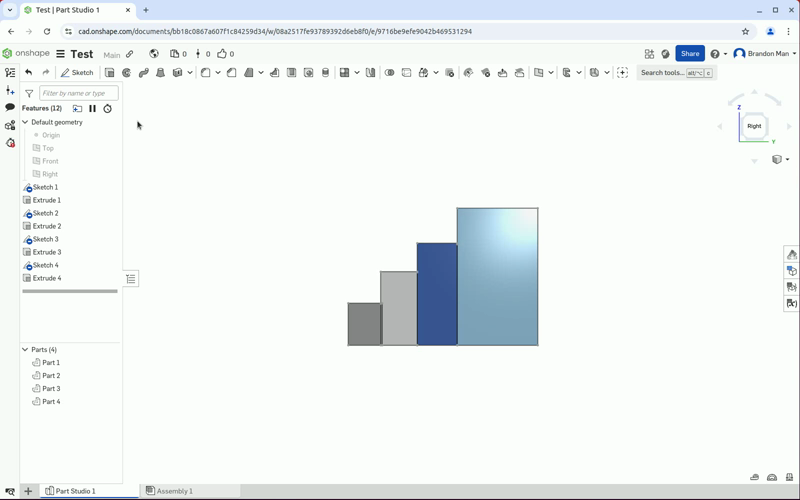
key(shift+7)
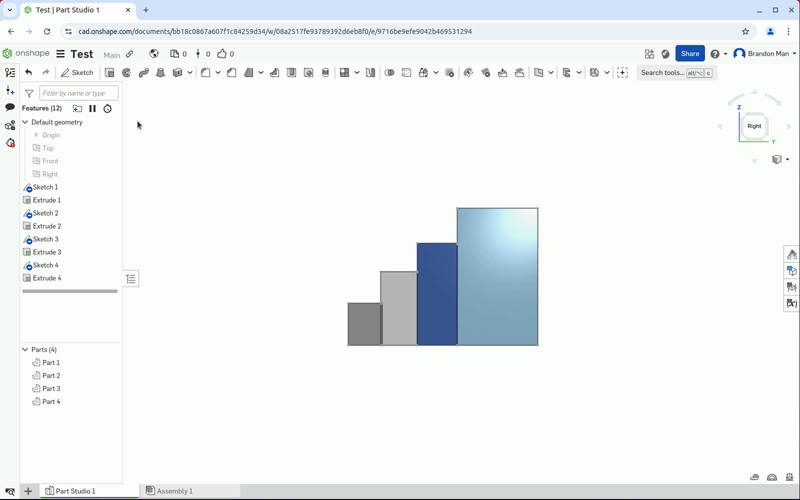
key(right, 2)
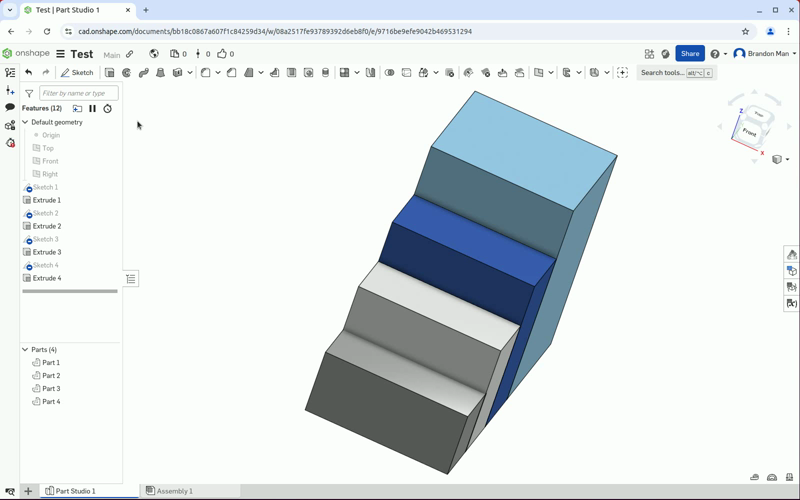
key(down, 2)
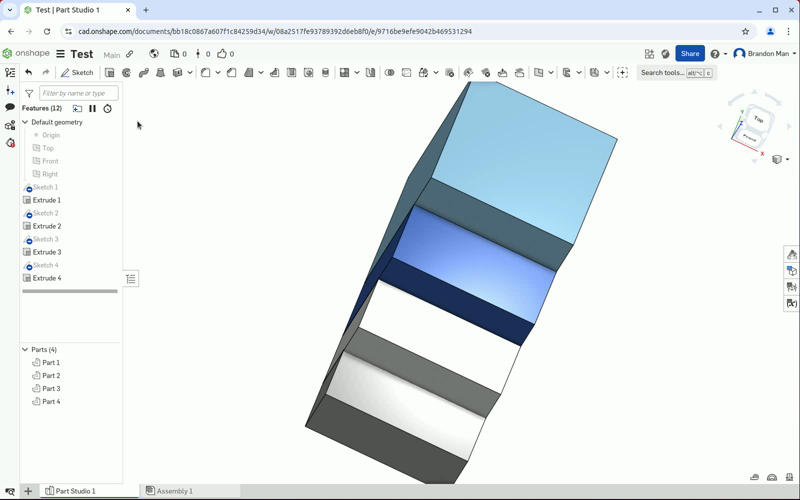
key(up, 2)
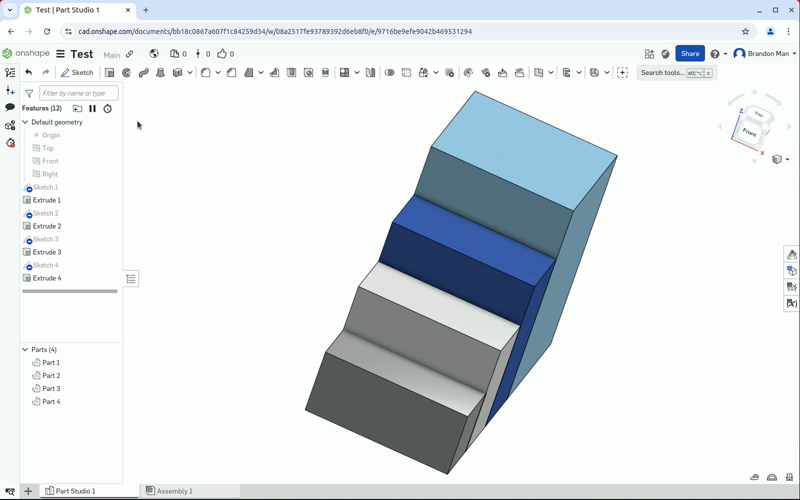
key(left, 2)
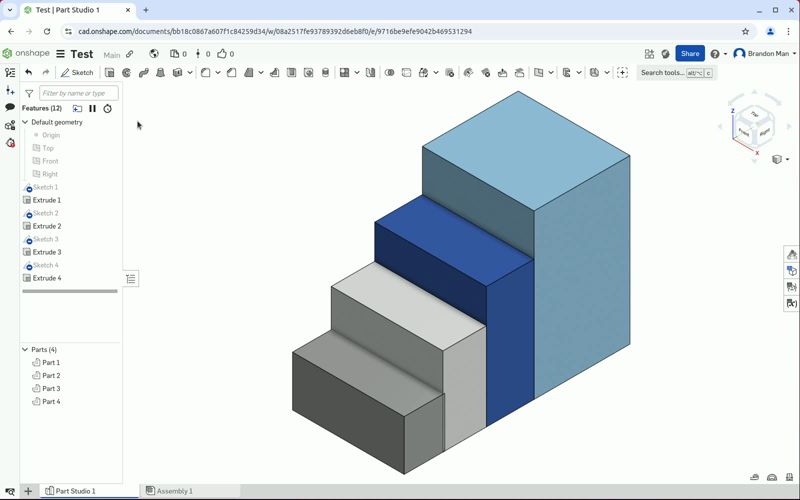
mouse_move(73, 189)
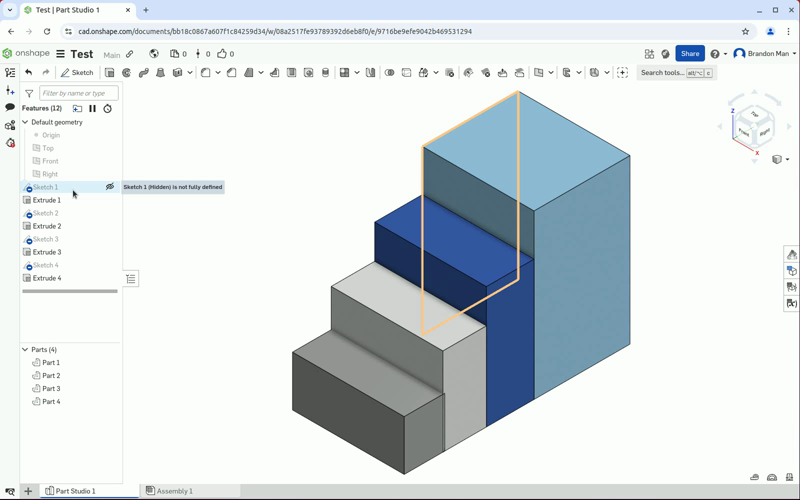
click(73, 189)